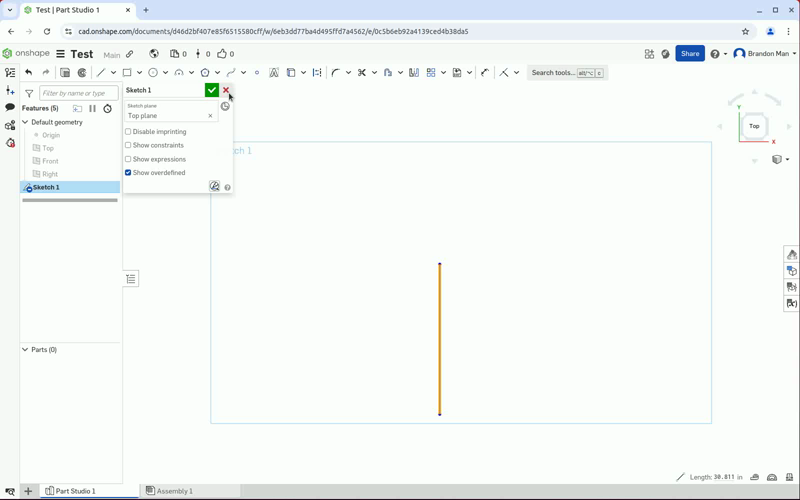
key(shift+h)
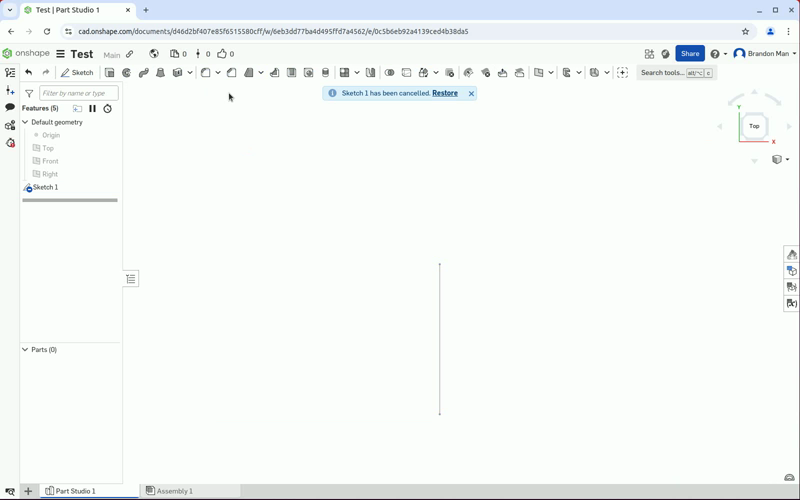
key(shift+s)
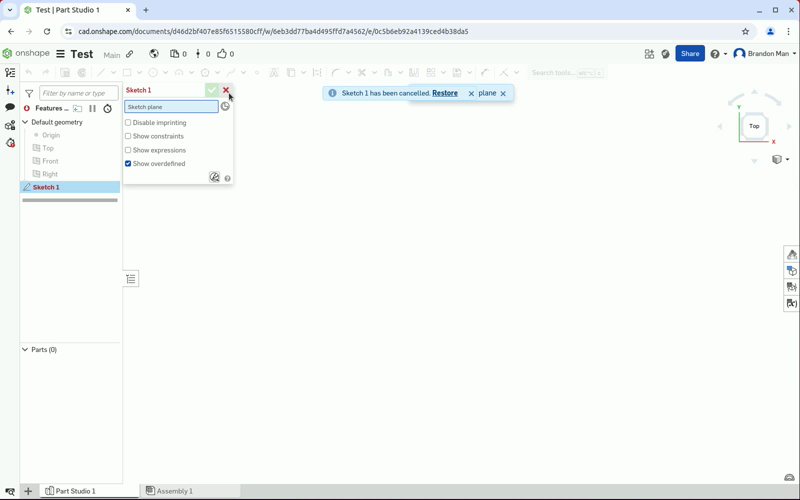
mouse_move(73, 150)
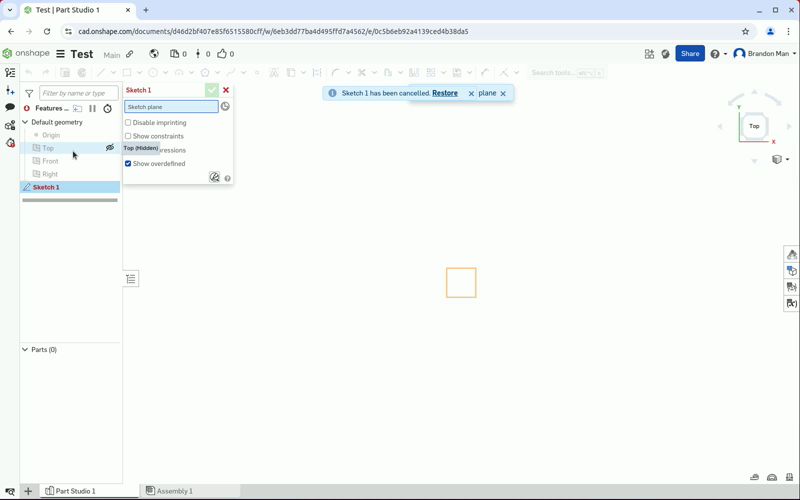
click(73, 150)
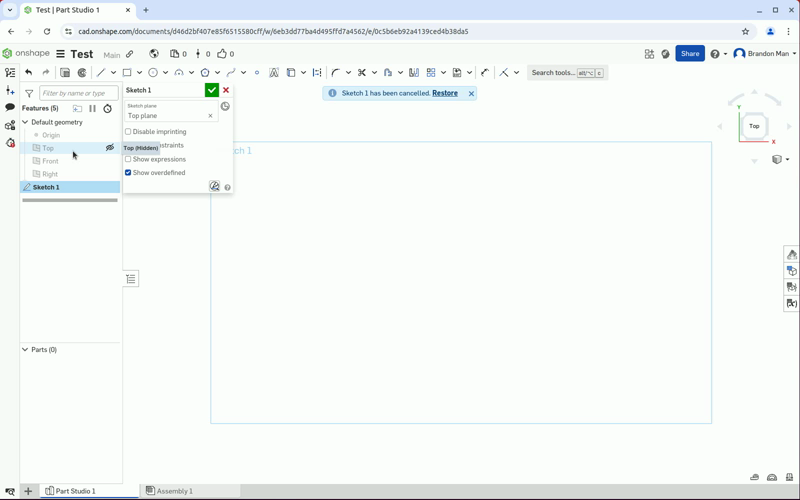
mouse_move(73, 352)
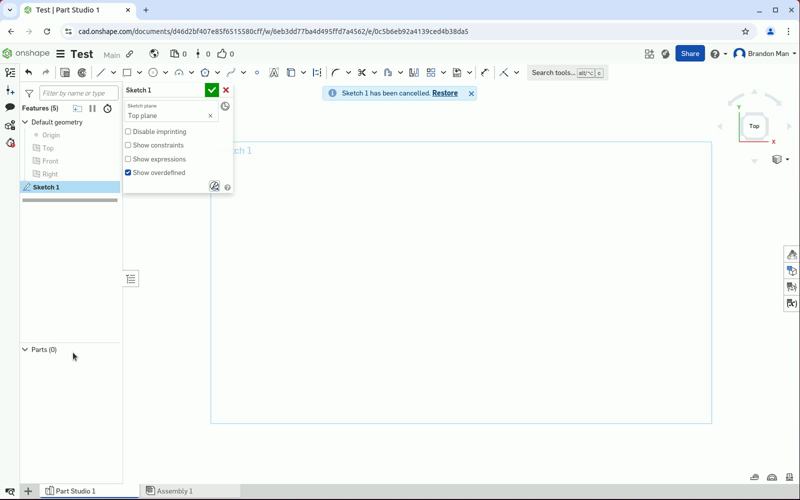
key(y)
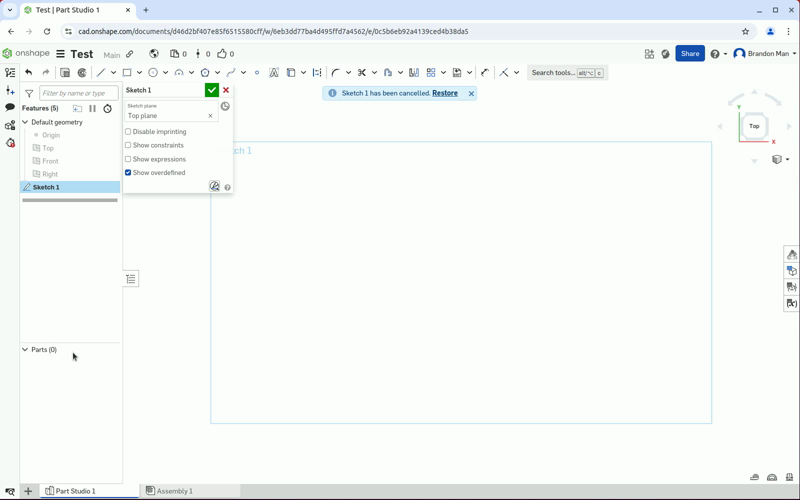
key(l)
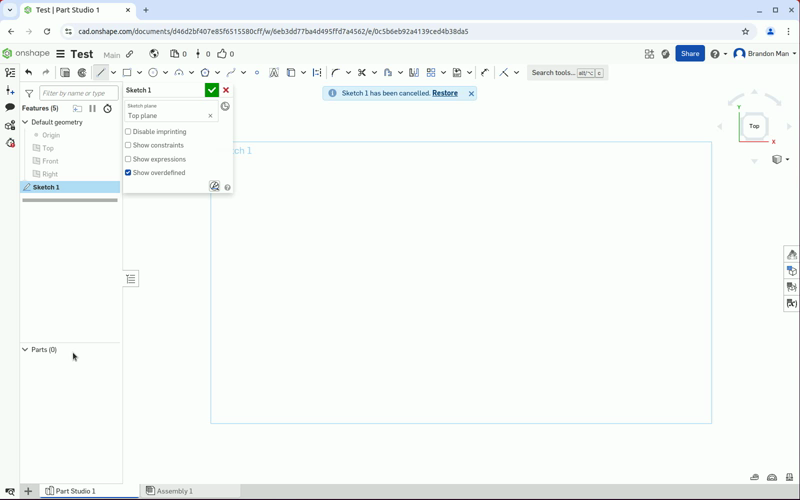
key_down(shift)
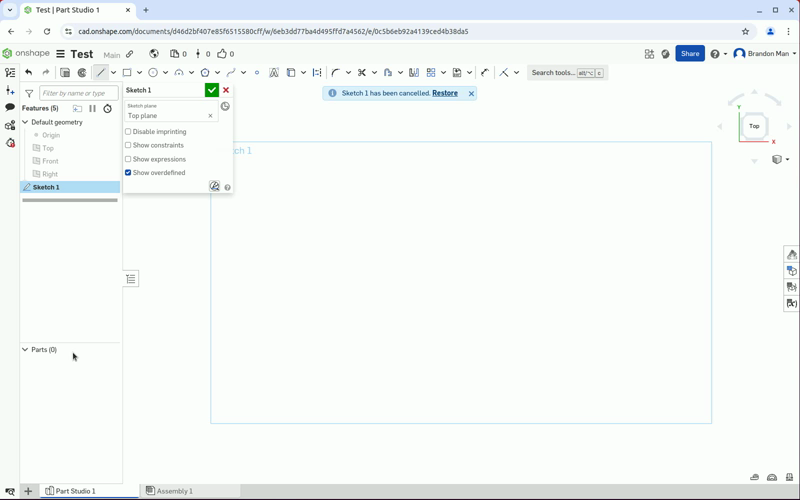
mouse_move(348, 294)
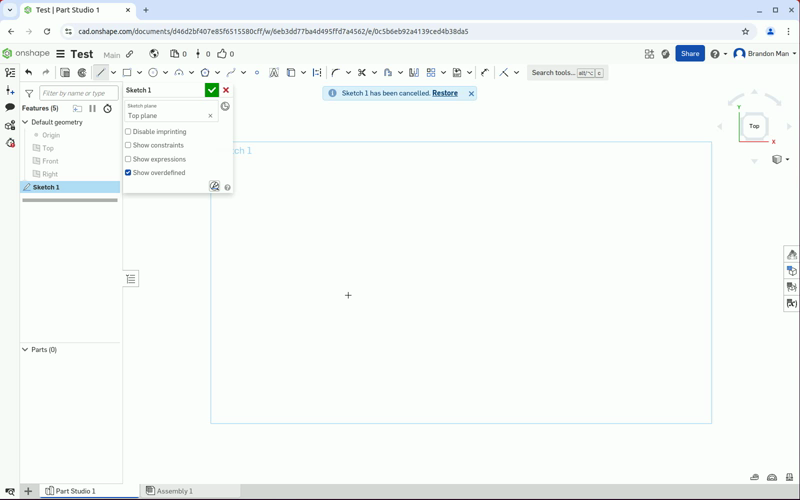
click(348, 294)
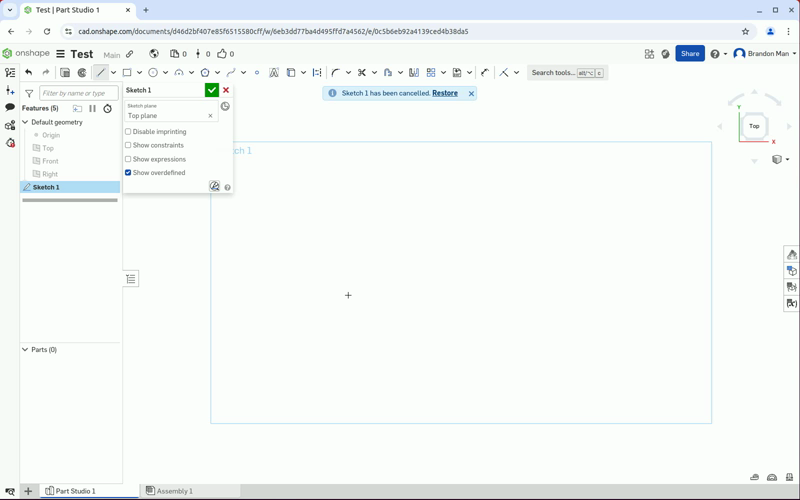
key_up(shift)
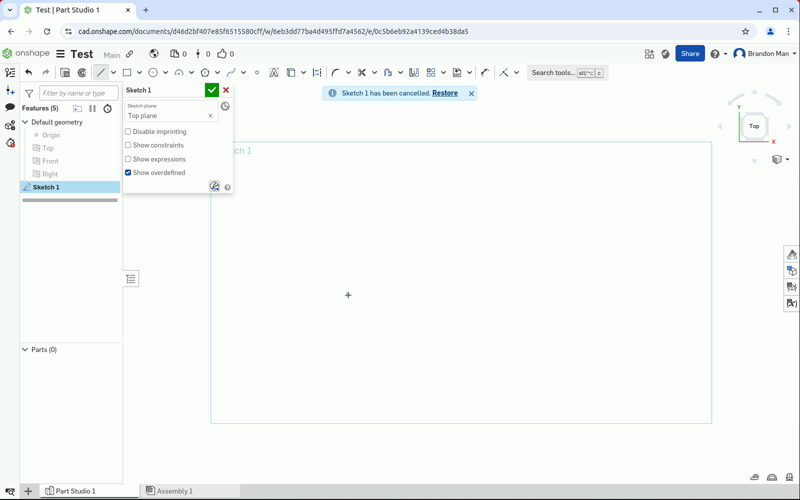
key_down(shift)
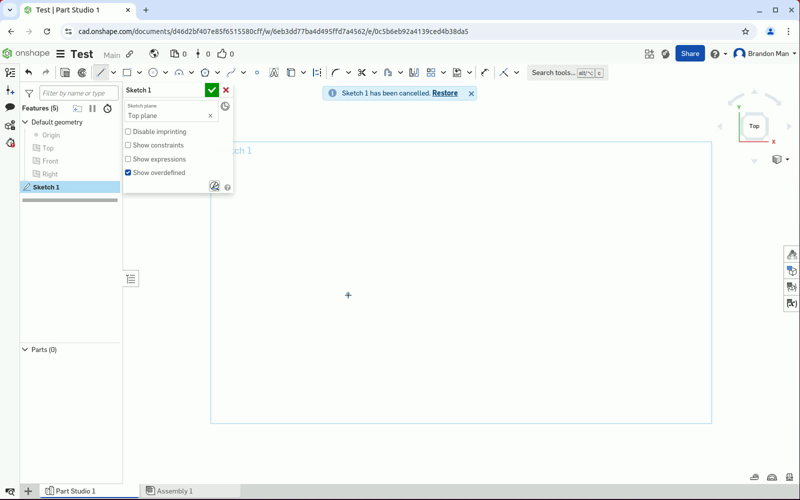
mouse_move(482, 294)
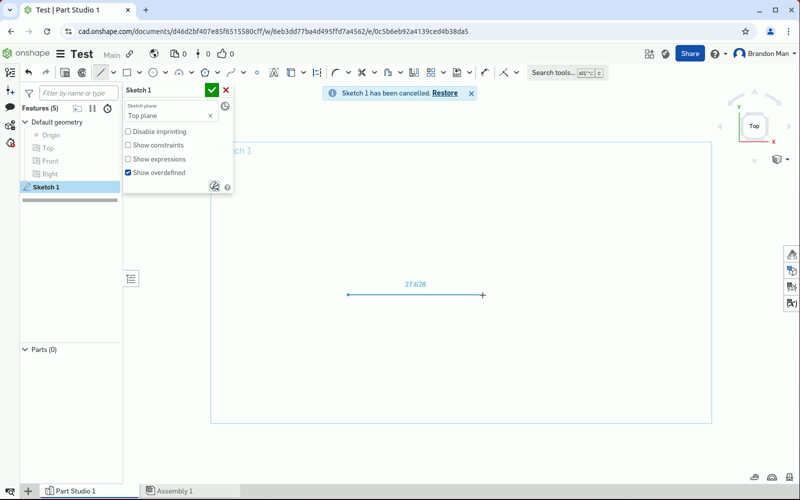
click(482, 294)
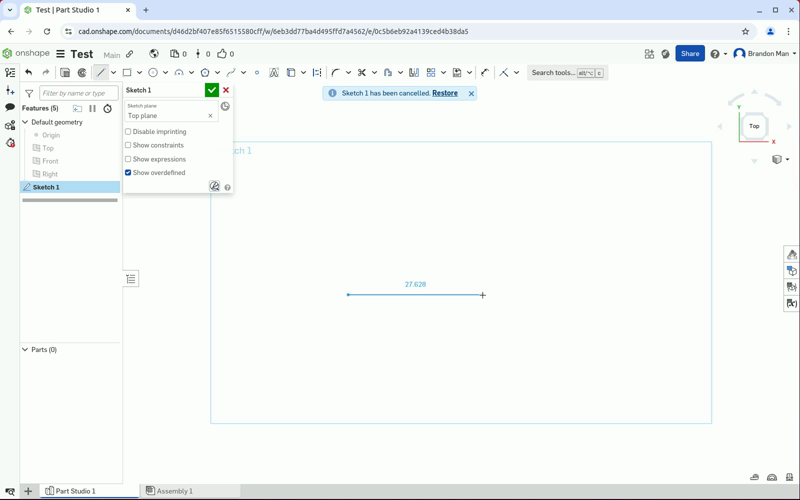
key_up(shift)
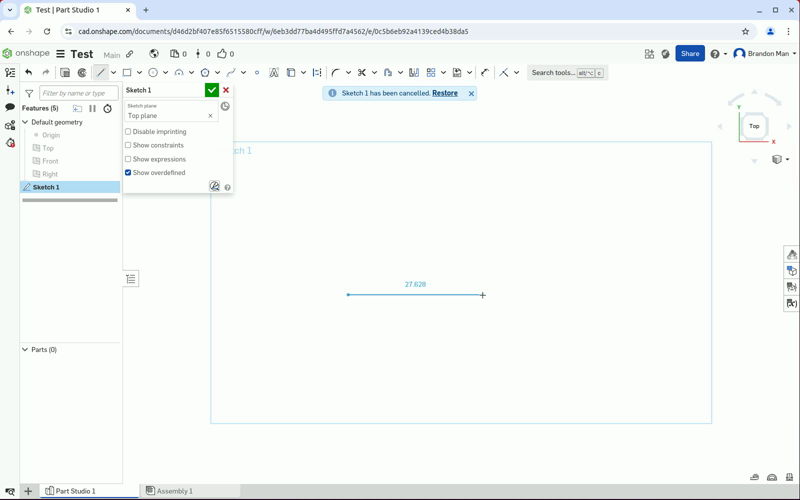
key_down(shift)
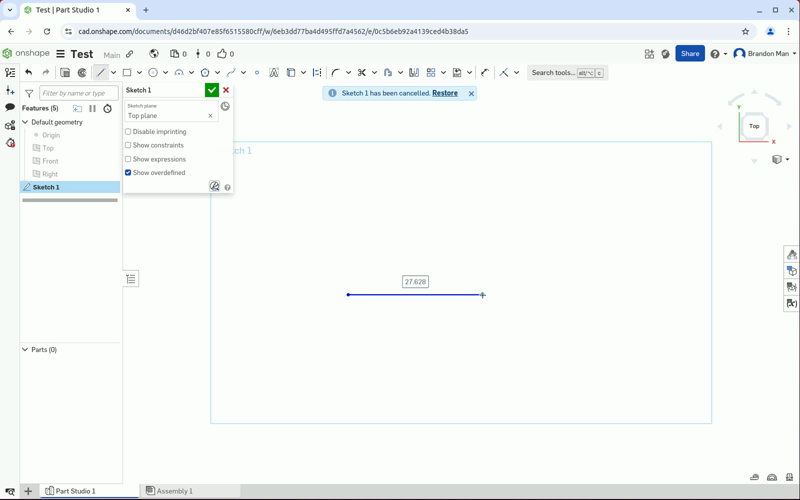
mouse_move(512, 294)
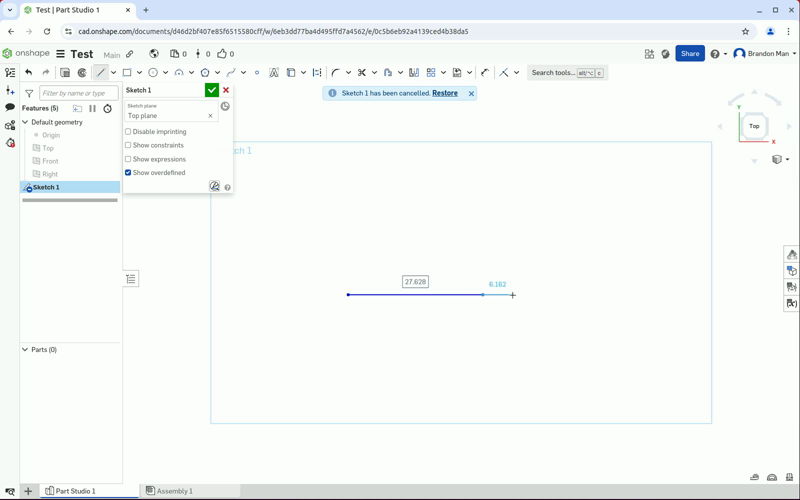
mouse_move(482, 283)
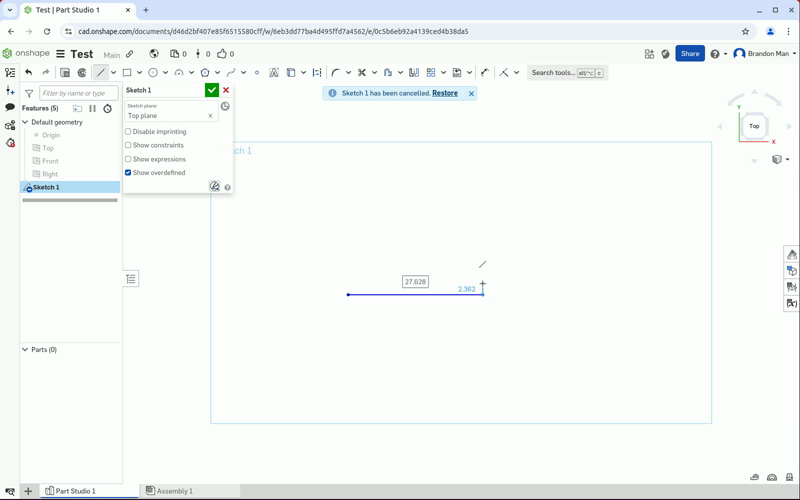
click(482, 283)
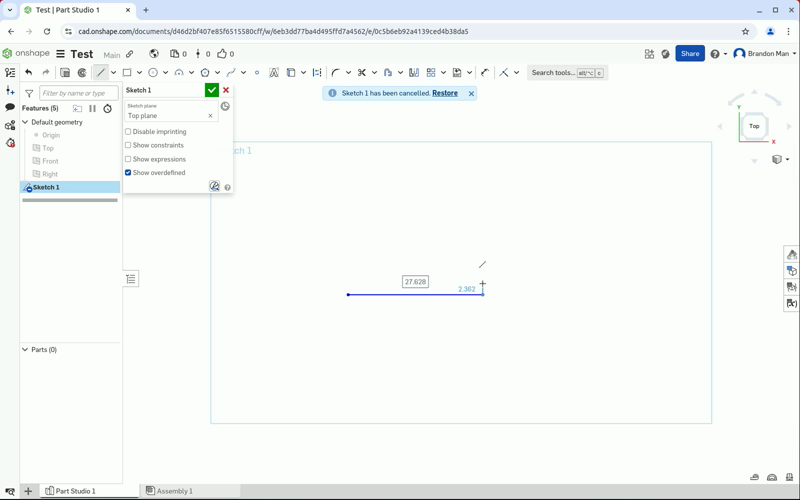
key_up(shift)
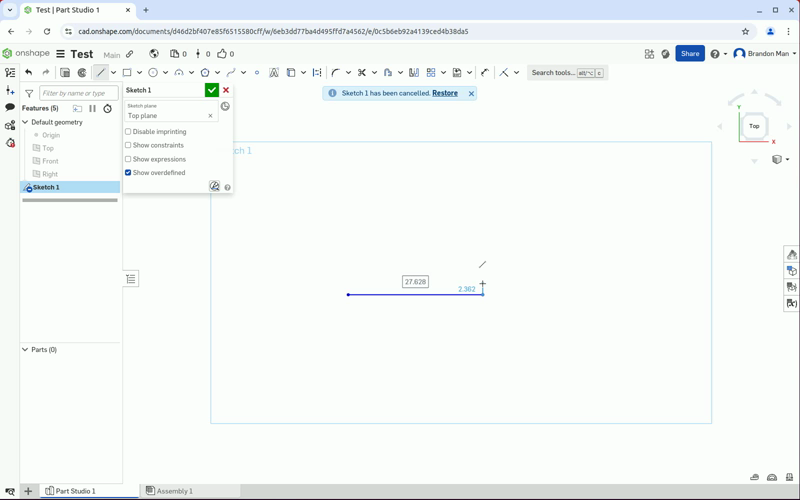
key_down(shift)
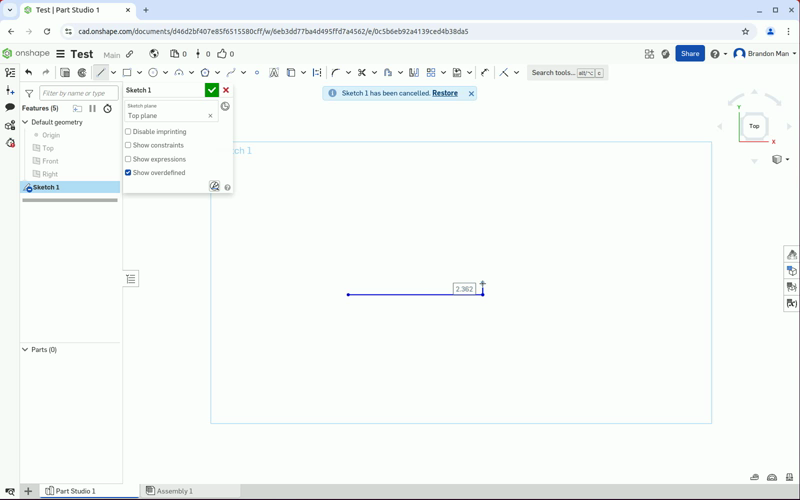
mouse_move(348, 283)
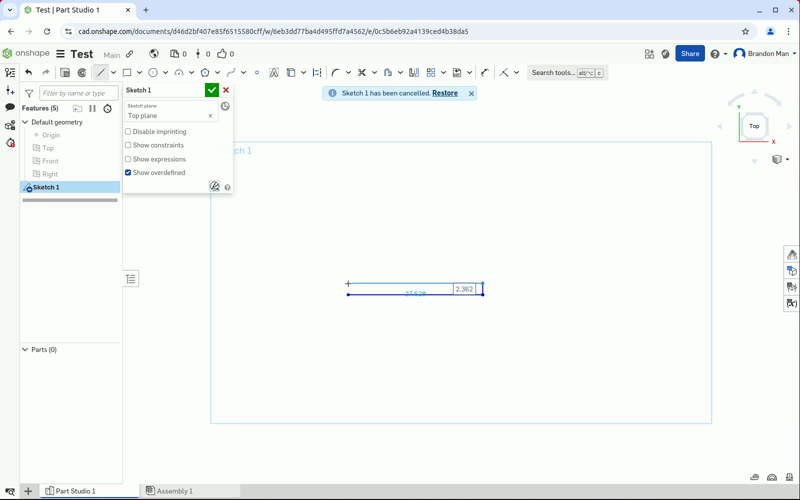
click(348, 283)
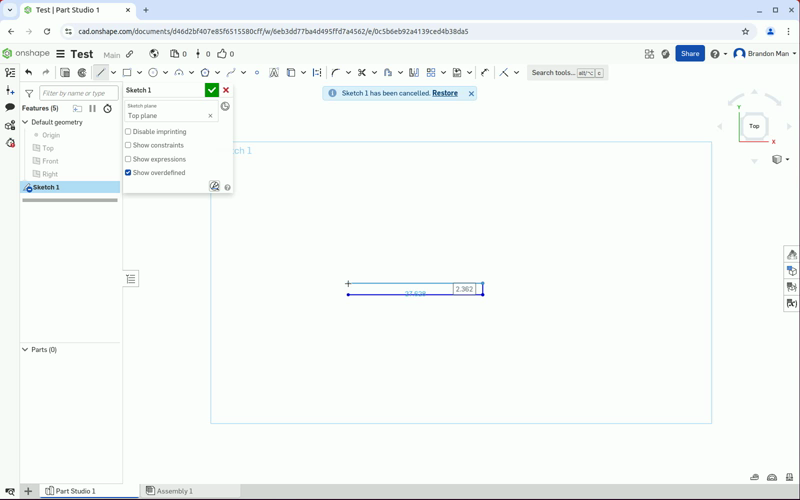
key_up(shift)
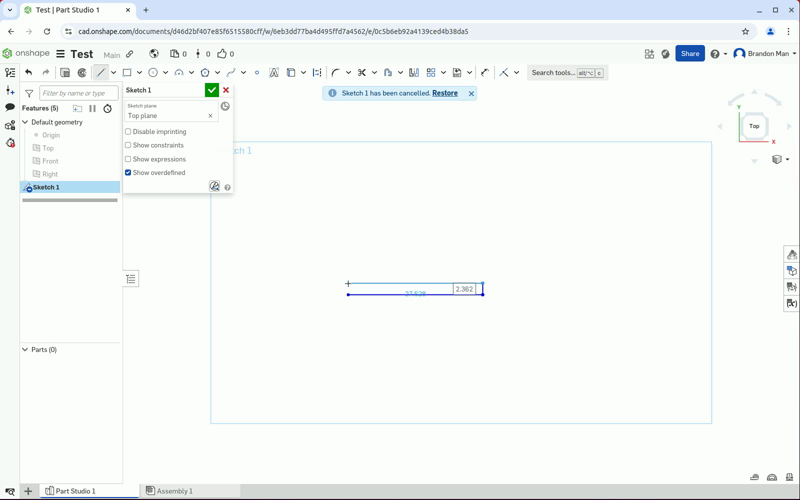
mouse_move(378, 283)
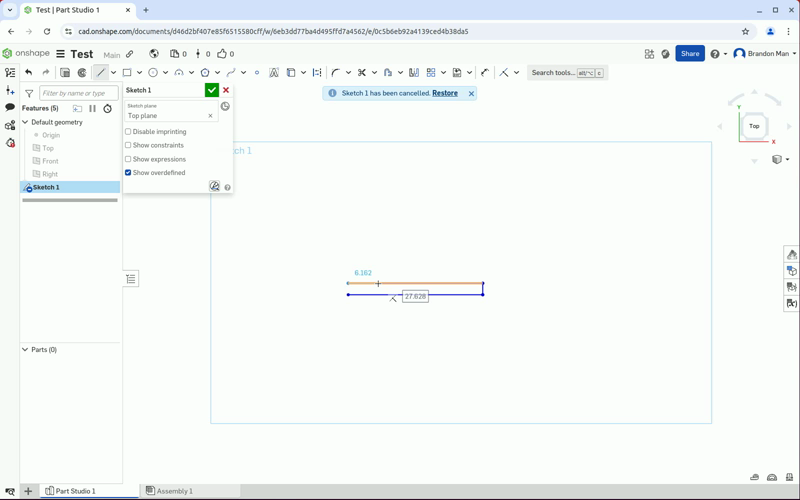
key_down(shift)
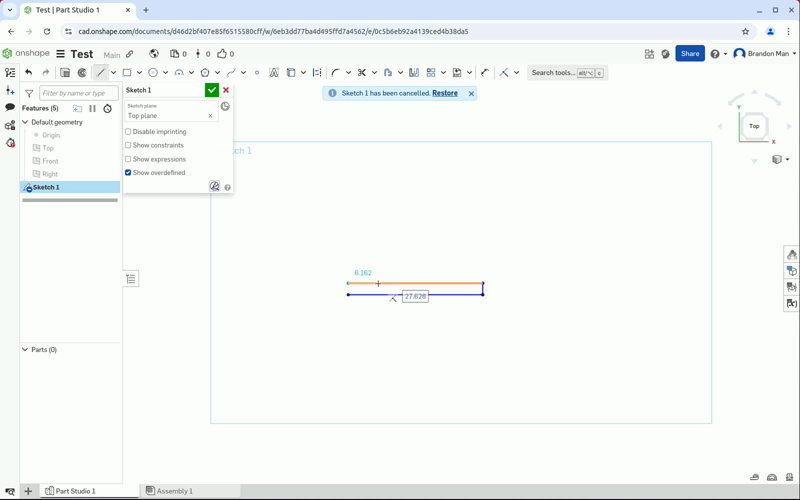
mouse_move(348, 294)
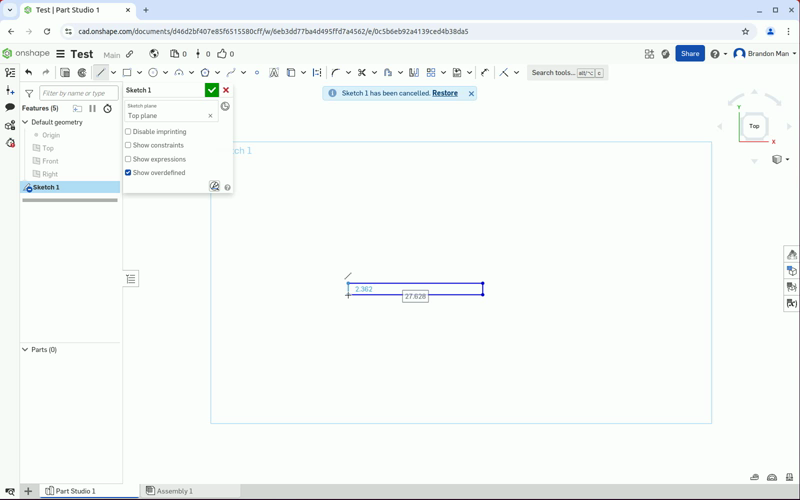
key_up(shift)
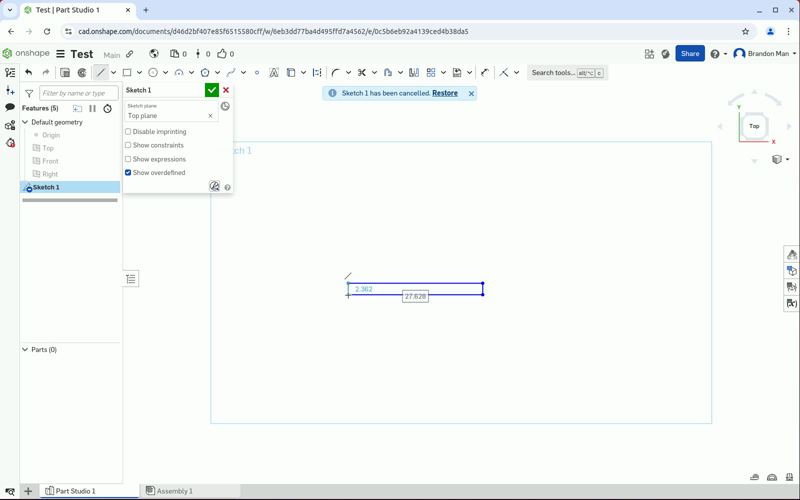
click(348, 294)
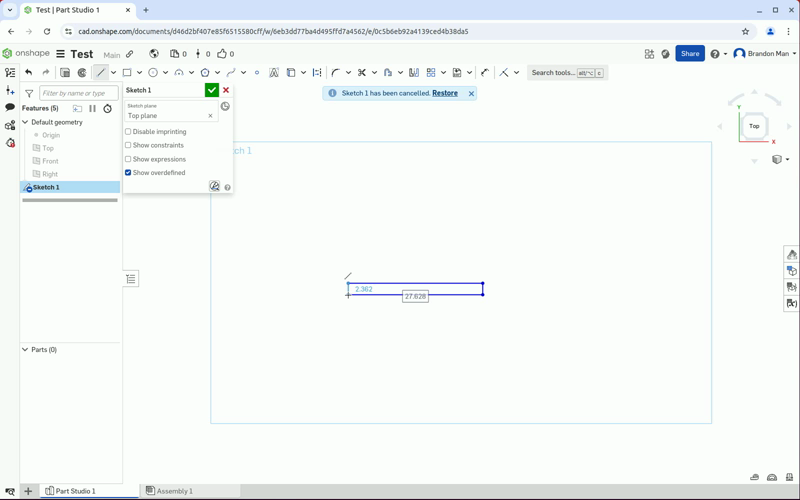
key(esc)
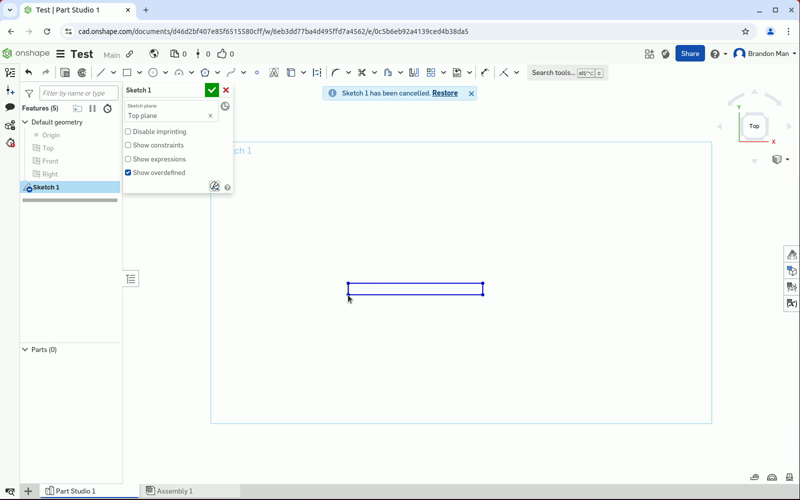
mouse_move(394, 289)
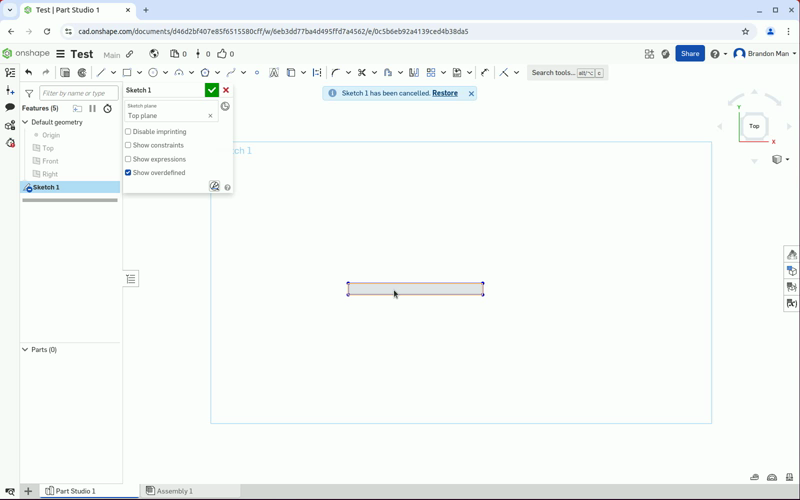
scroll(6)
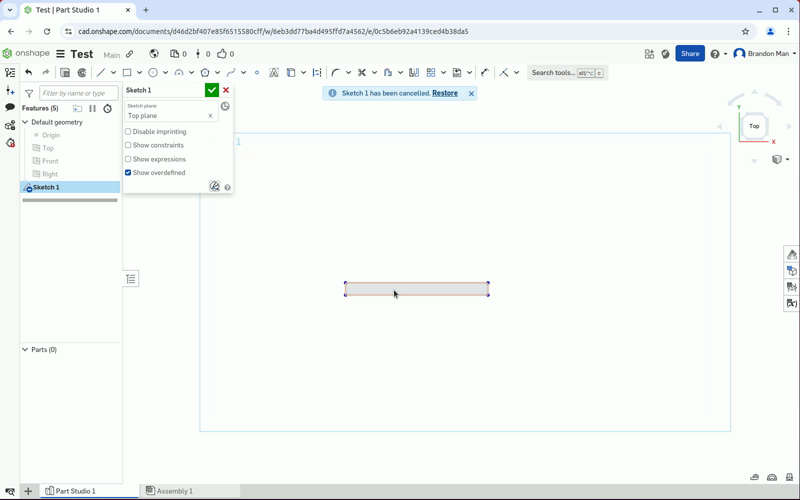
scroll(6)
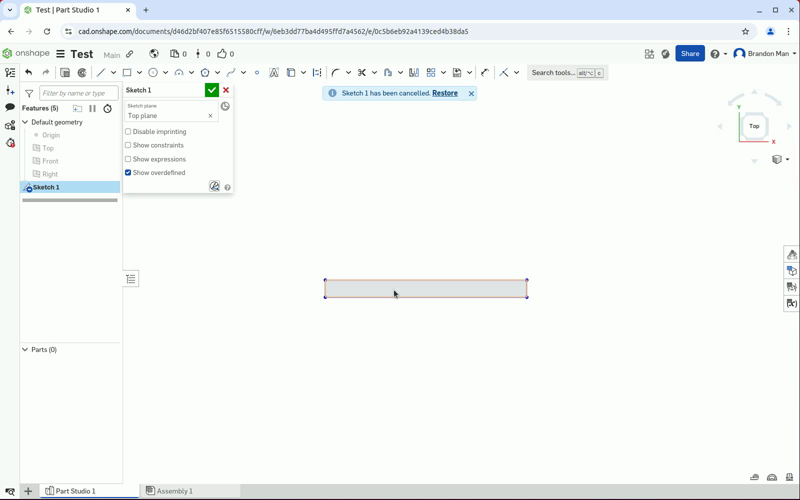
scroll(6)
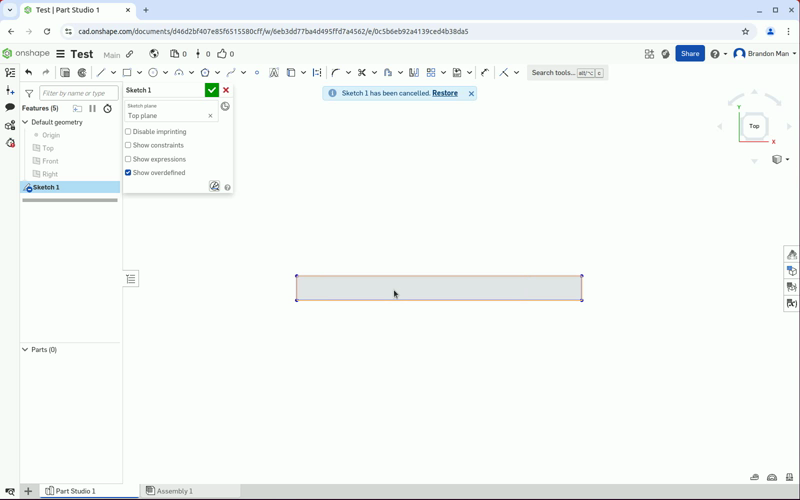
scroll(6)
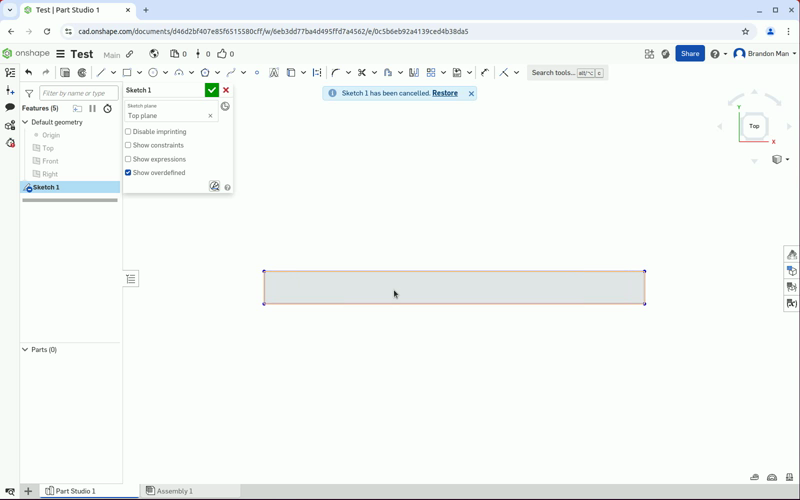
scroll(6)
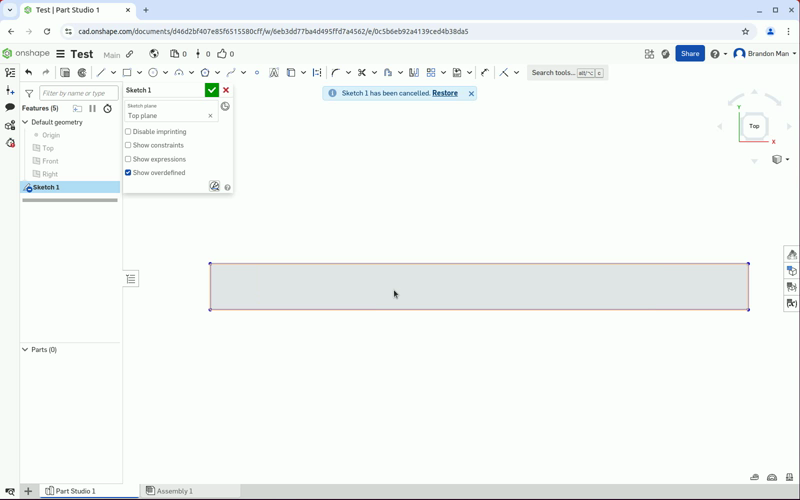
scroll(6)
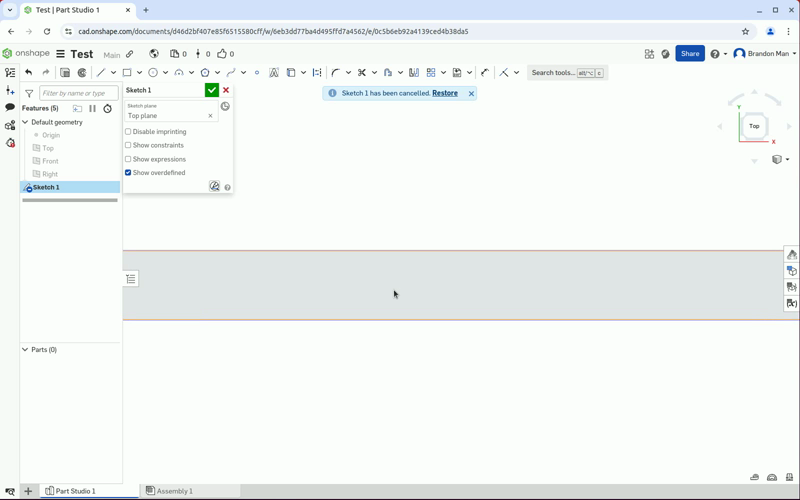
scroll(6)
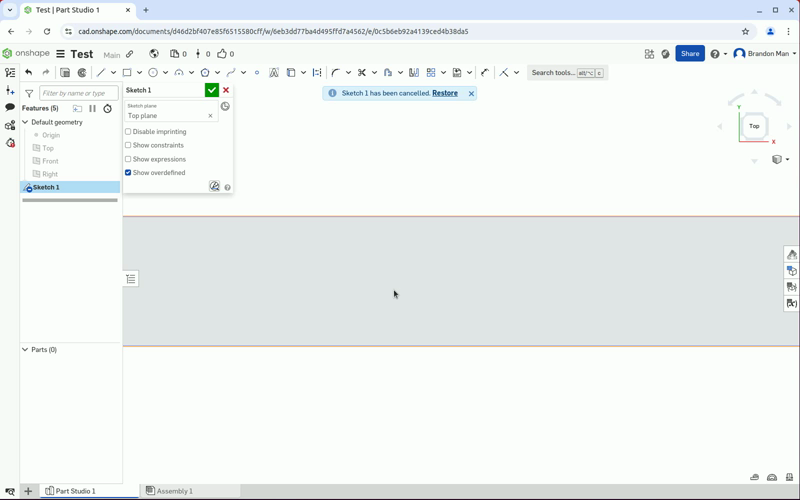
click(394, 289)
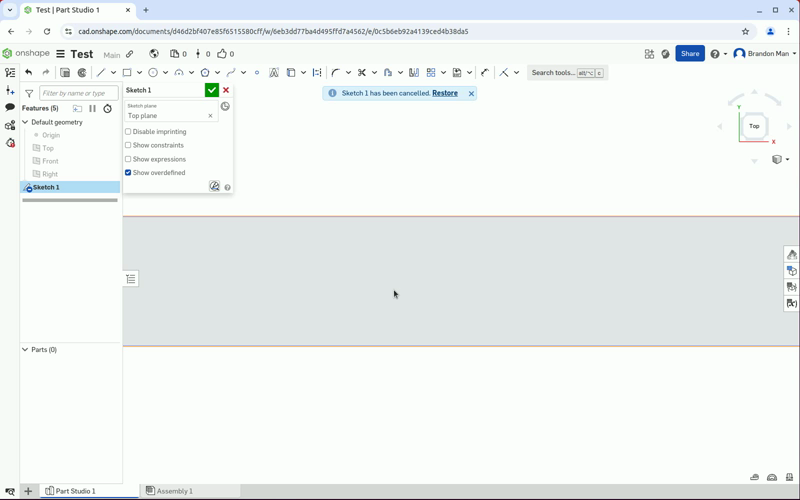
scroll(-6)
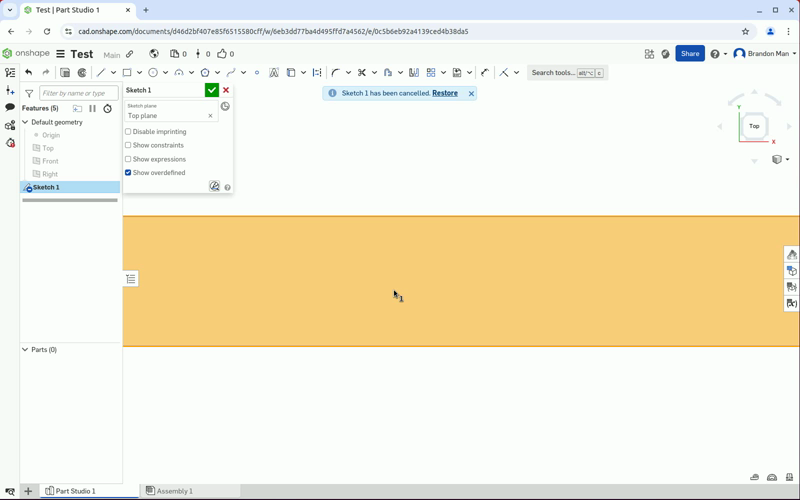
scroll(-6)
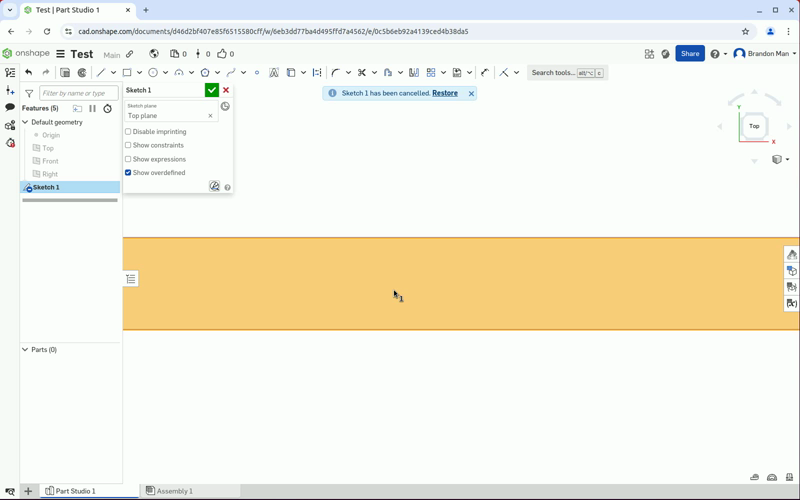
scroll(-6)
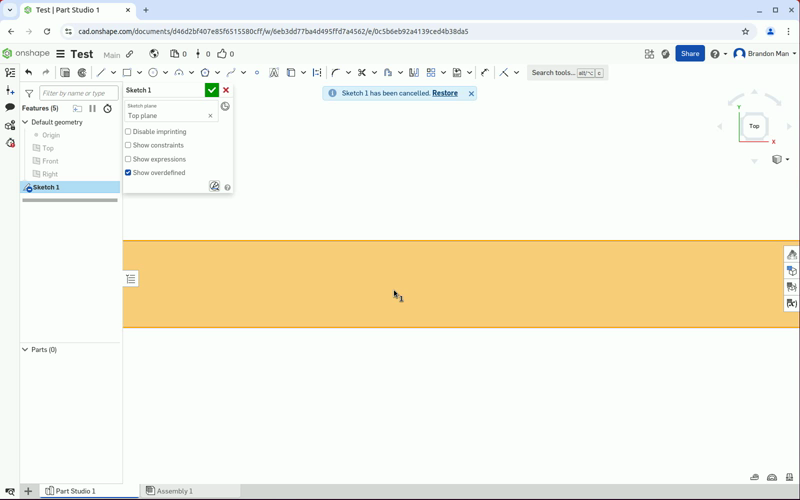
scroll(-6)
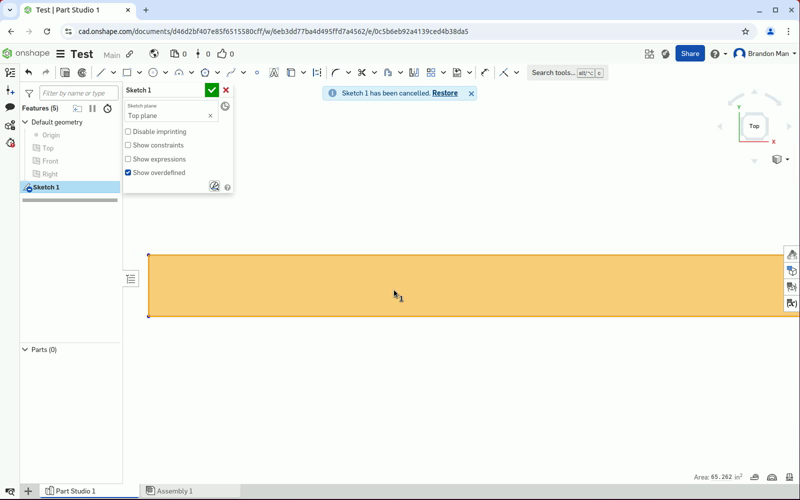
scroll(-6)
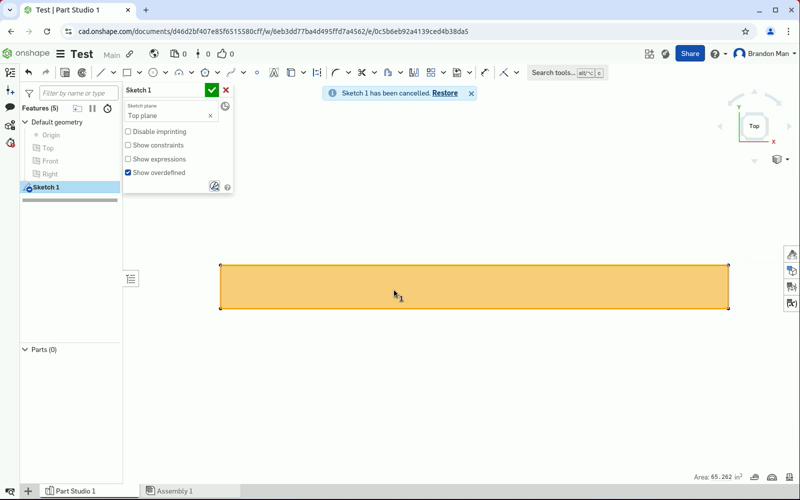
scroll(-6)
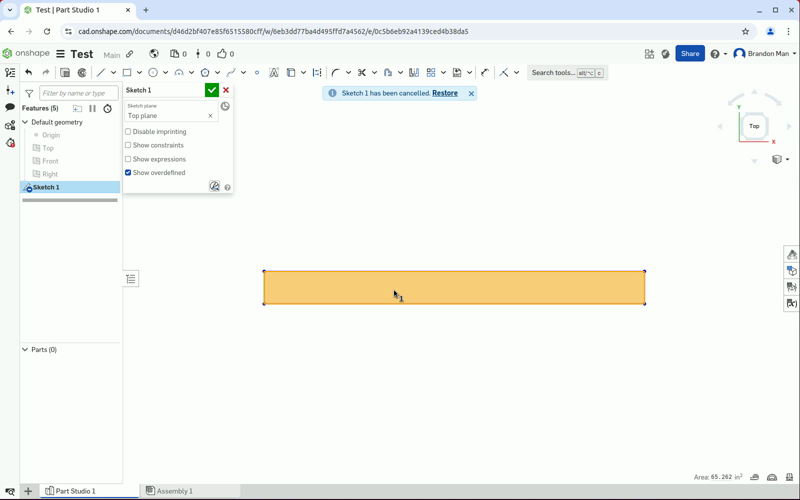
scroll(-6)
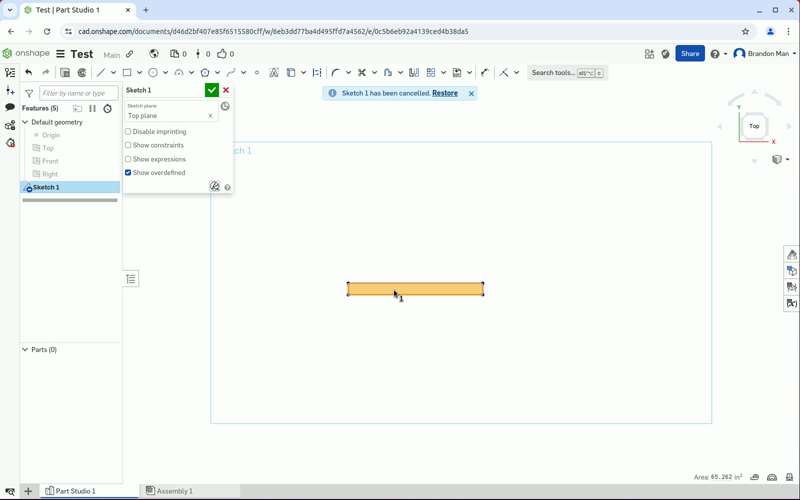
mouse_move(73, 352)
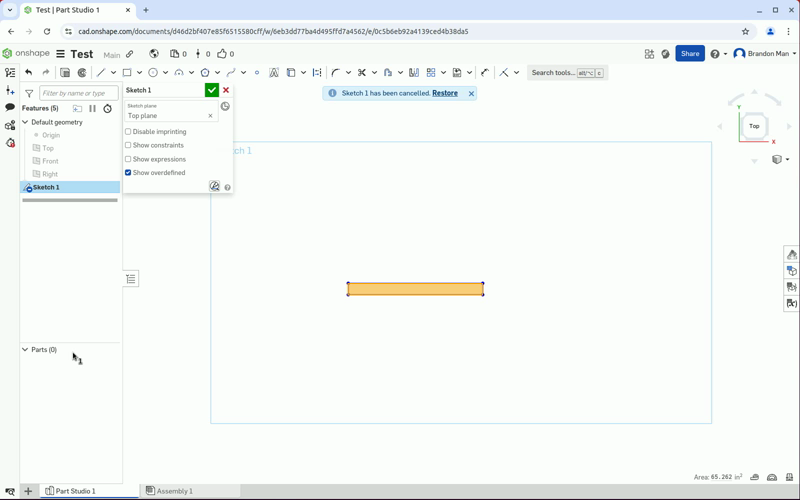
key(shift+y)
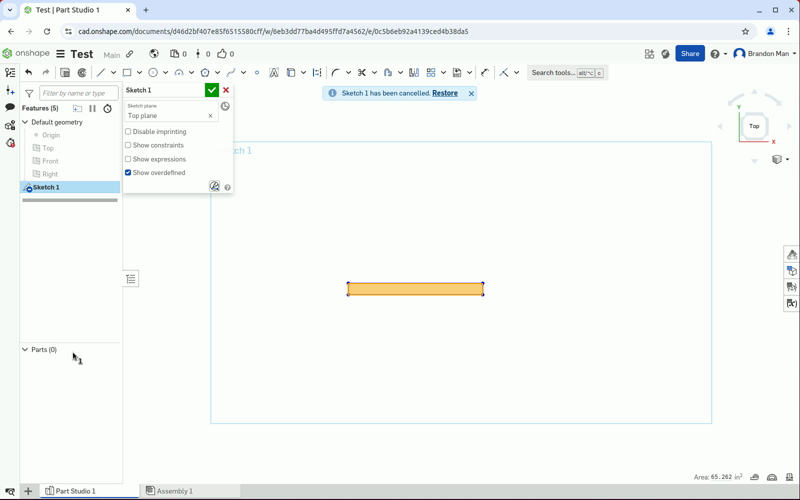
key(shift+e)
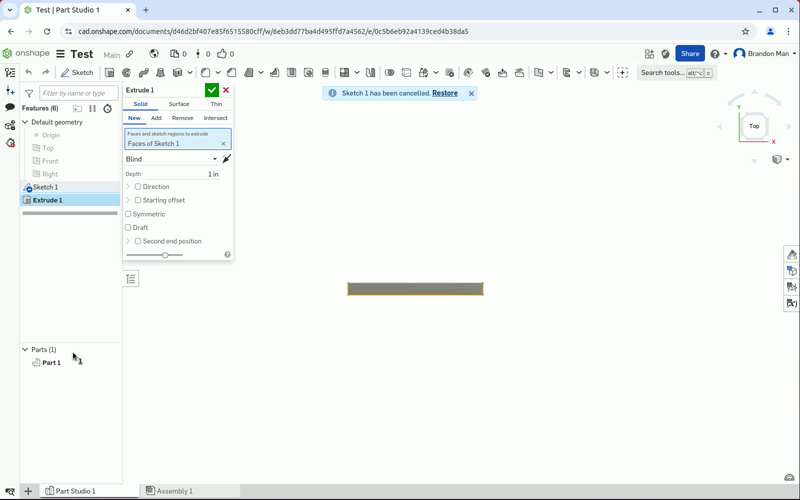
mouse_move(143, 106)
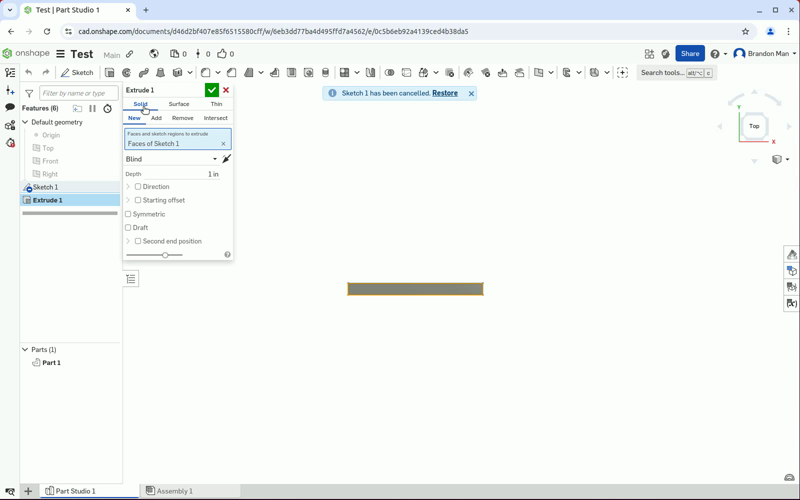
click(143, 106)
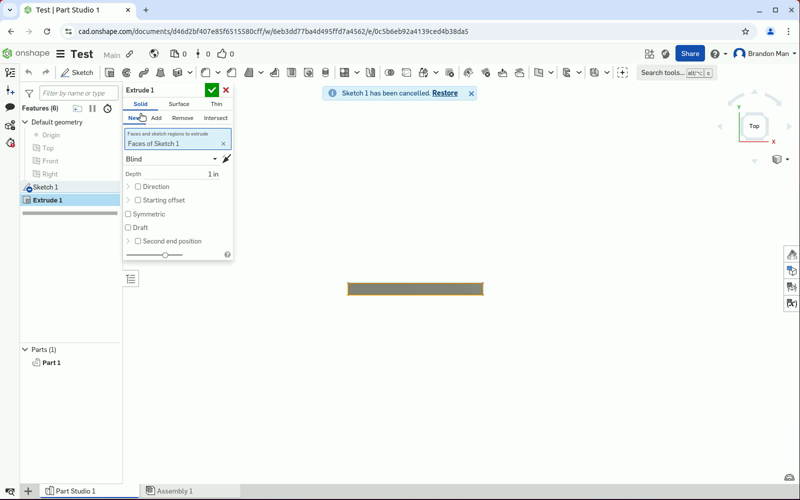
mouse_move(137, 120)
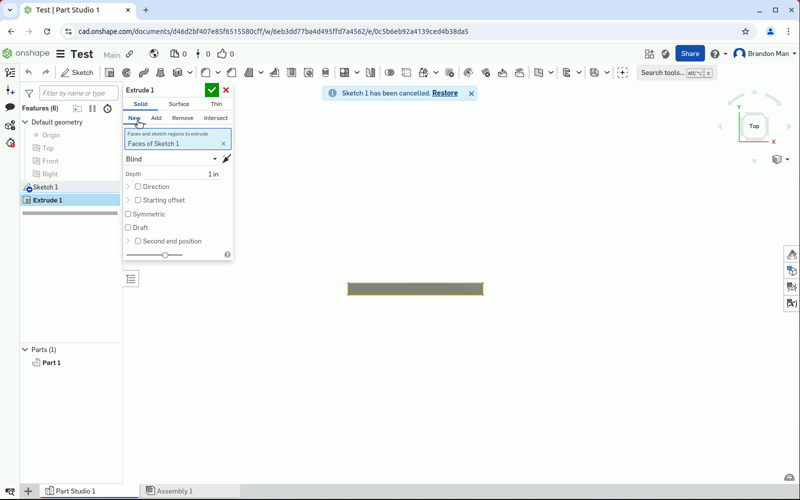
click(137, 120)
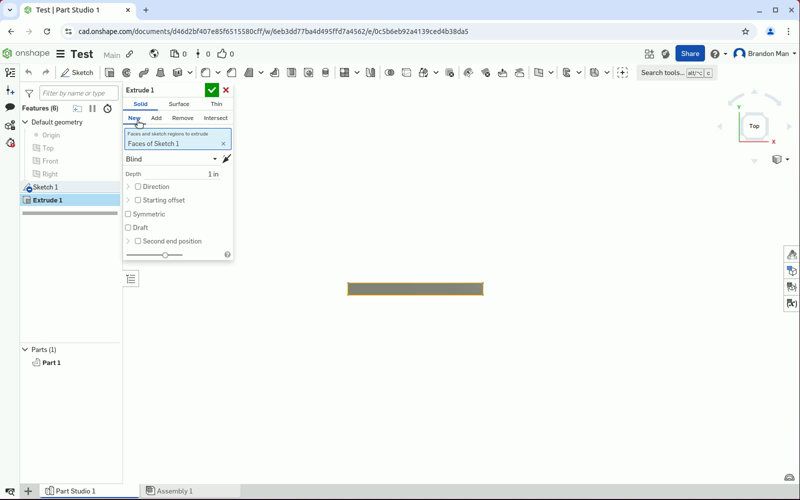
key(tab, 4)
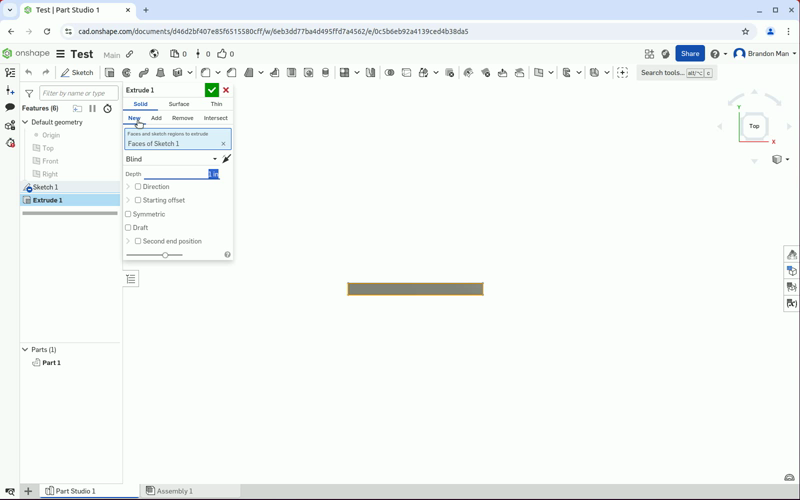
text(2.407)
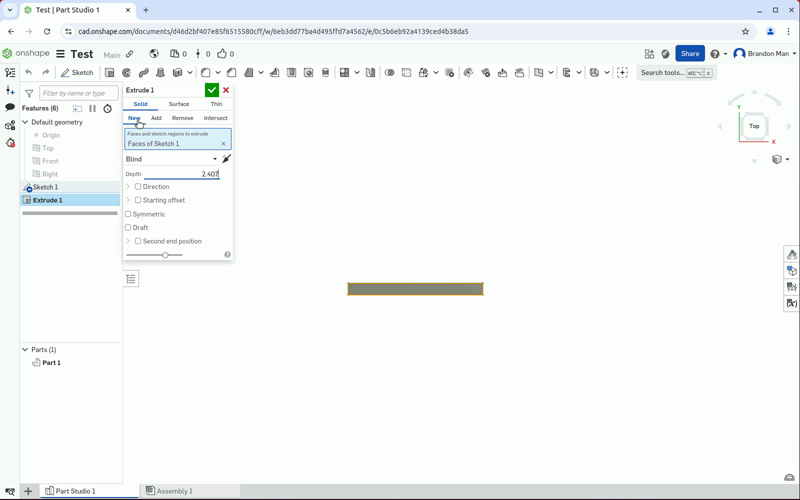
key(enter)
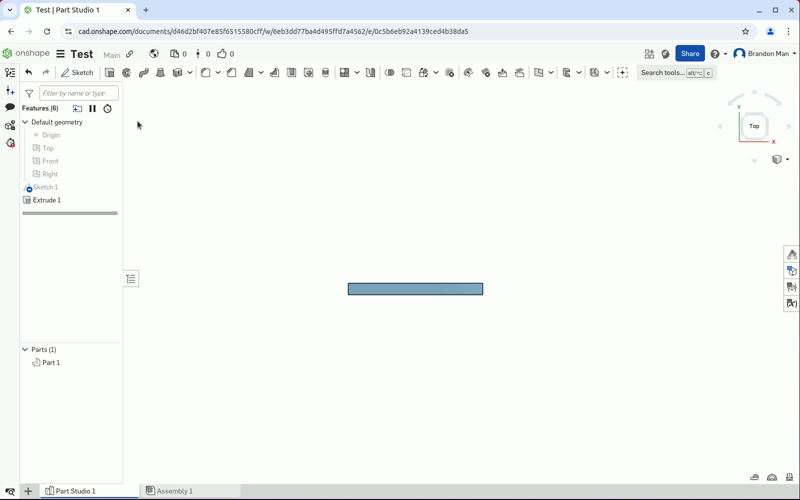
key(shift+h)
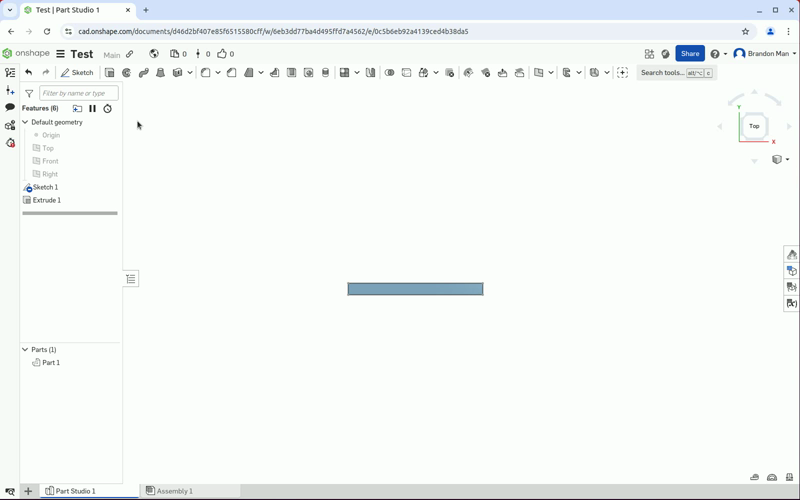
key(shift+h)
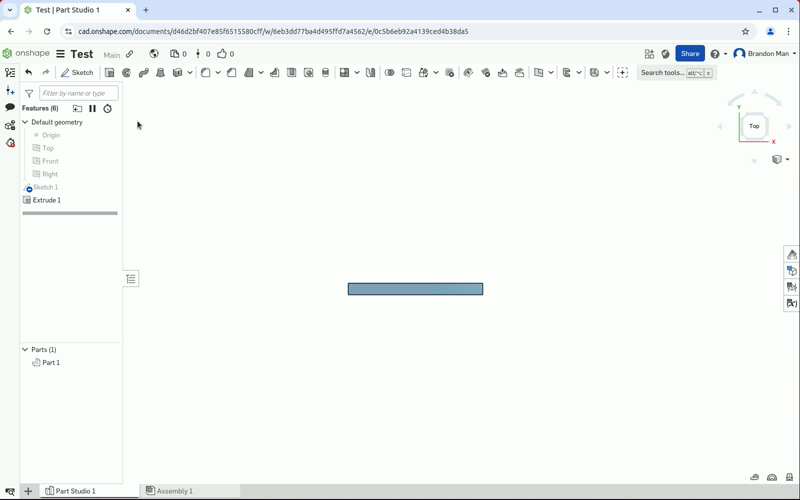
mouse_move(73, 189)
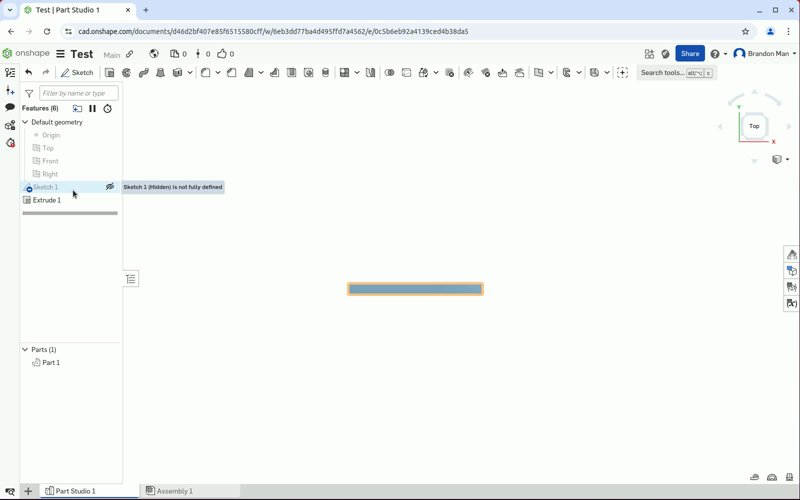
click(73, 189)
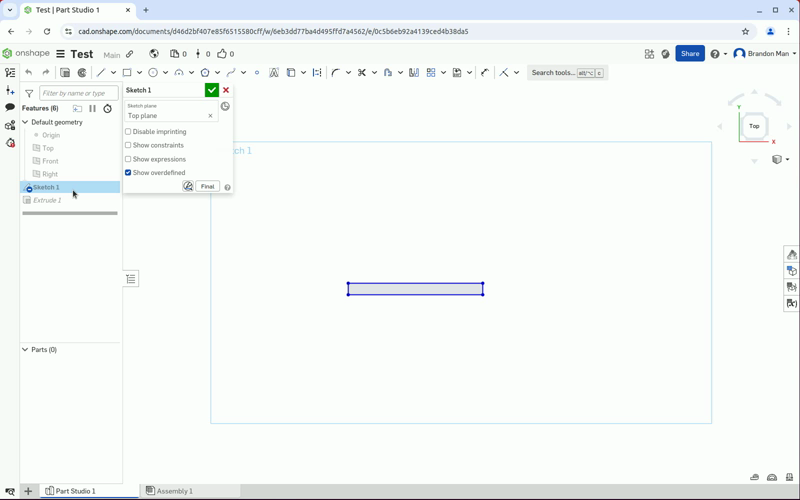
mouse_move(229, 92)
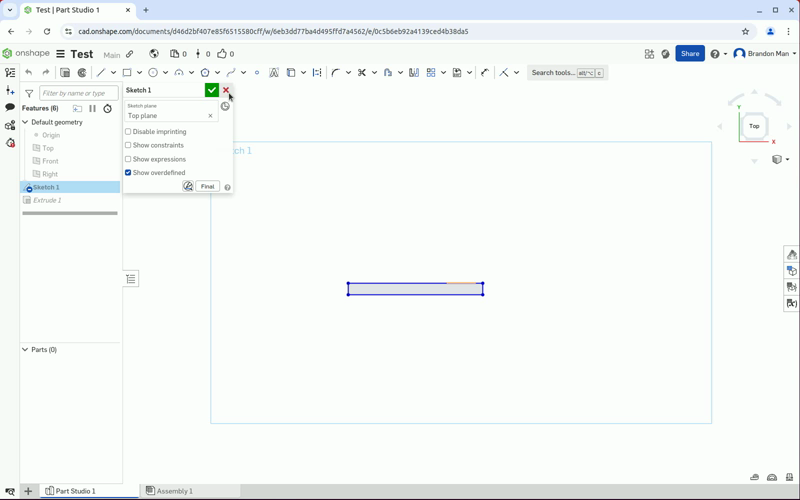
click(229, 92)
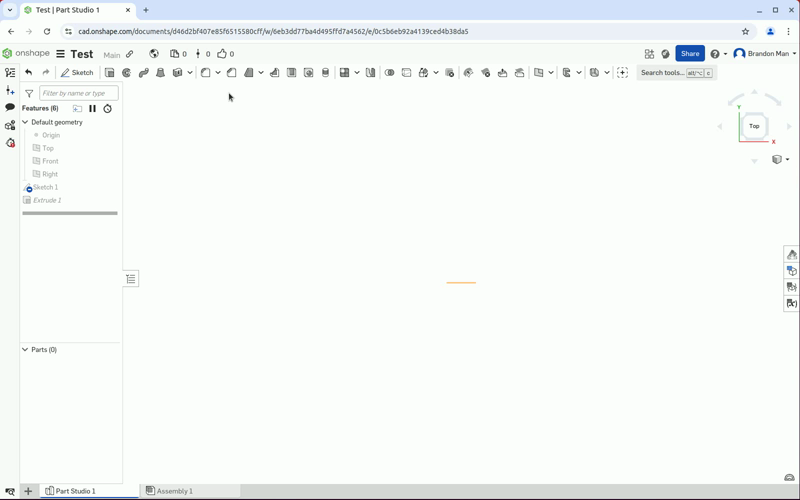
mouse_move(73, 352)
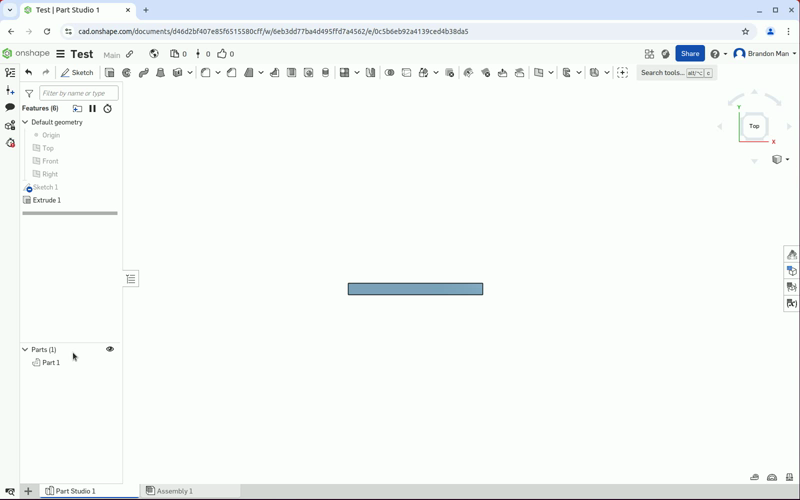
key(y)
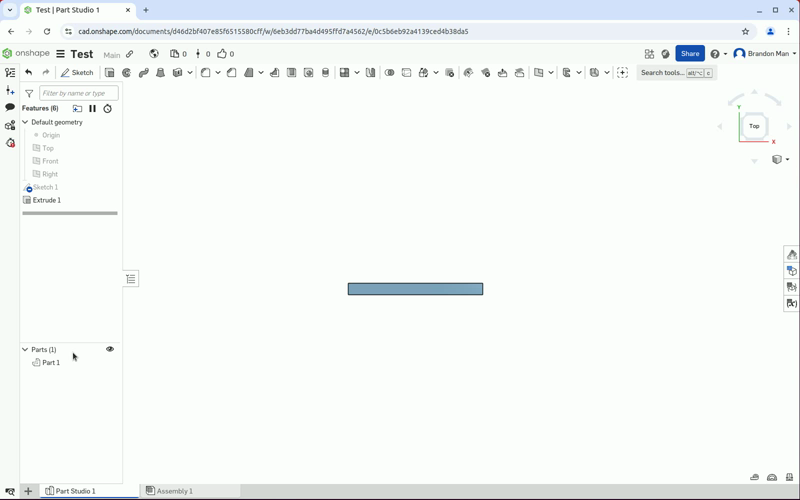
key(shift+p)
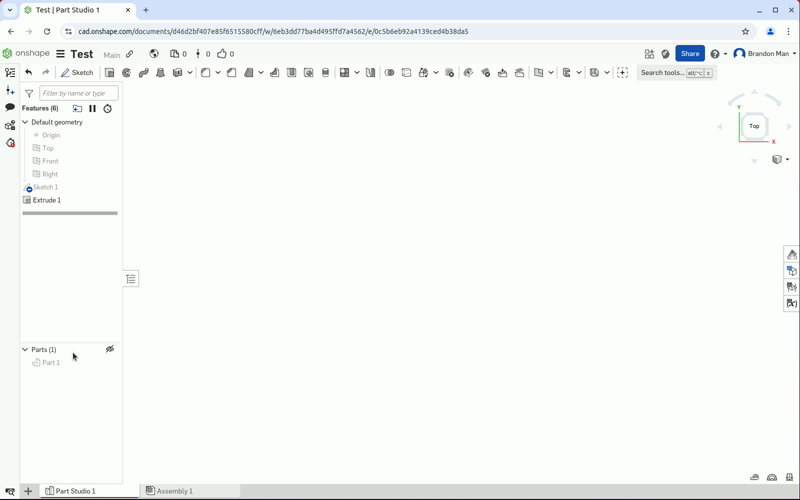
key(space)
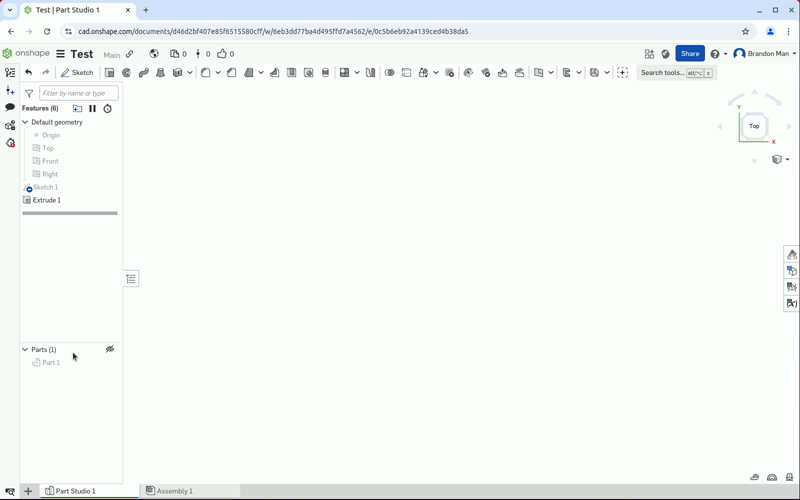
key_down(shift)
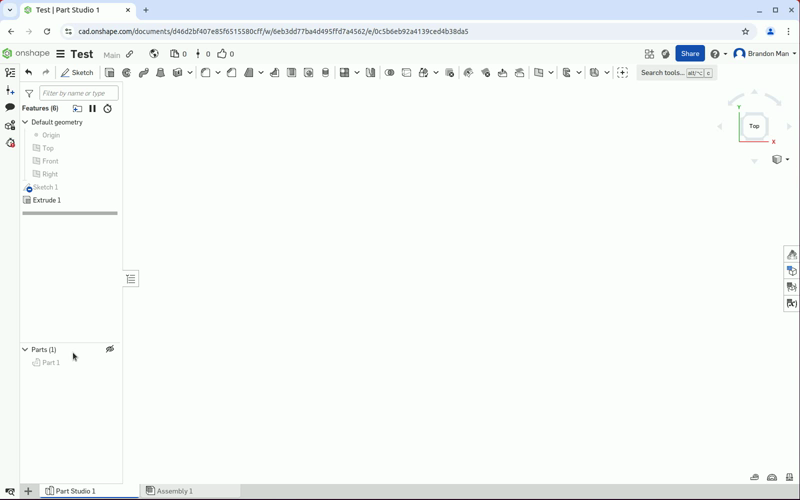
key(up)
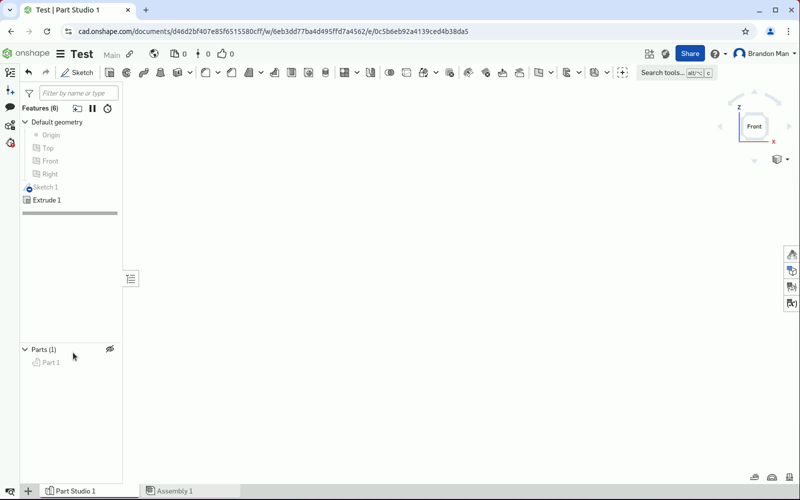
key_up(shift)
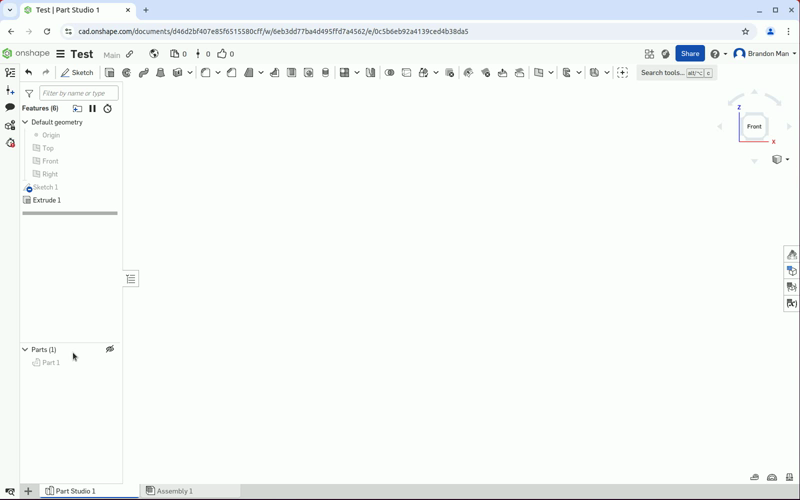
mouse_move(73, 352)
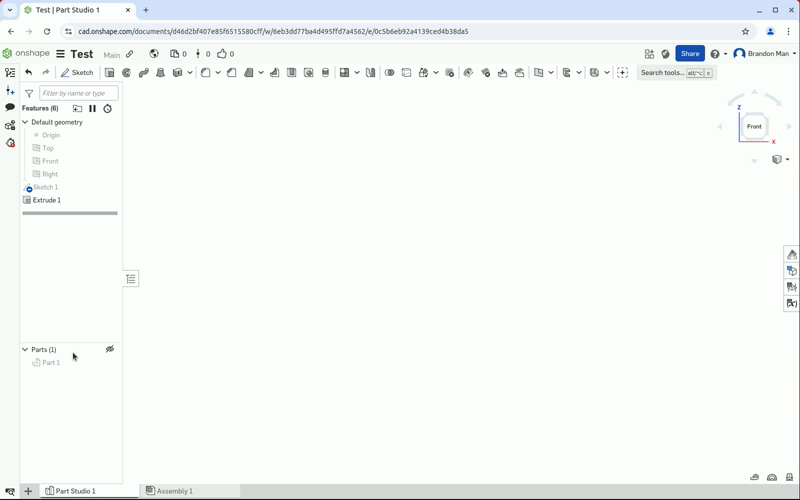
key(shift+y)
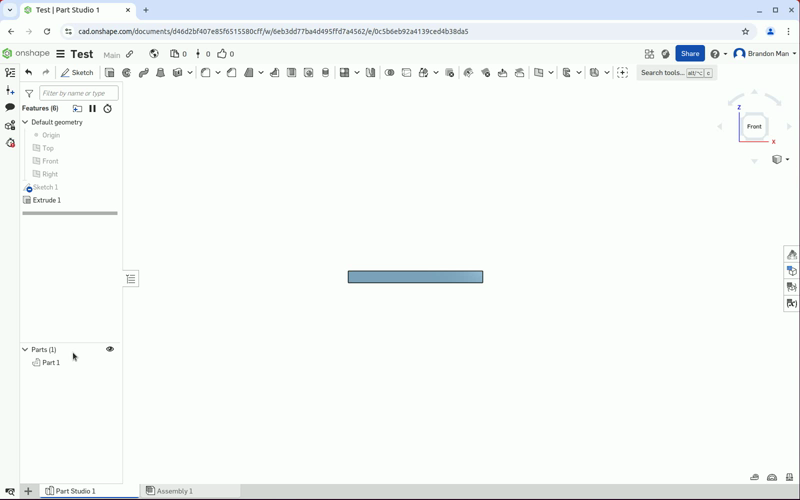
mouse_move(541, 75)
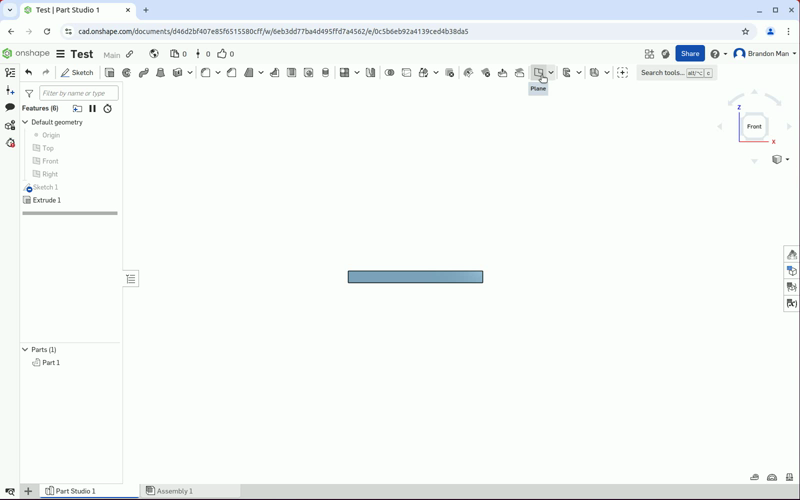
click(541, 75)
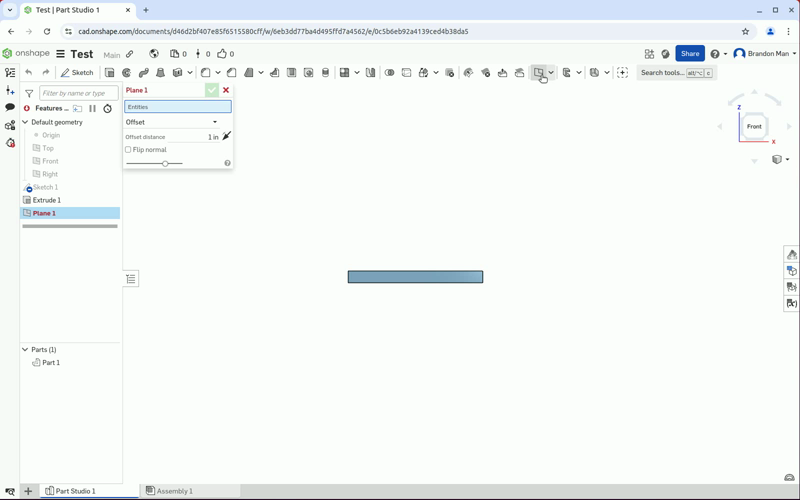
mouse_move(73, 163)
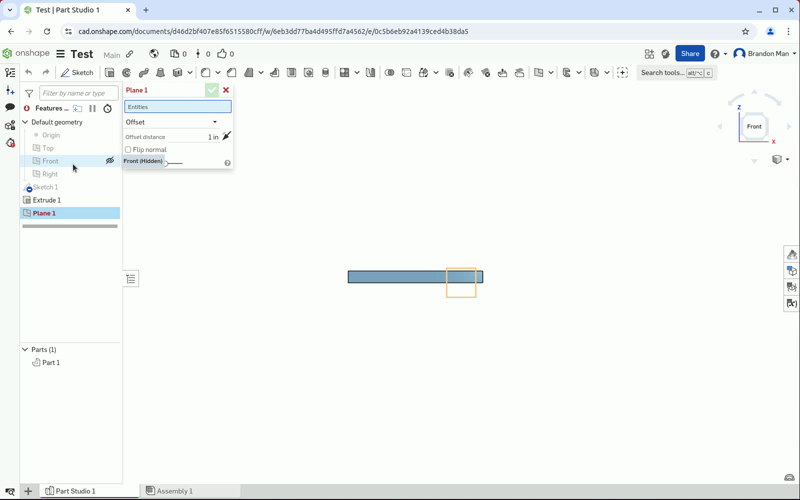
click(73, 163)
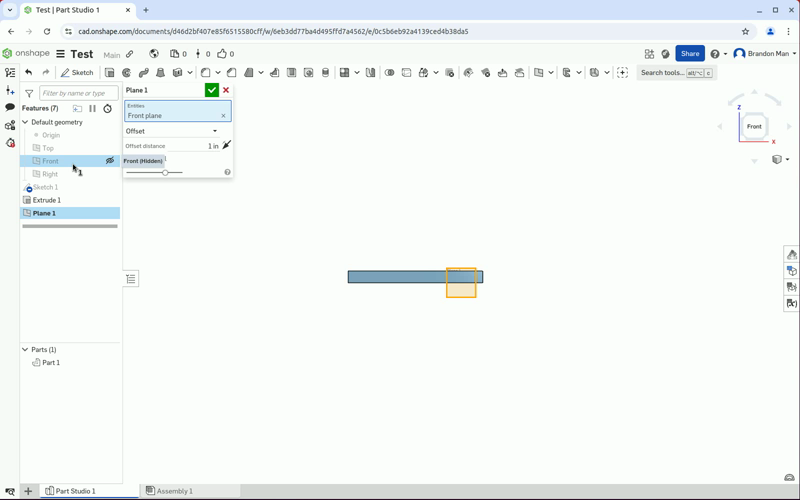
key(tab, 2)
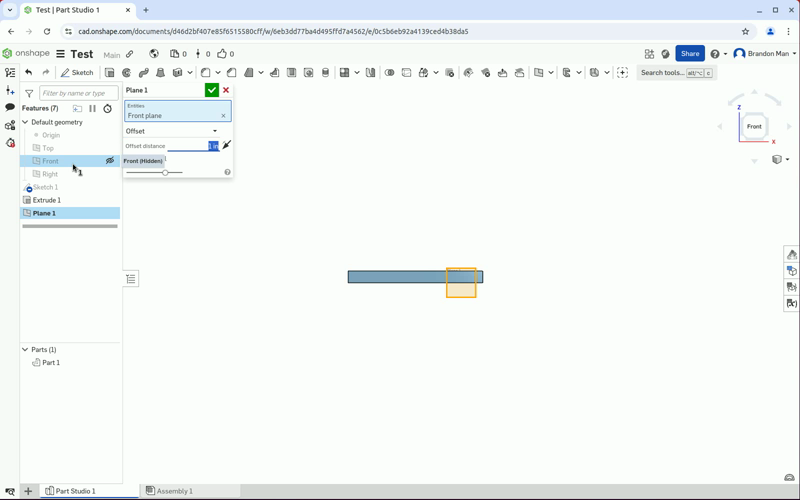
text(2.403)
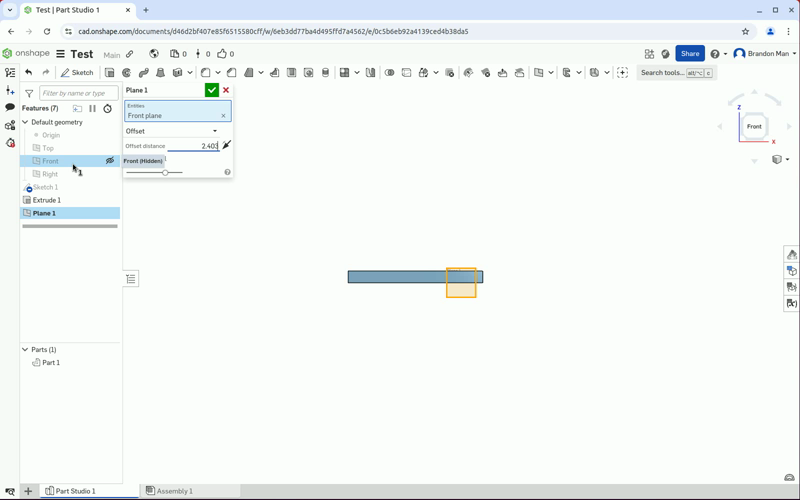
key(enter, 2)
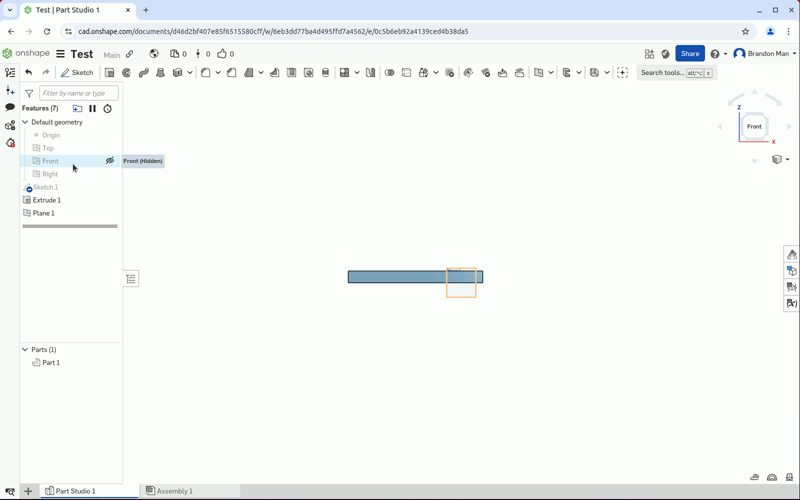
key(shift+s)
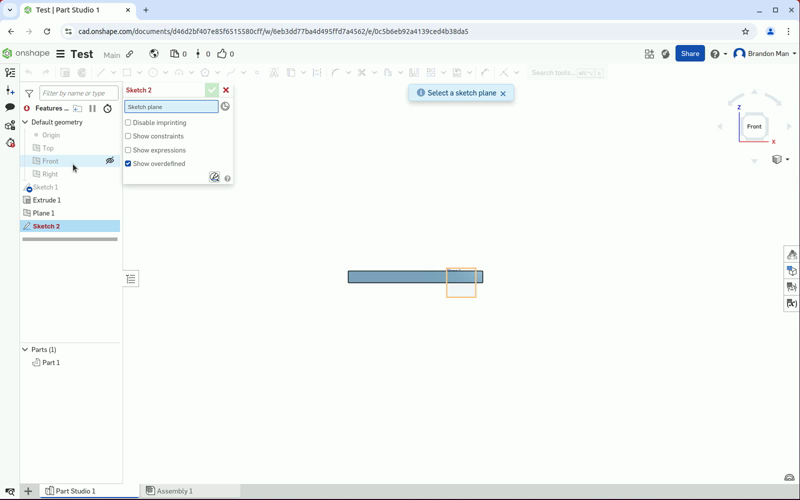
mouse_move(73, 215)
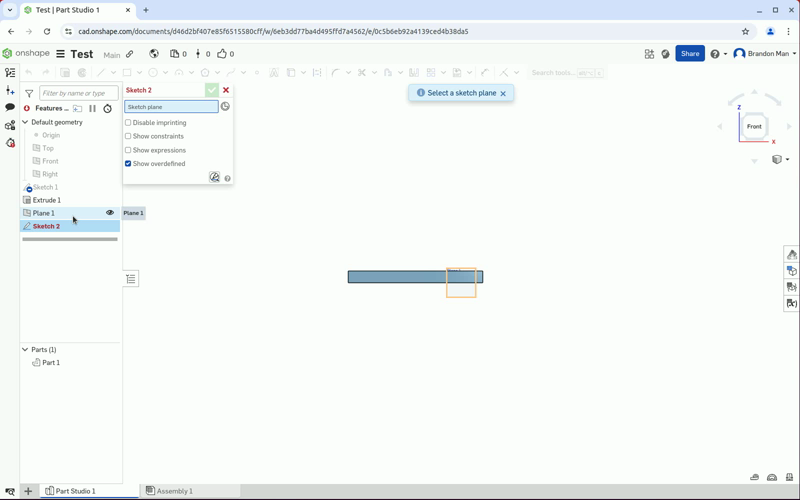
click(73, 215)
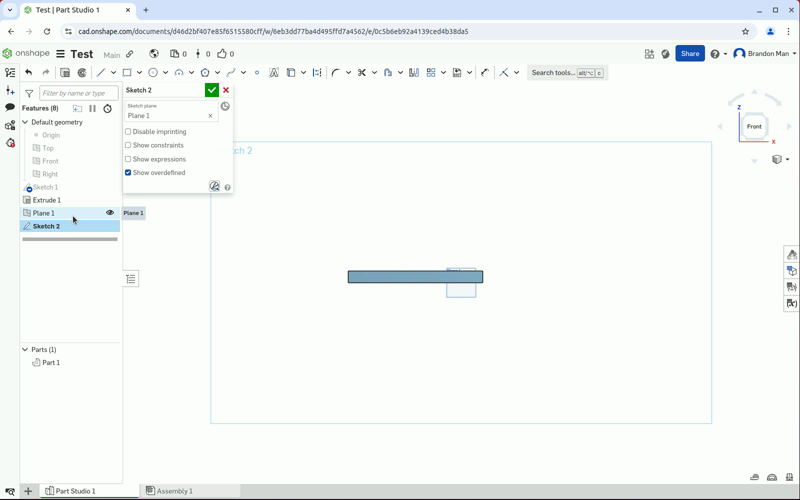
mouse_move(73, 352)
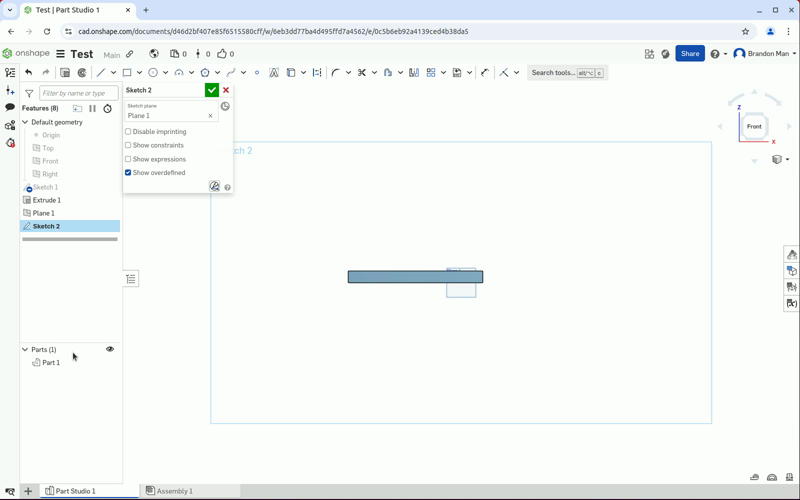
key(y)
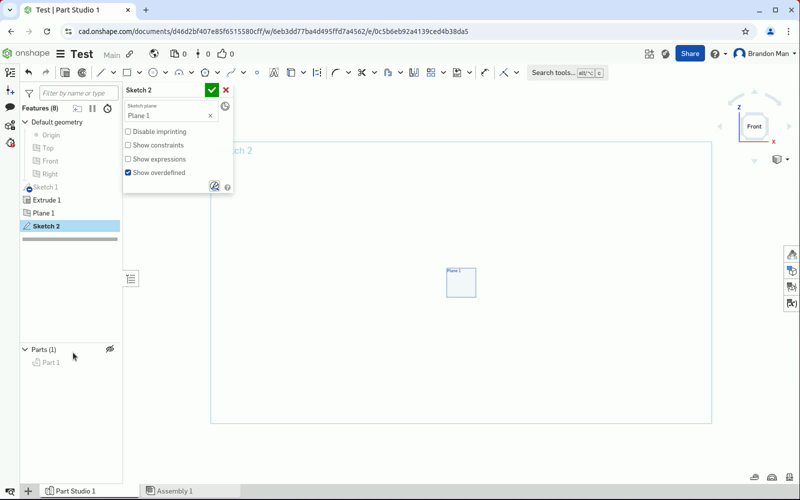
key(l)
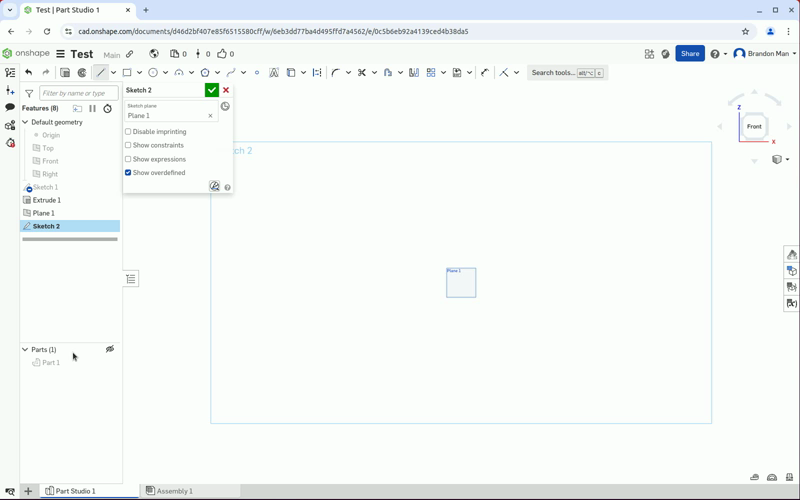
key_down(shift)
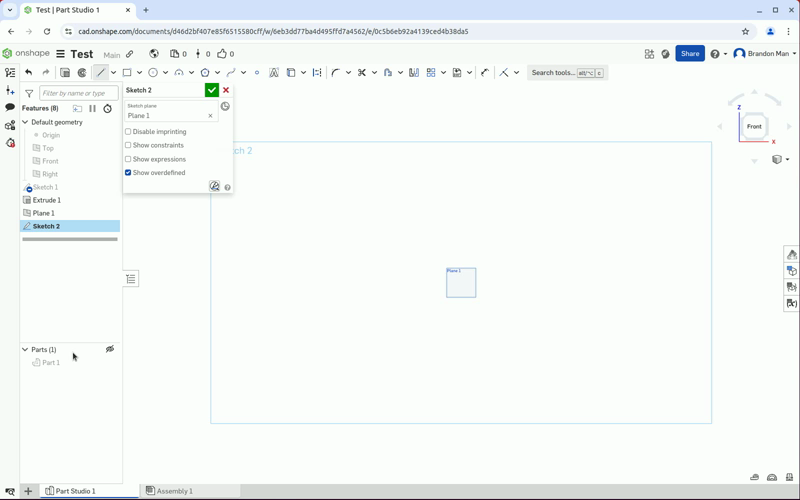
mouse_move(348, 282)
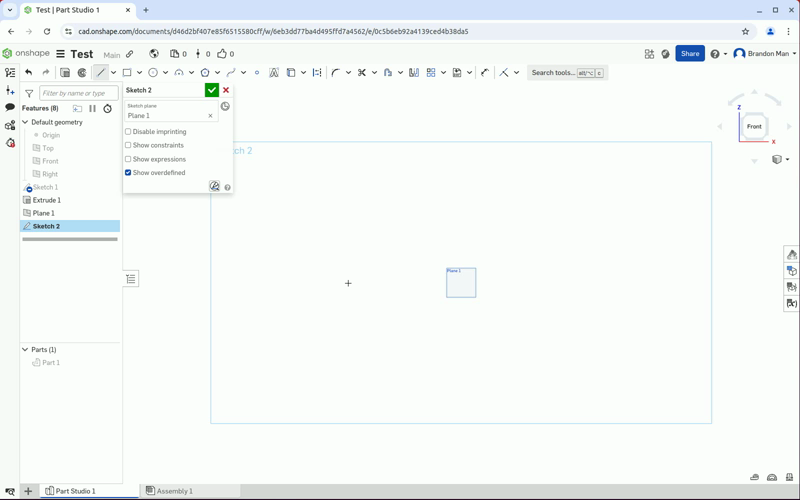
click(348, 282)
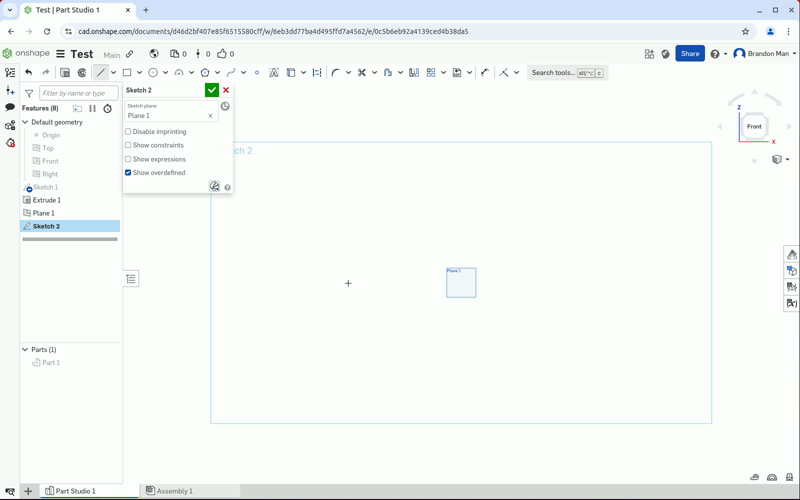
key_up(shift)
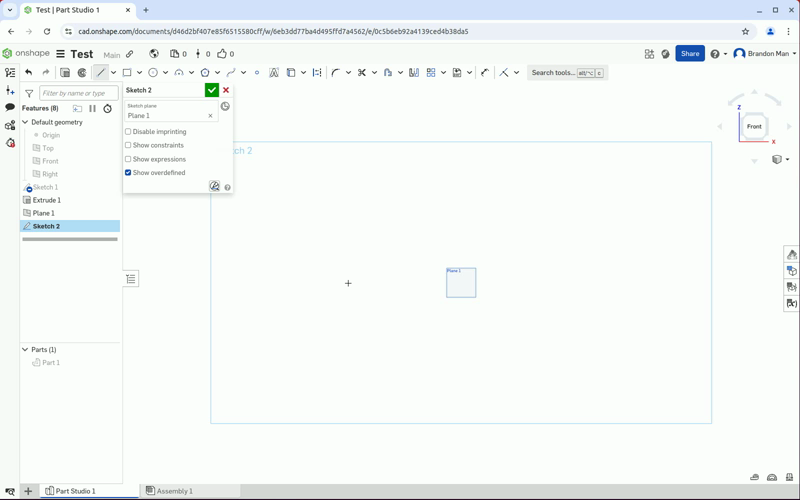
key_down(shift)
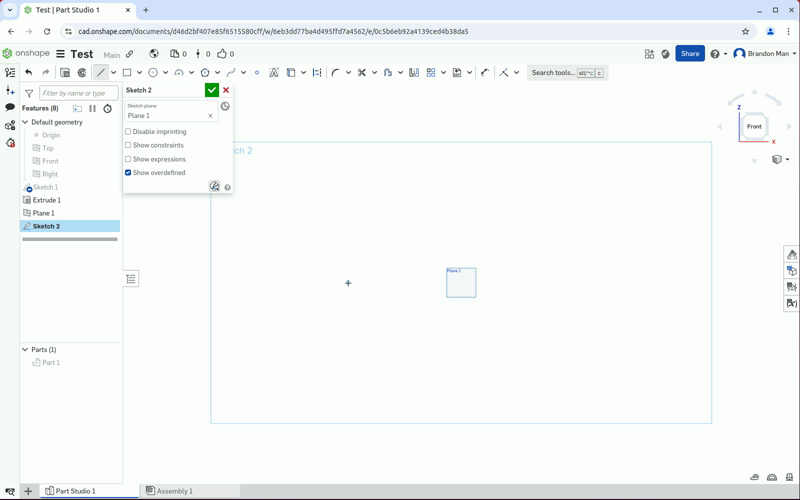
mouse_move(482, 282)
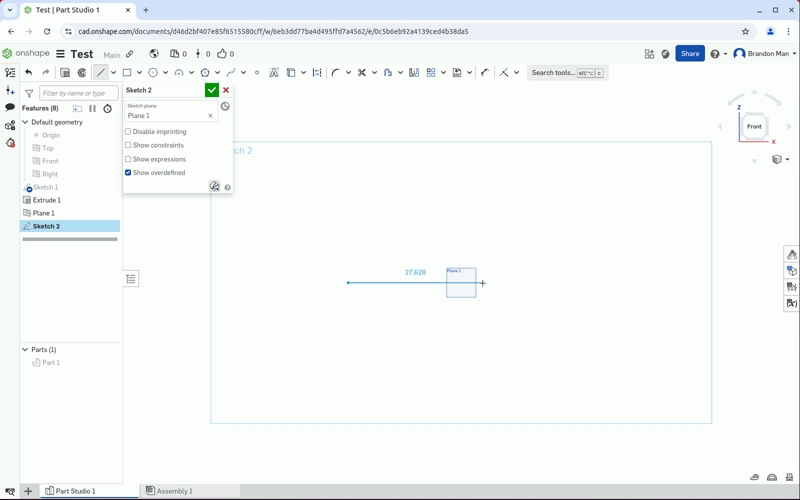
click(482, 282)
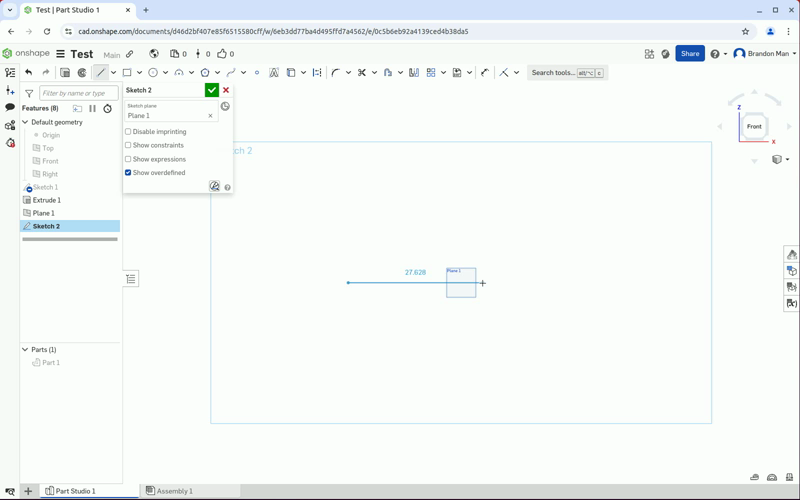
key_up(shift)
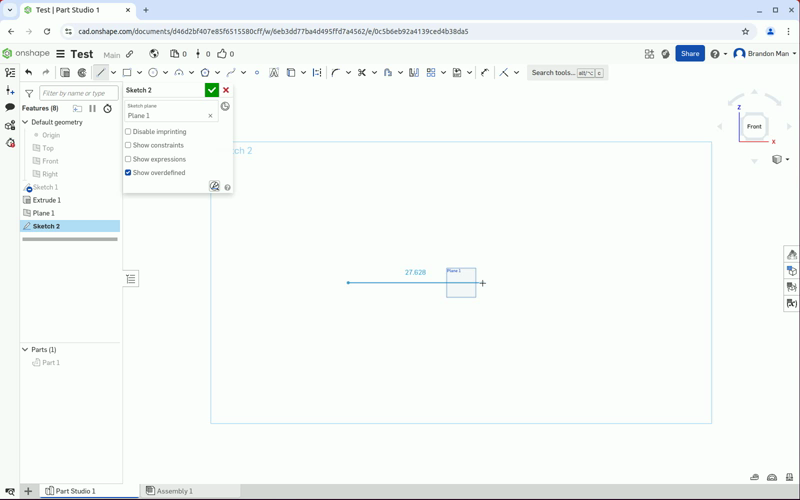
key_down(shift)
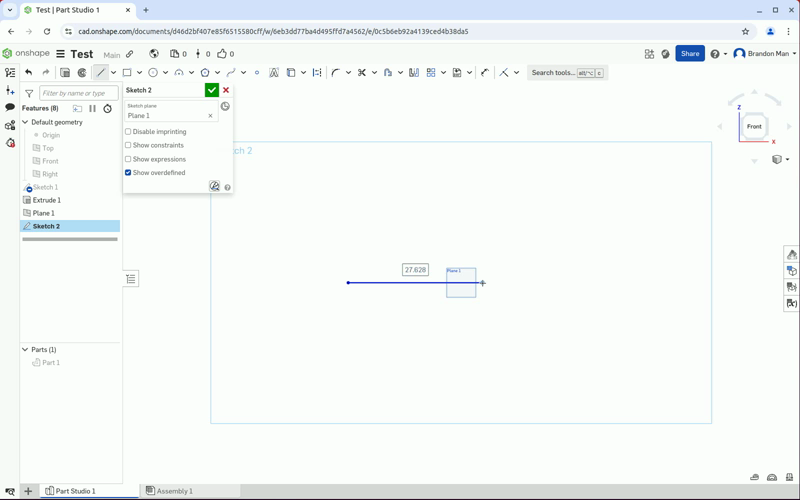
mouse_move(512, 282)
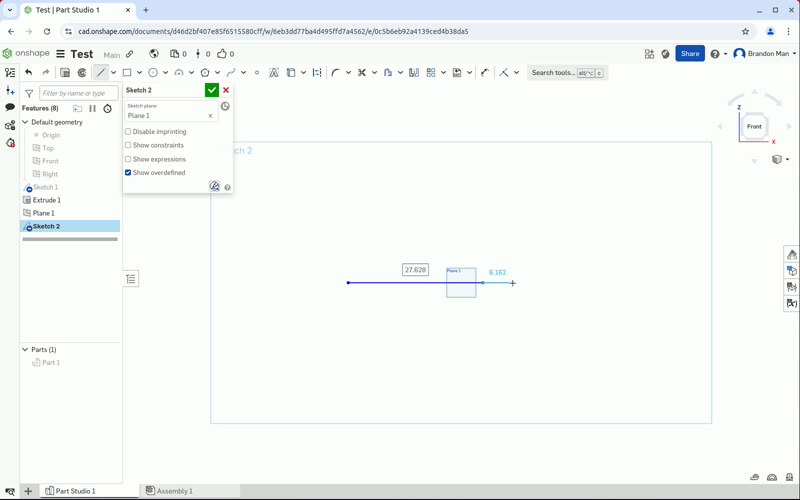
mouse_move(482, 271)
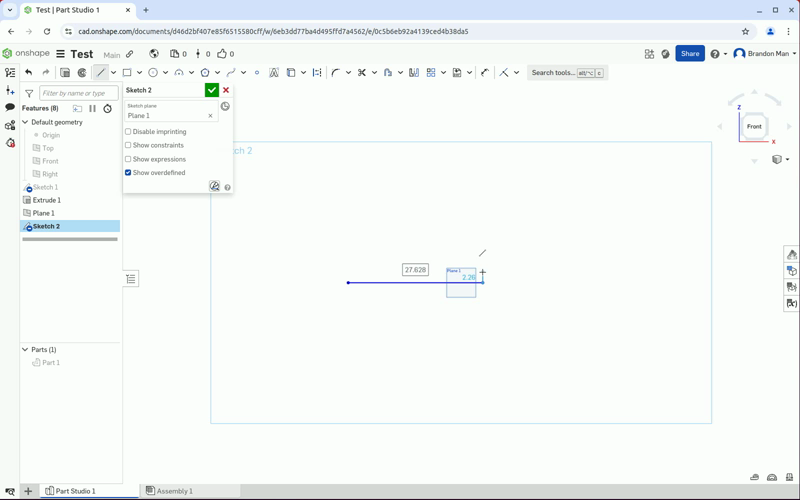
click(482, 271)
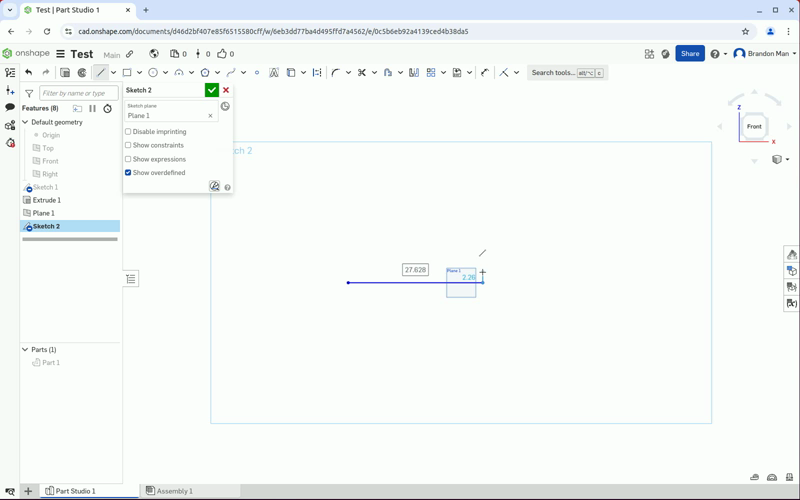
key_up(shift)
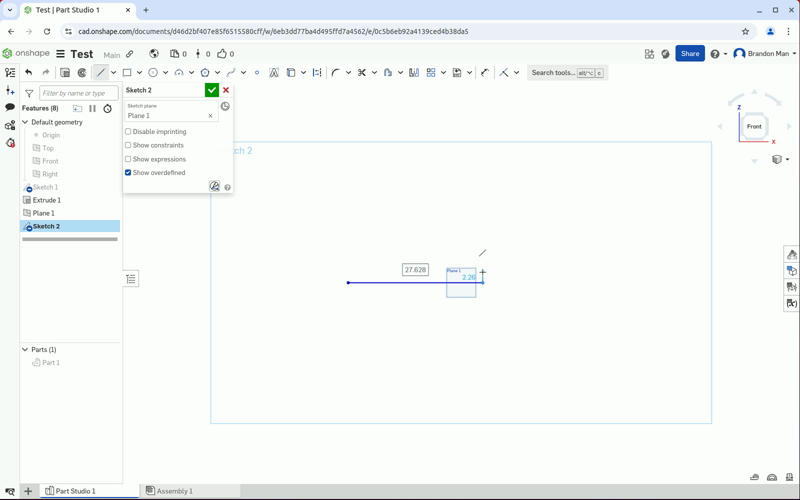
key_down(shift)
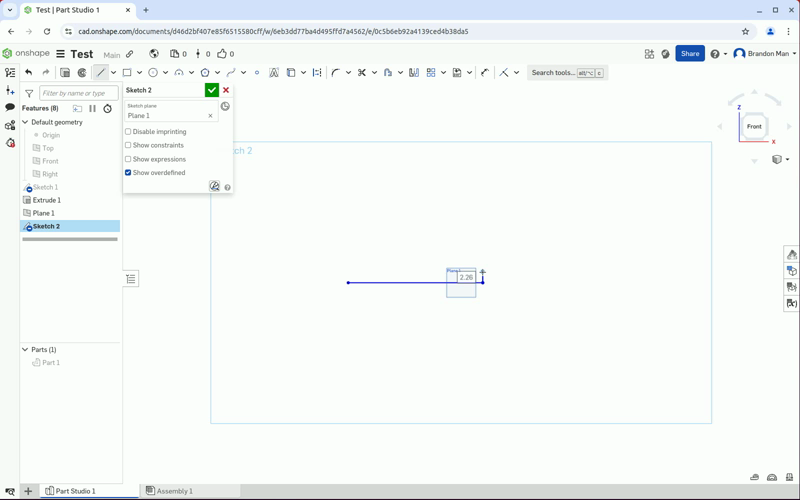
mouse_move(348, 271)
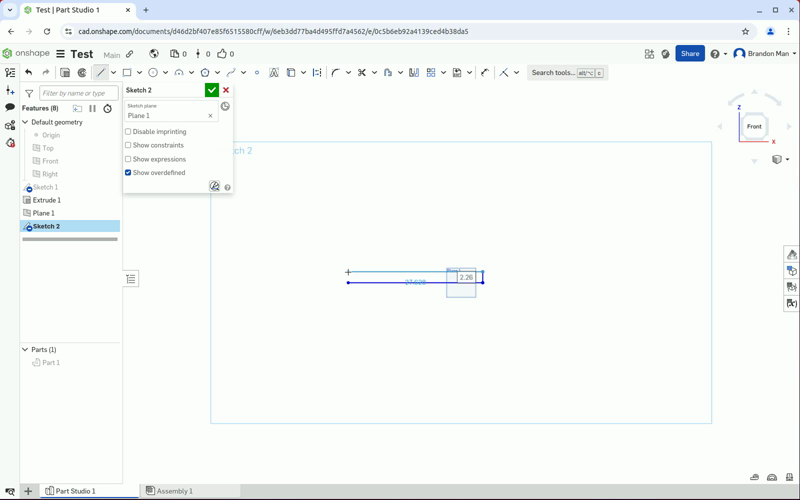
click(348, 271)
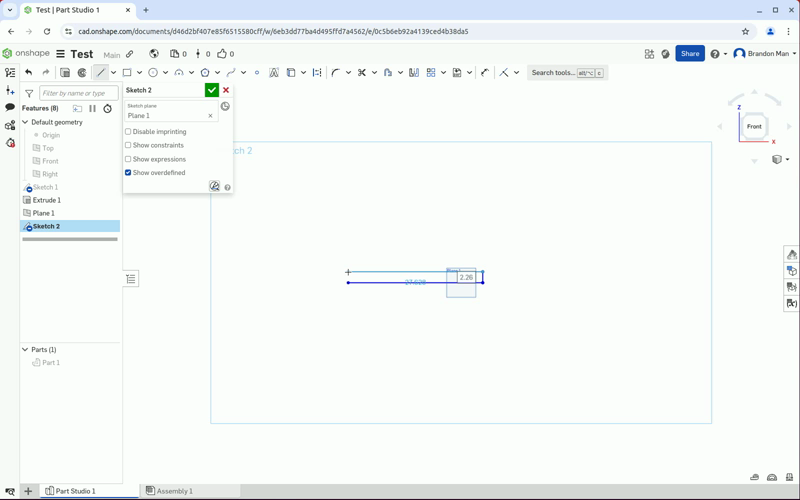
key_up(shift)
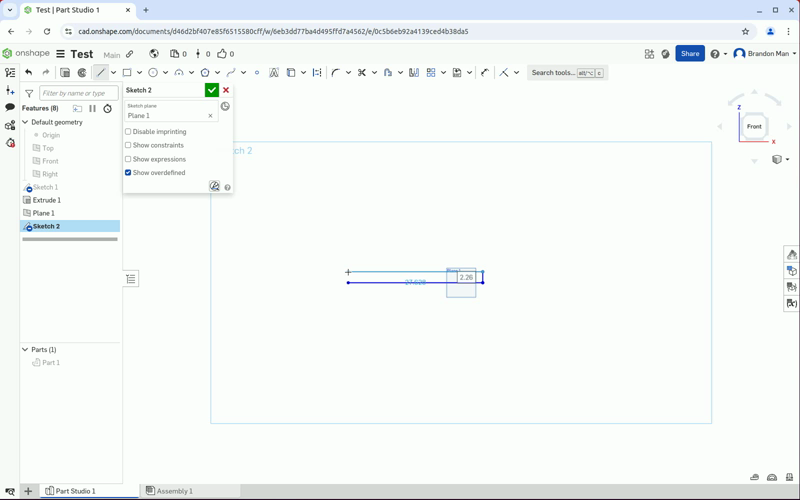
mouse_move(378, 271)
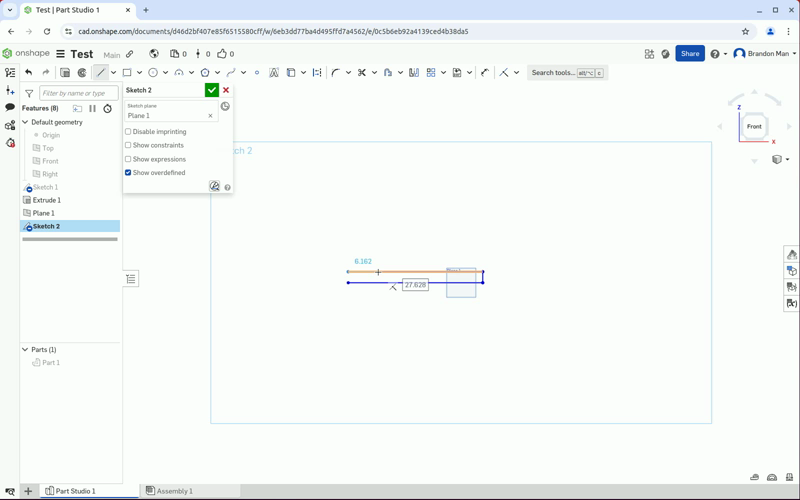
key_down(shift)
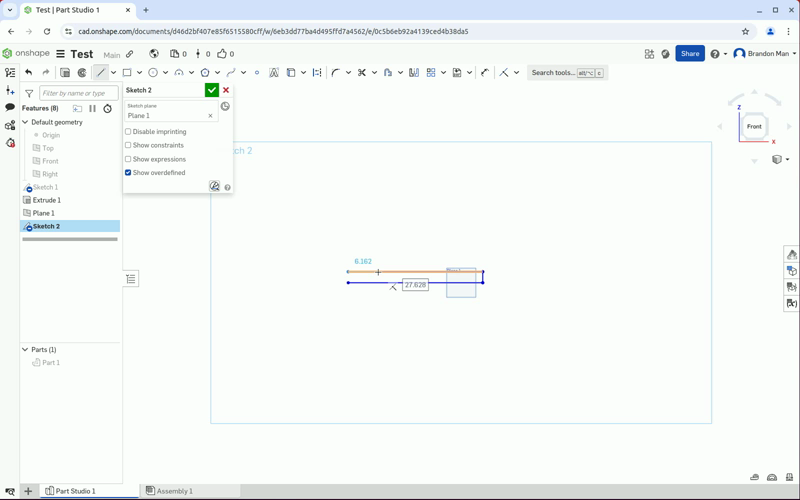
mouse_move(348, 282)
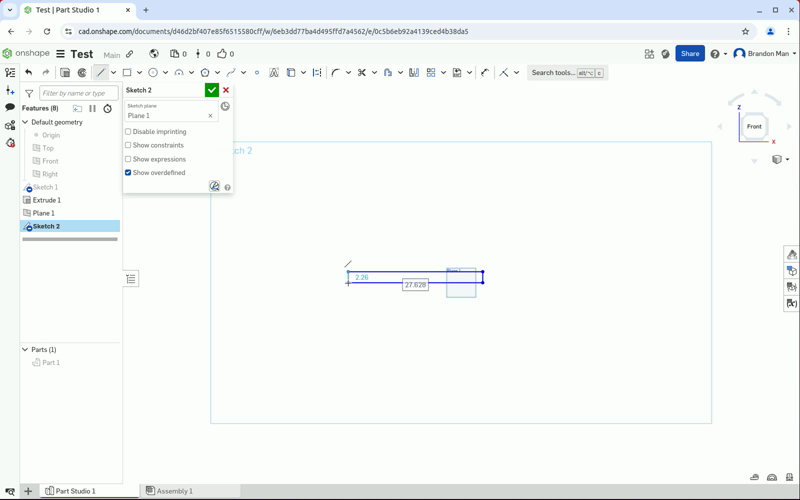
key_up(shift)
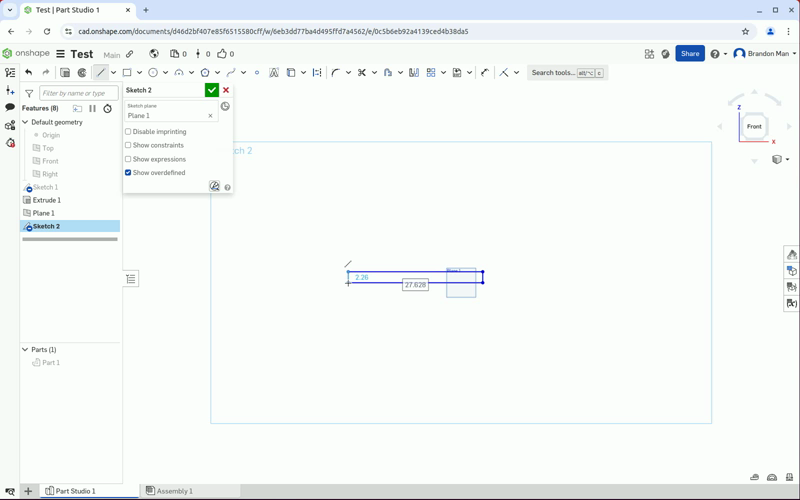
click(348, 282)
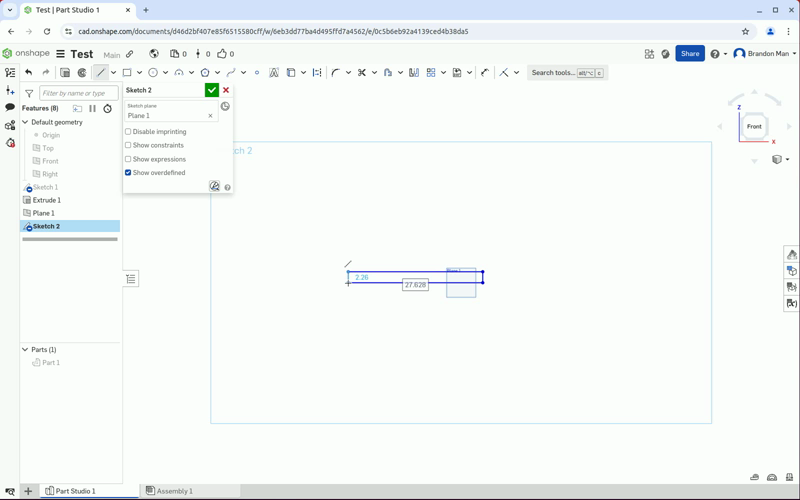
key(esc)
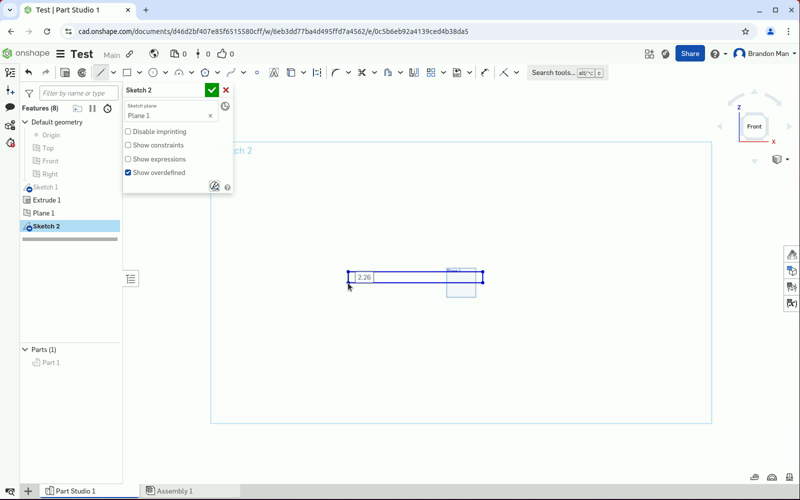
mouse_move(417, 280)
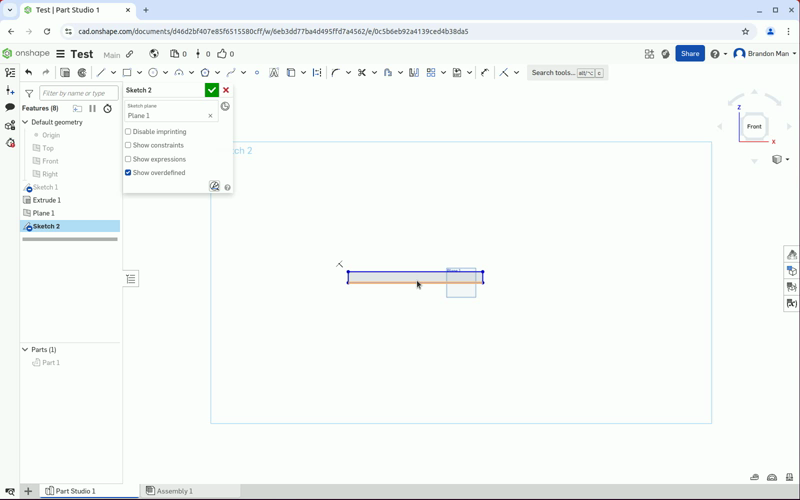
scroll(6)
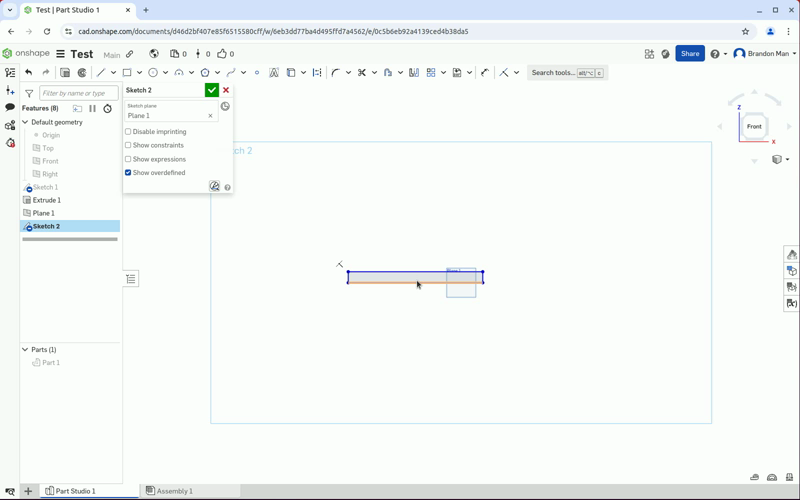
scroll(6)
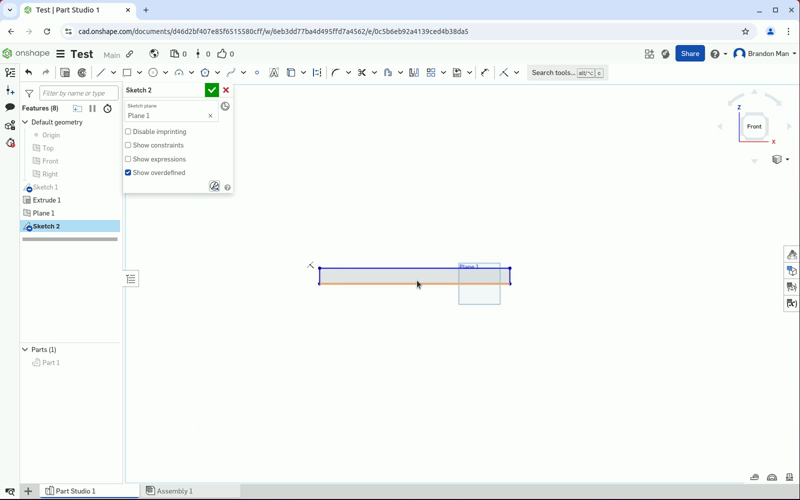
scroll(6)
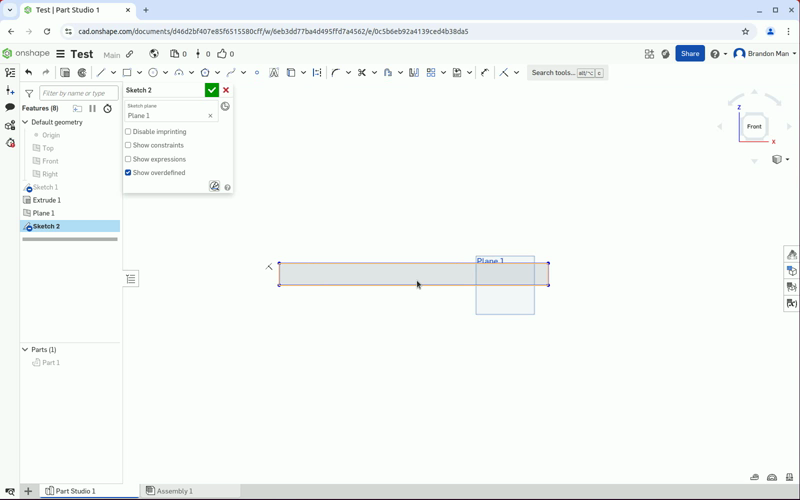
scroll(6)
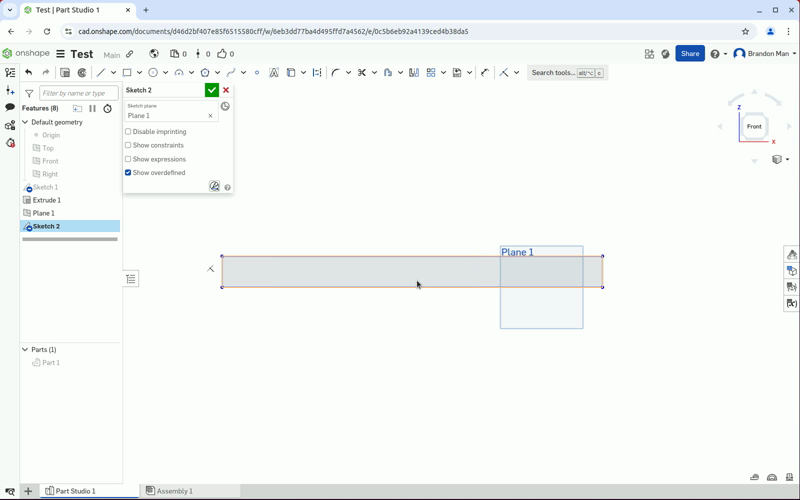
scroll(6)
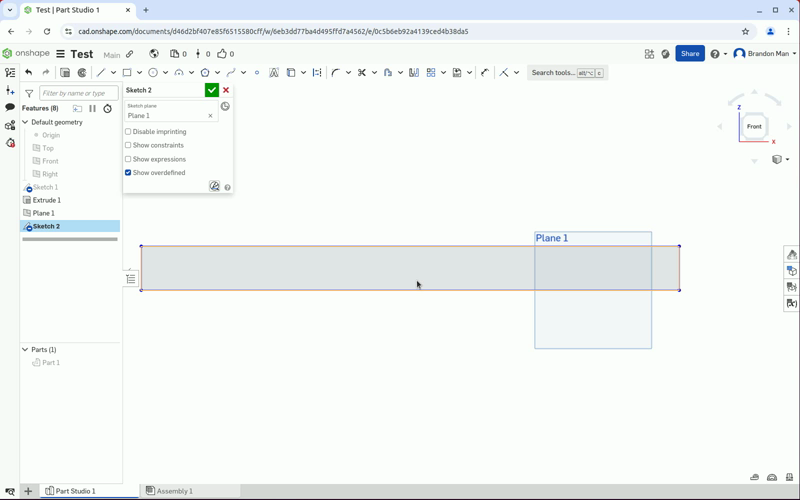
scroll(6)
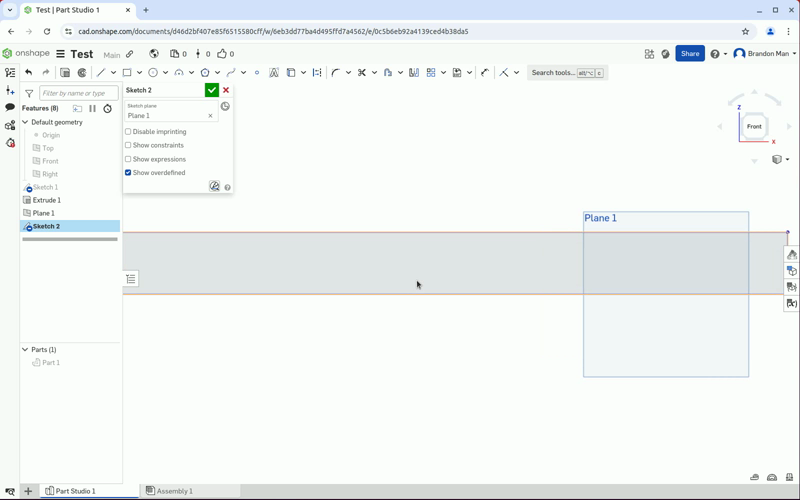
scroll(6)
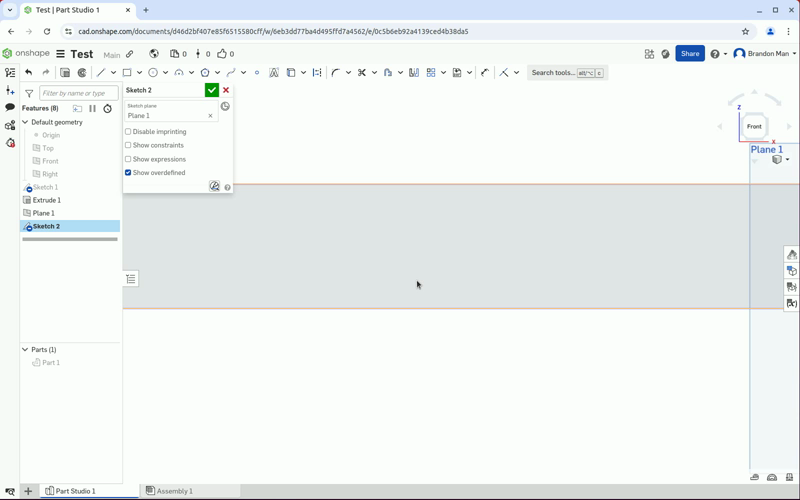
click(417, 280)
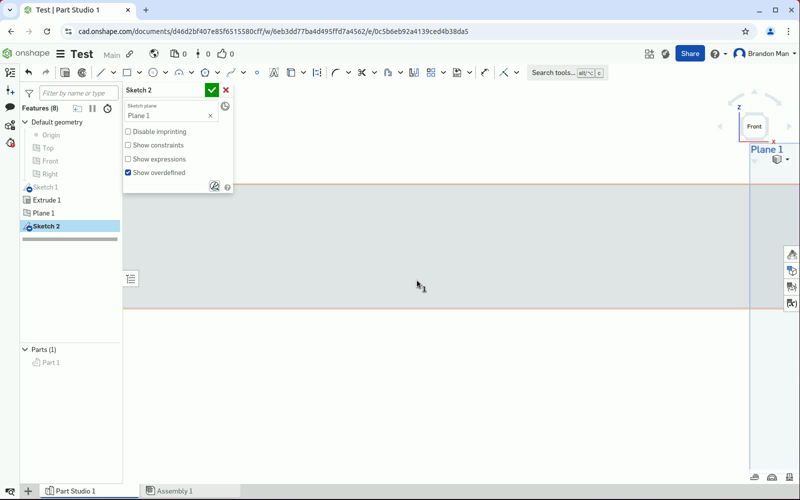
scroll(-6)
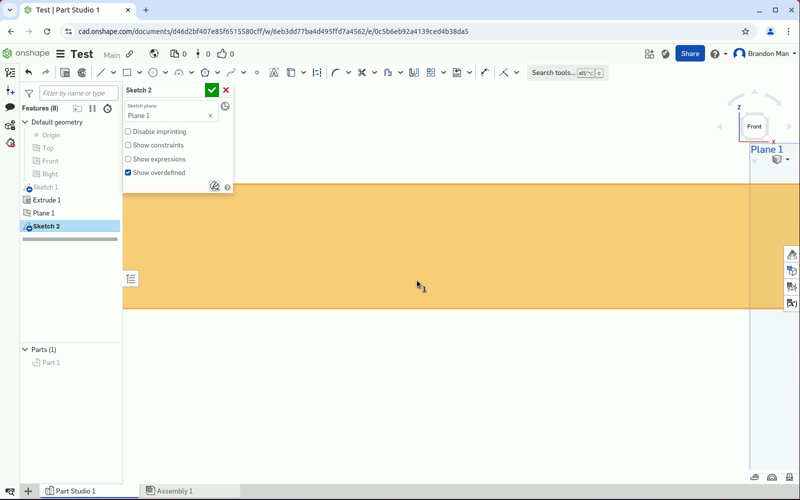
scroll(-6)
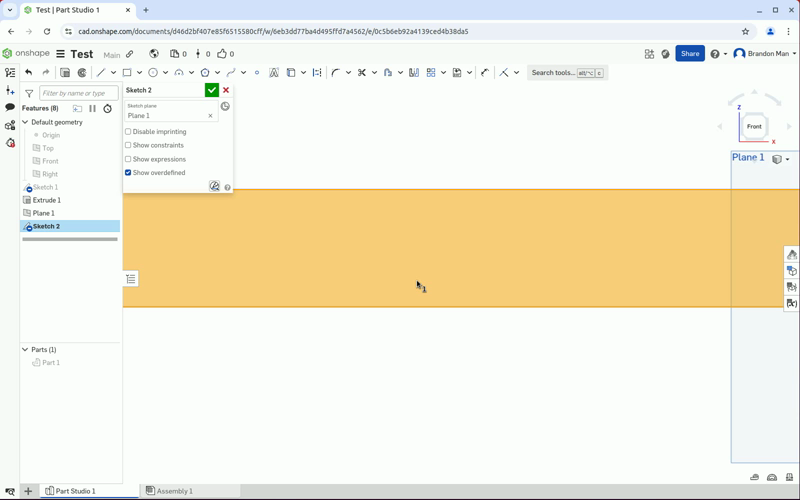
scroll(-6)
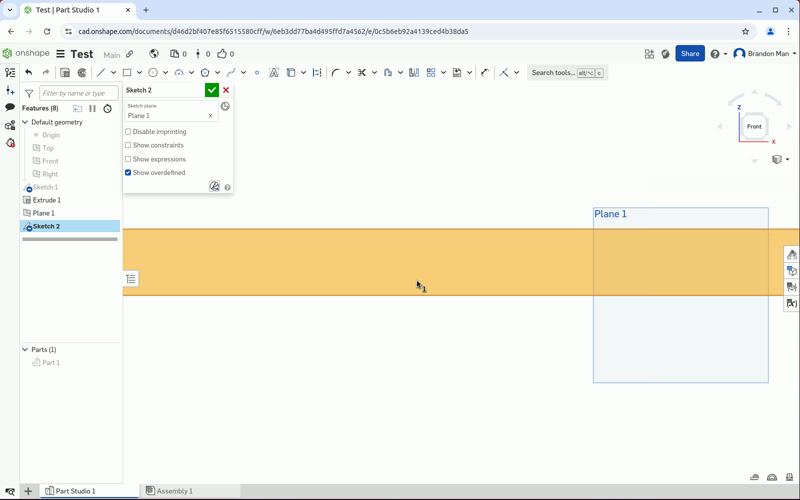
scroll(-6)
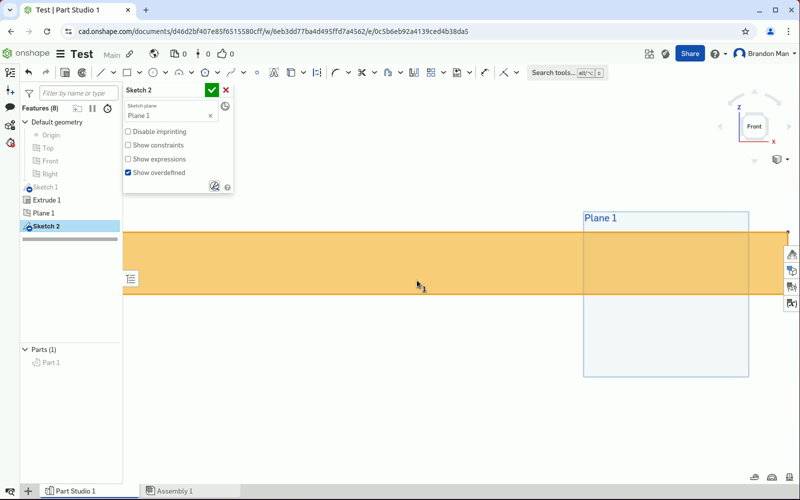
scroll(-6)
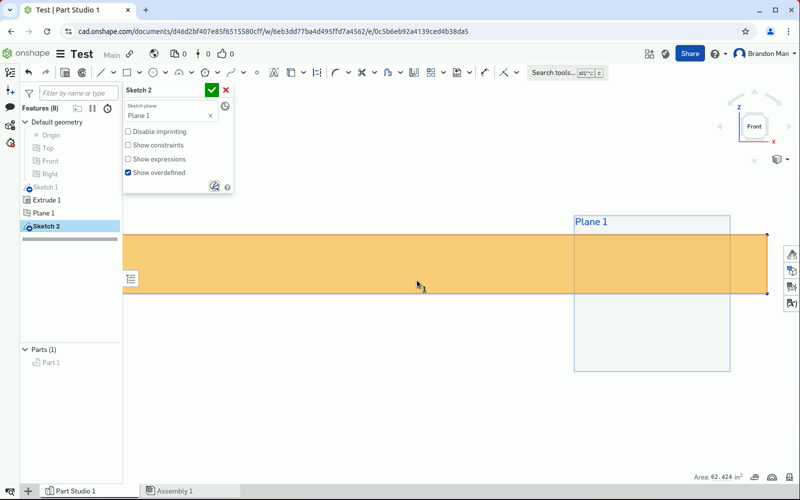
scroll(-6)
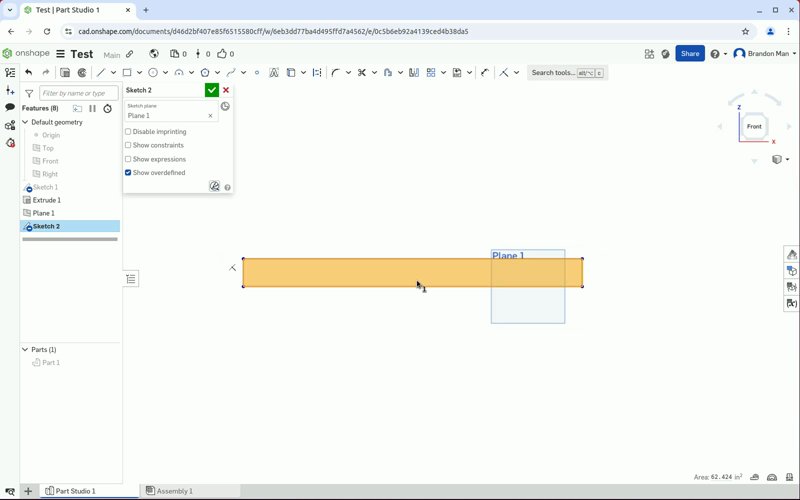
scroll(-6)
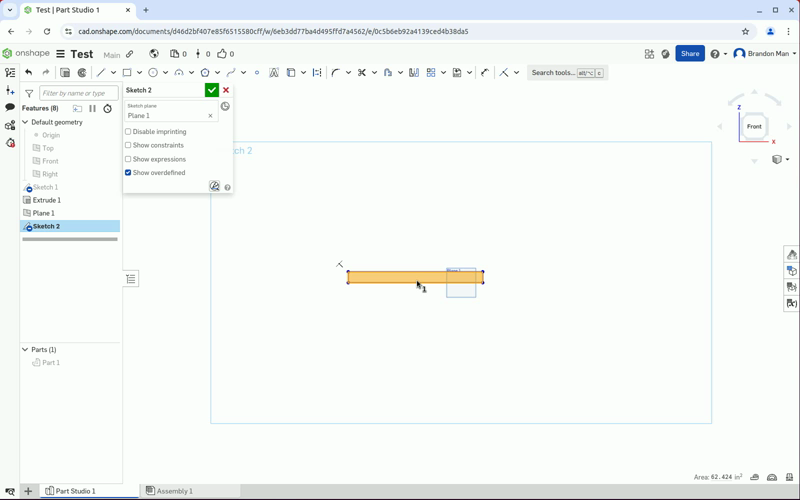
mouse_move(73, 352)
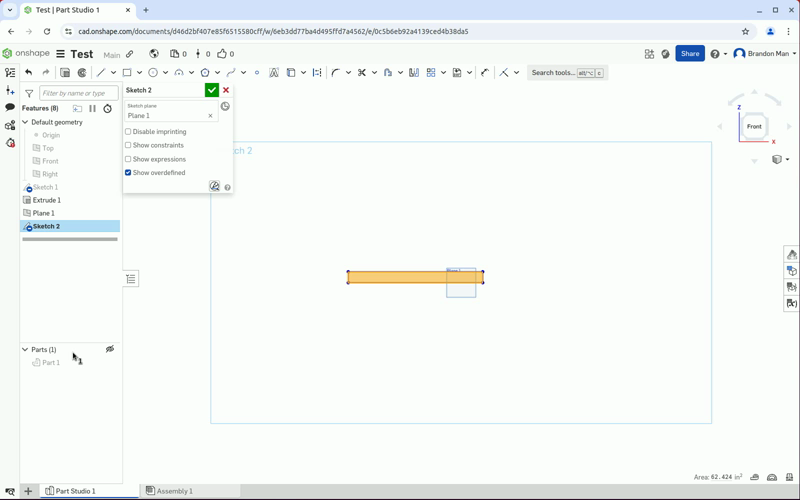
key(shift+y)
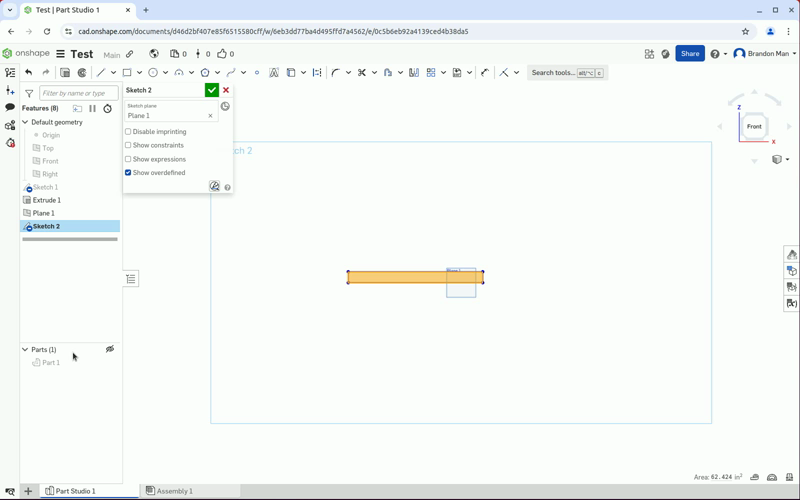
key(shift+e)
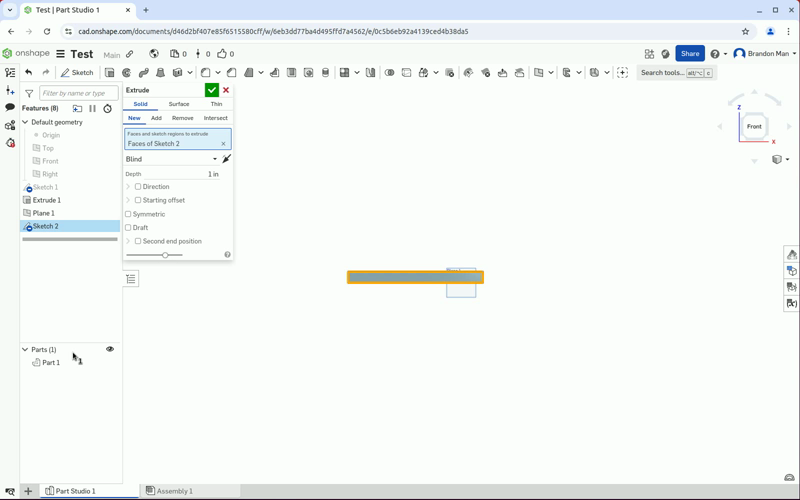
mouse_move(143, 106)
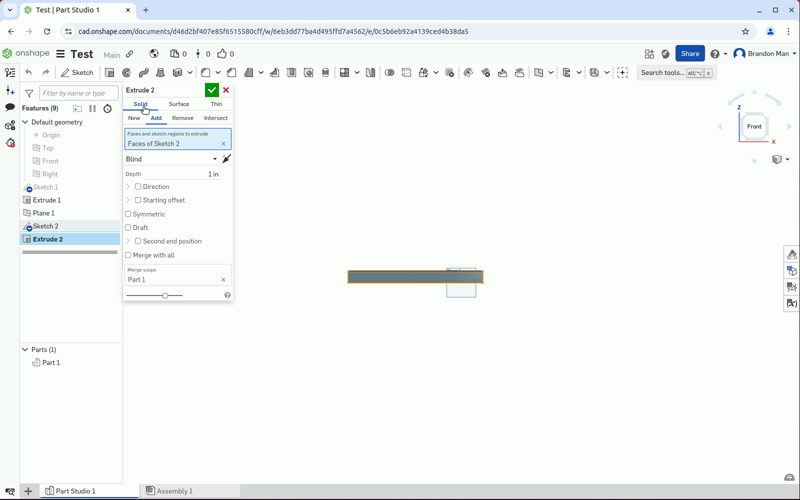
click(143, 106)
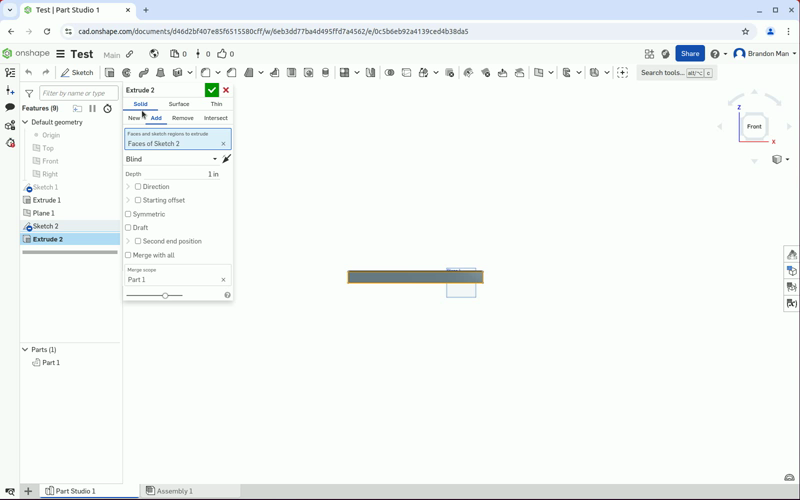
mouse_move(137, 120)
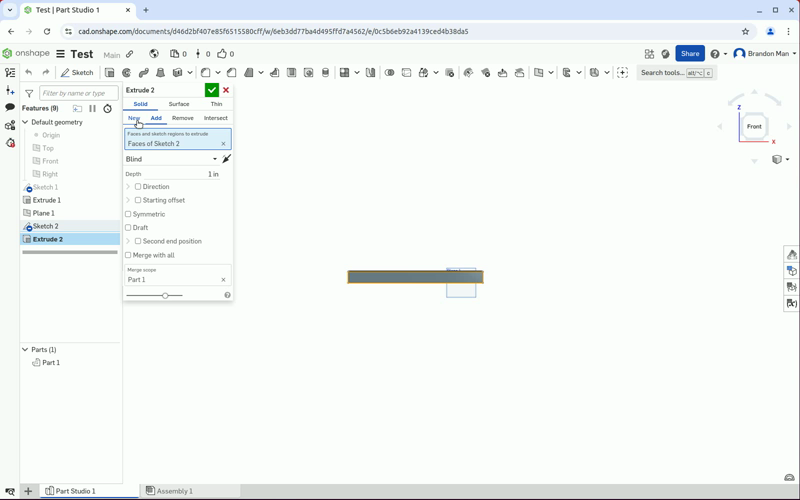
click(137, 120)
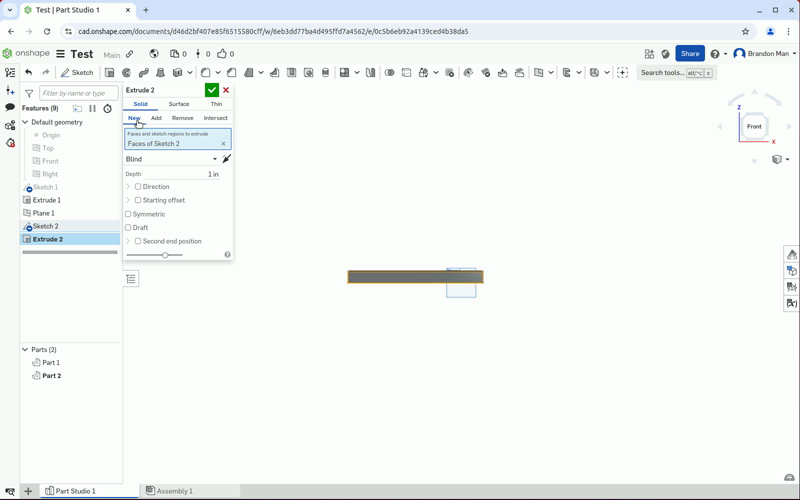
key(tab, 4)
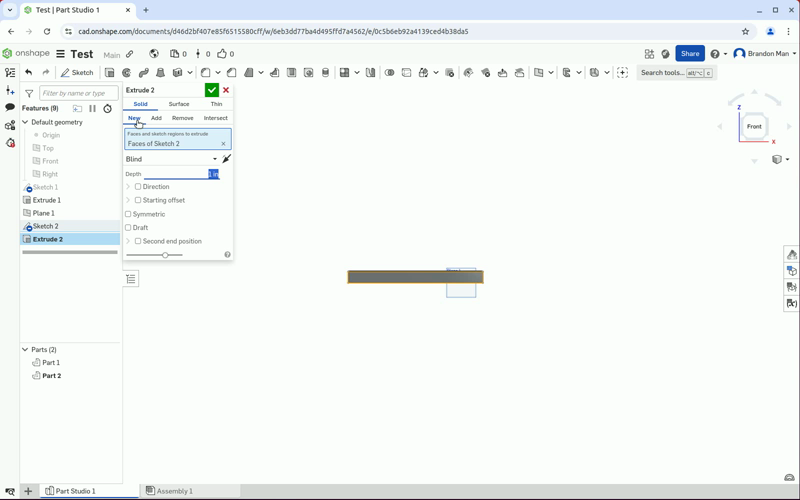
text(-2.407)
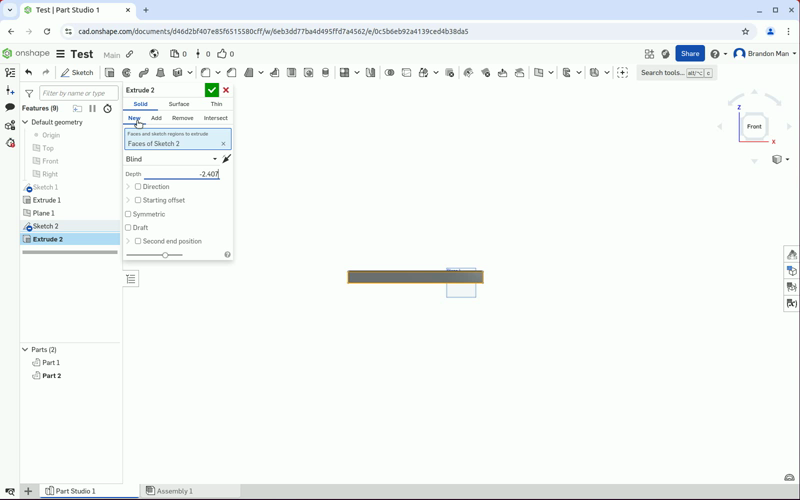
key(enter)
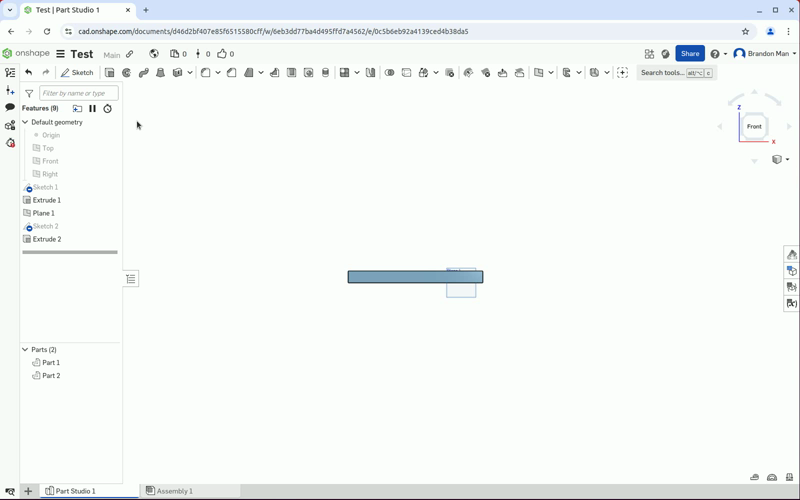
key(shift+h)
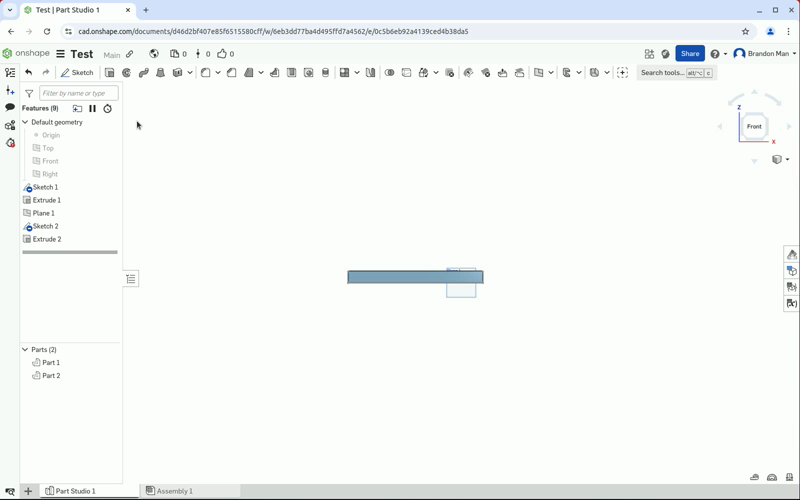
key(shift+h)
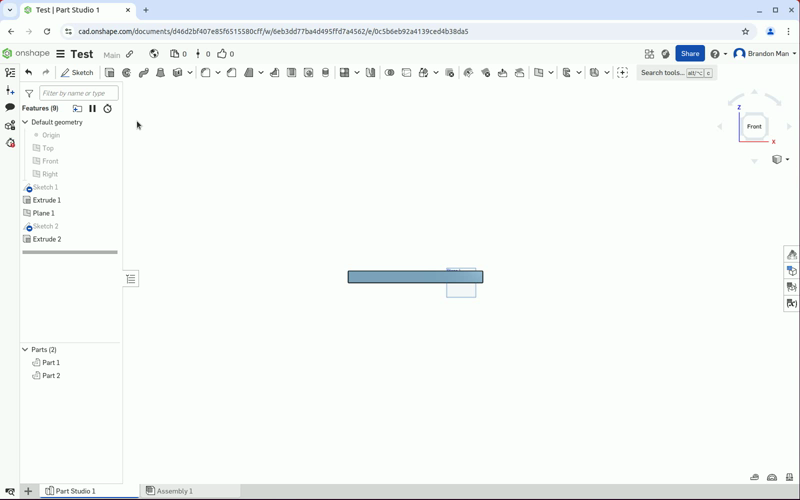
mouse_move(73, 189)
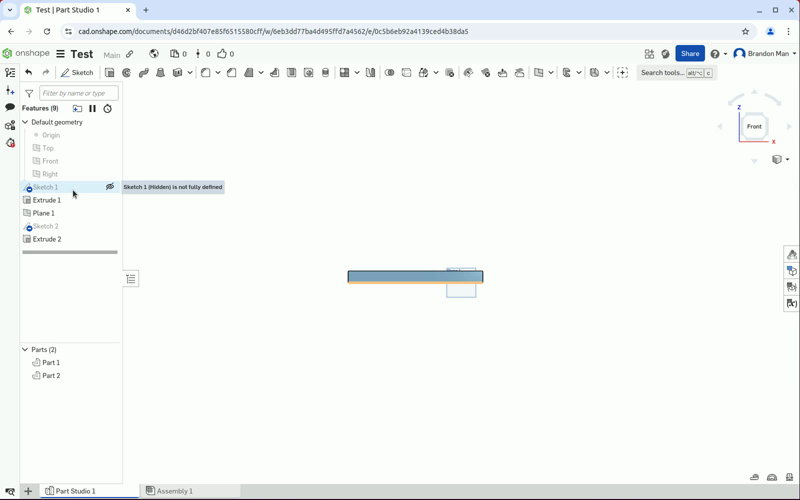
click(73, 189)
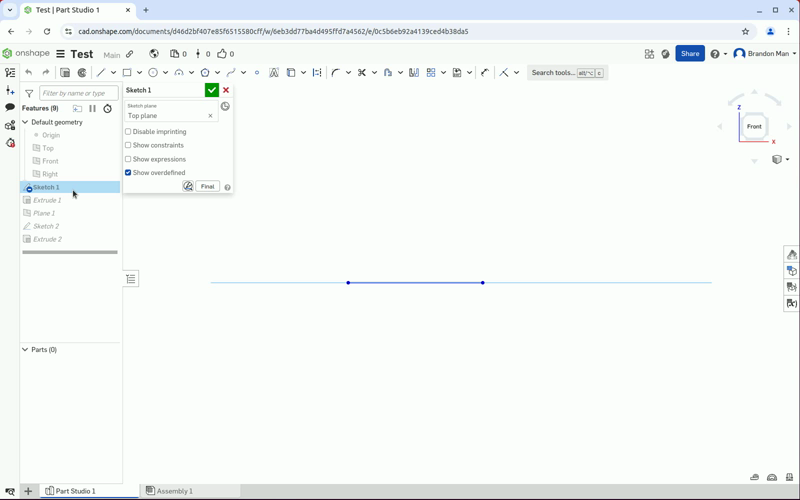
mouse_move(229, 92)
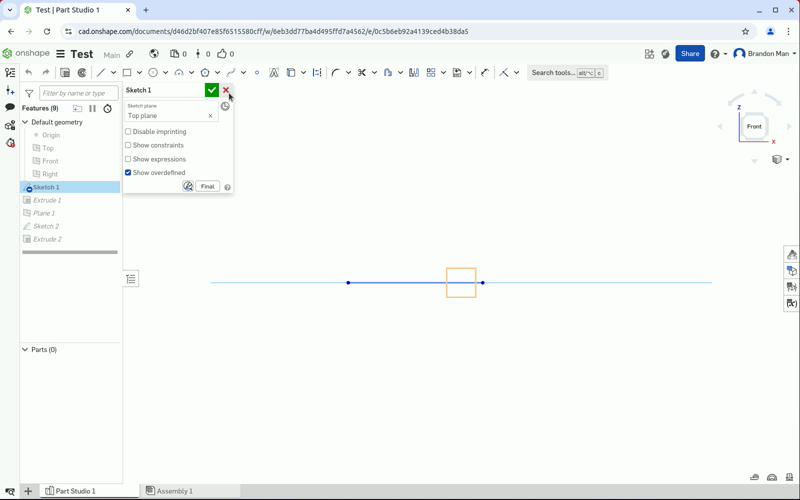
click(229, 92)
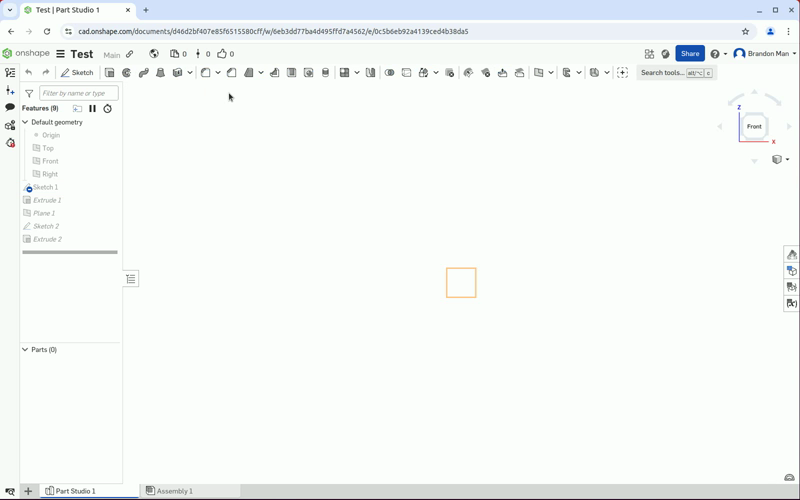
key(shift+s)
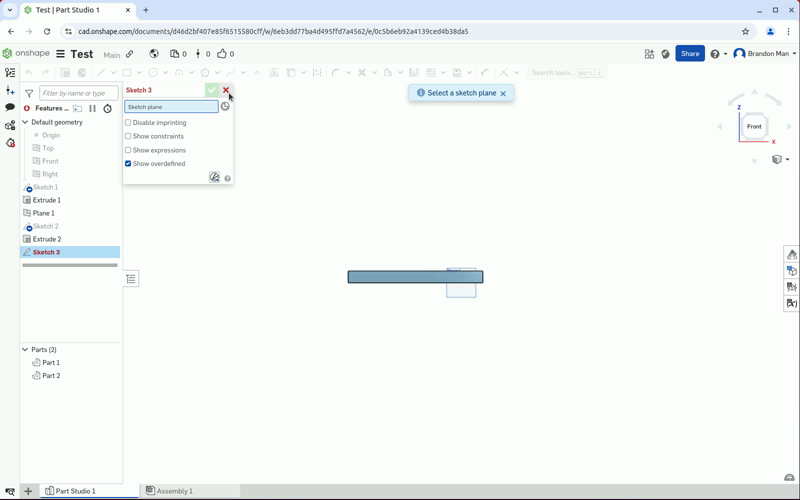
mouse_move(73, 215)
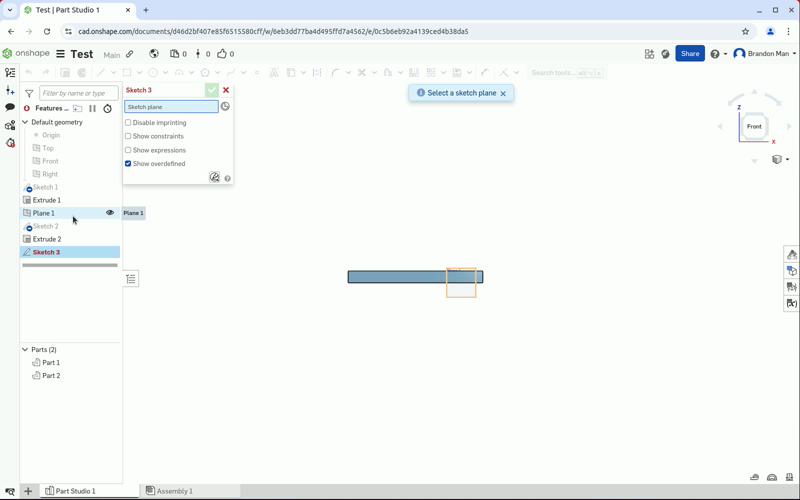
click(73, 215)
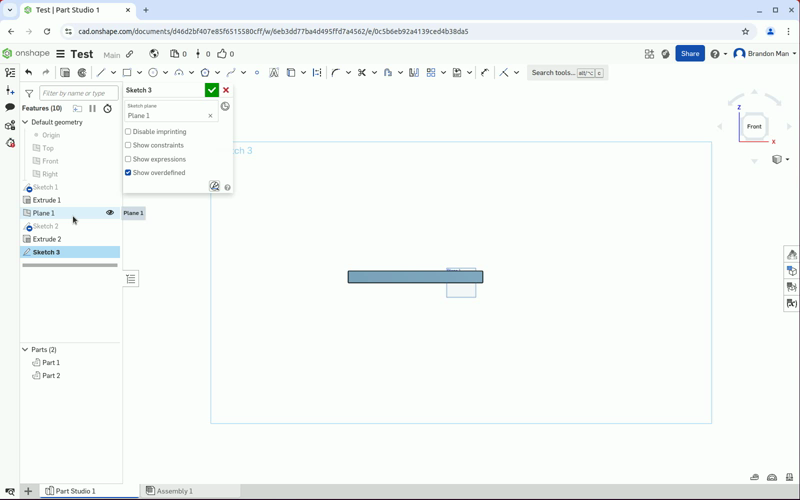
mouse_move(73, 352)
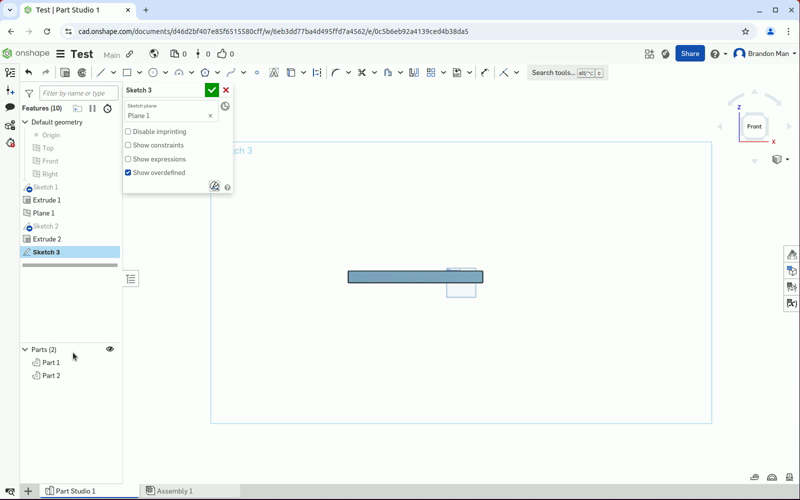
key(y)
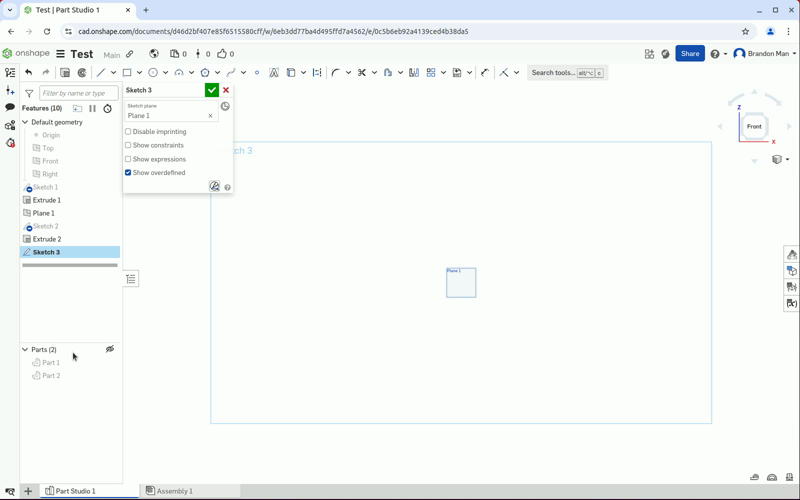
key(l)
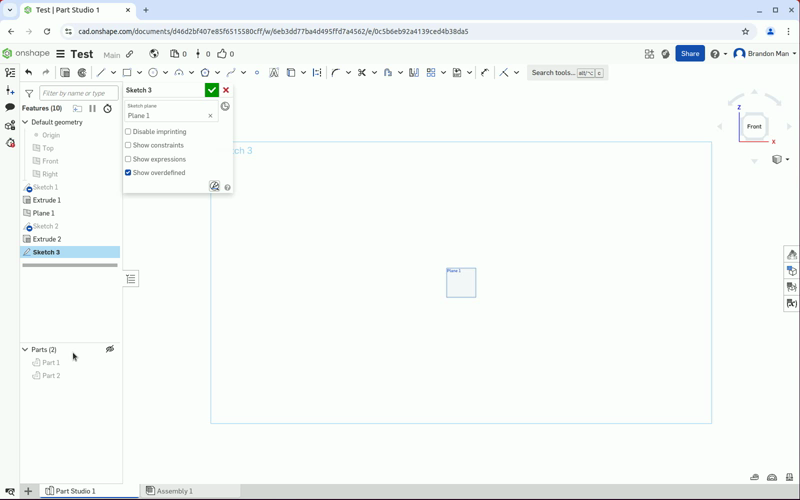
key_down(shift)
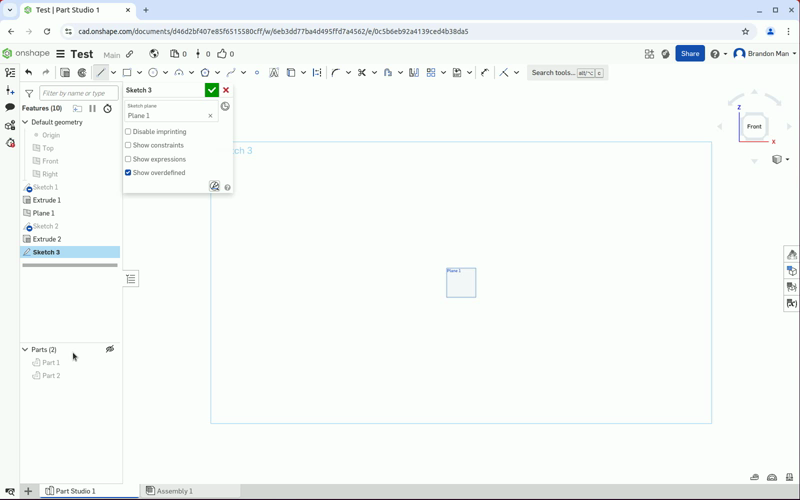
mouse_move(348, 271)
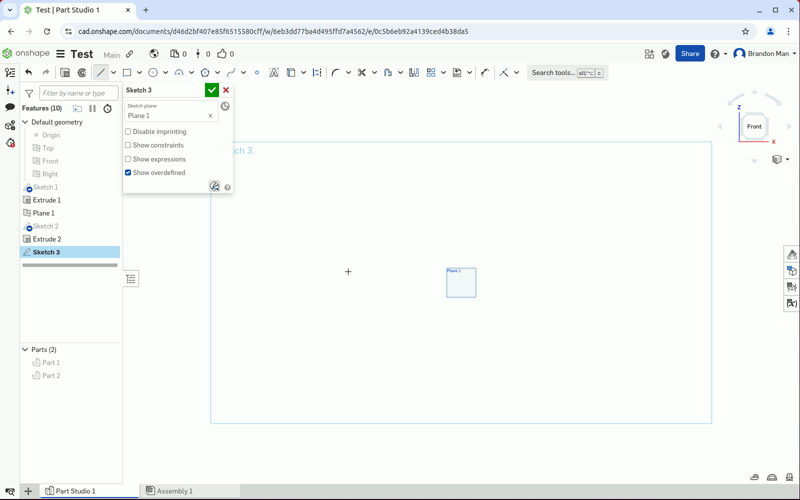
click(348, 271)
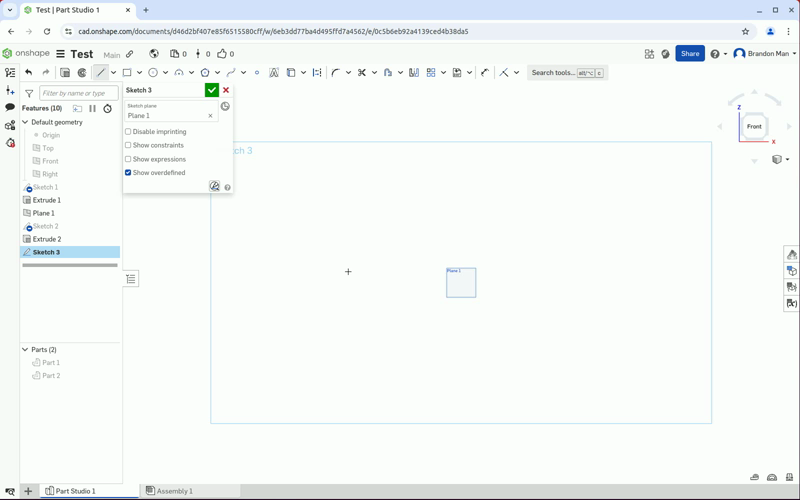
key_up(shift)
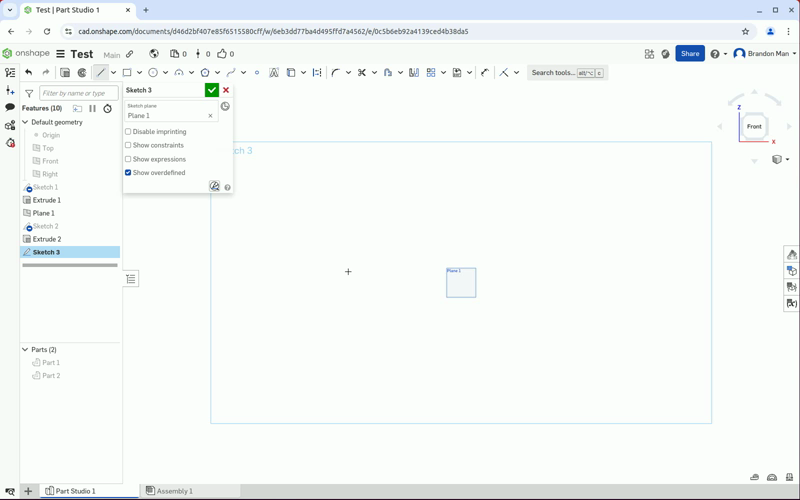
key_down(shift)
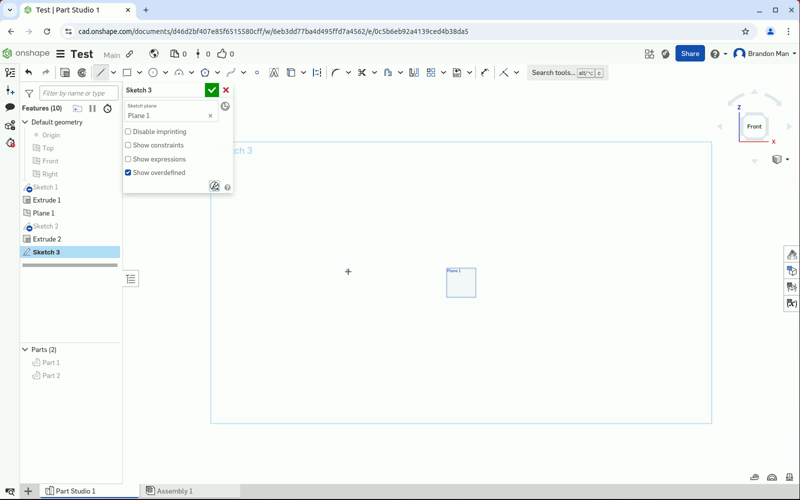
mouse_move(482, 271)
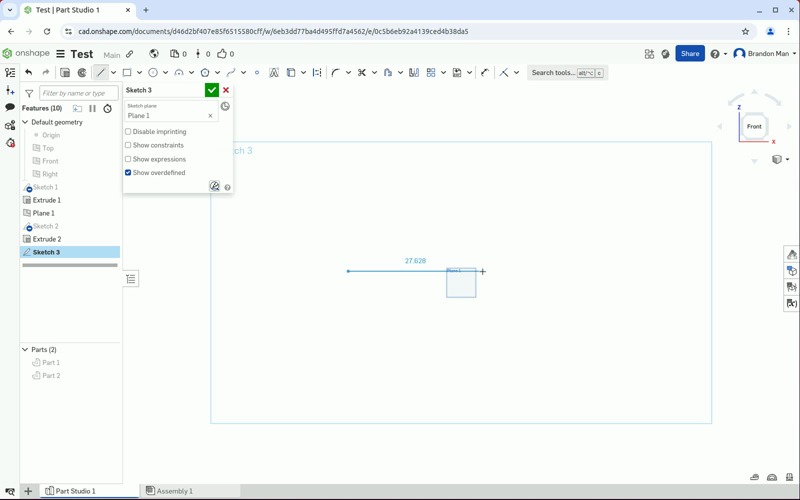
click(482, 271)
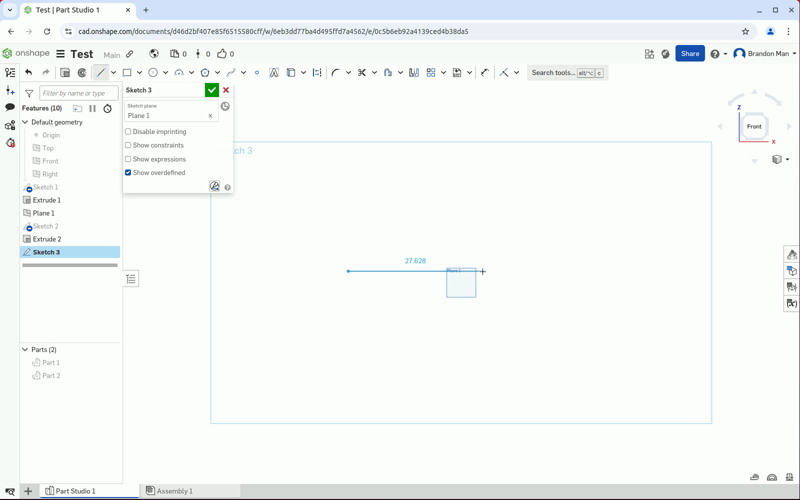
key_up(shift)
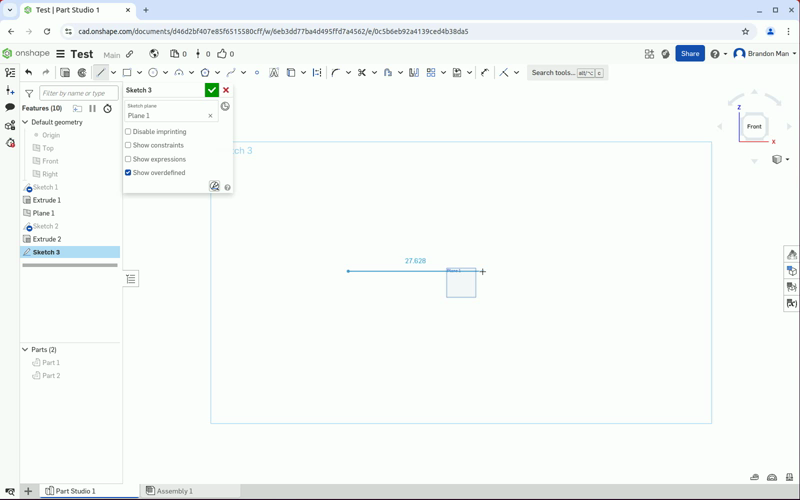
key_down(shift)
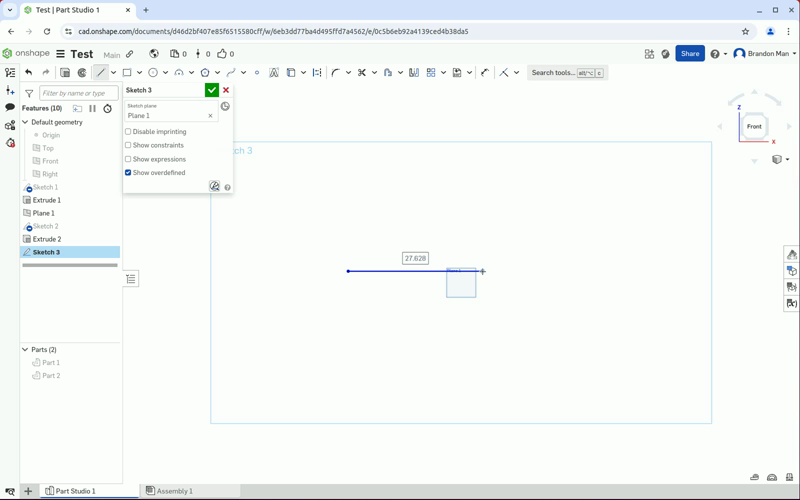
mouse_move(482, 170)
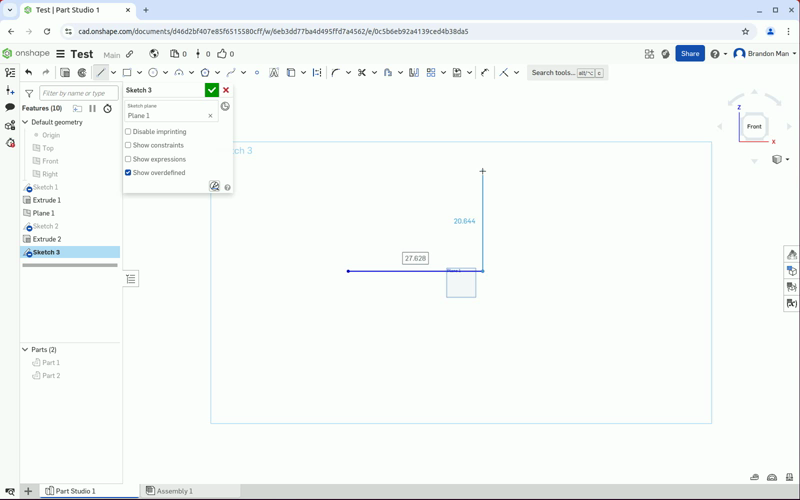
click(482, 170)
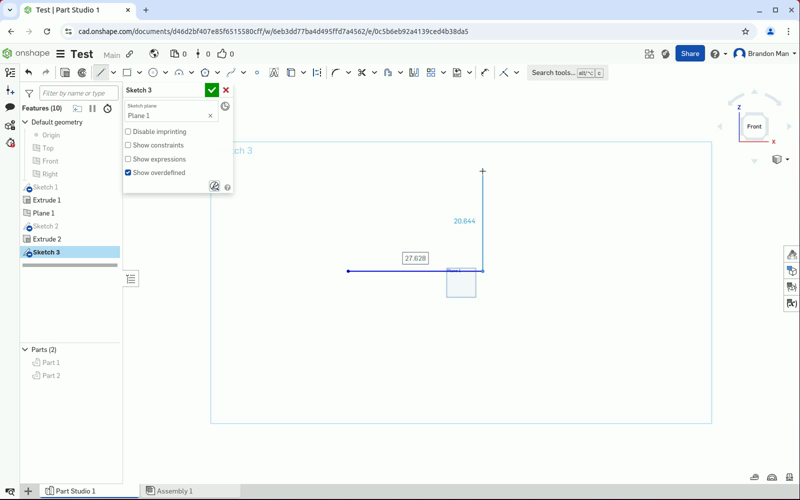
key_up(shift)
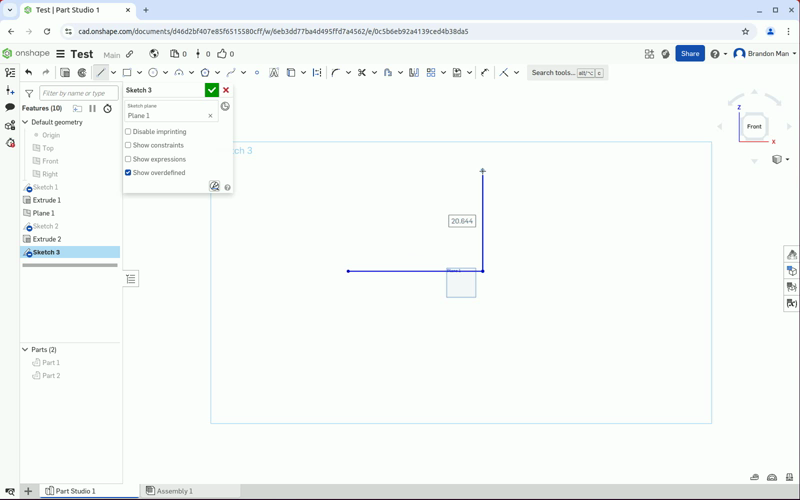
key_down(shift)
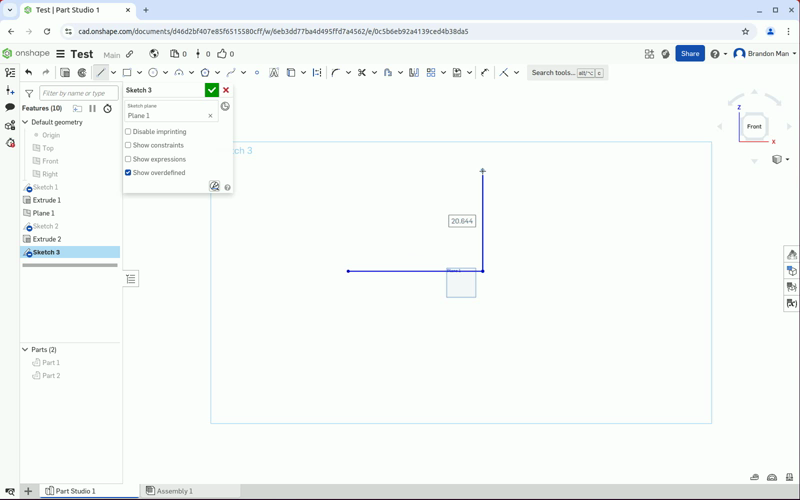
mouse_move(348, 170)
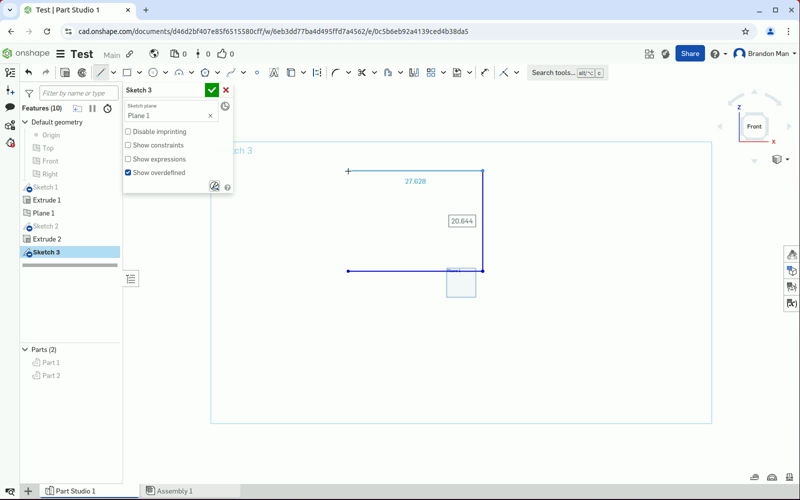
click(348, 170)
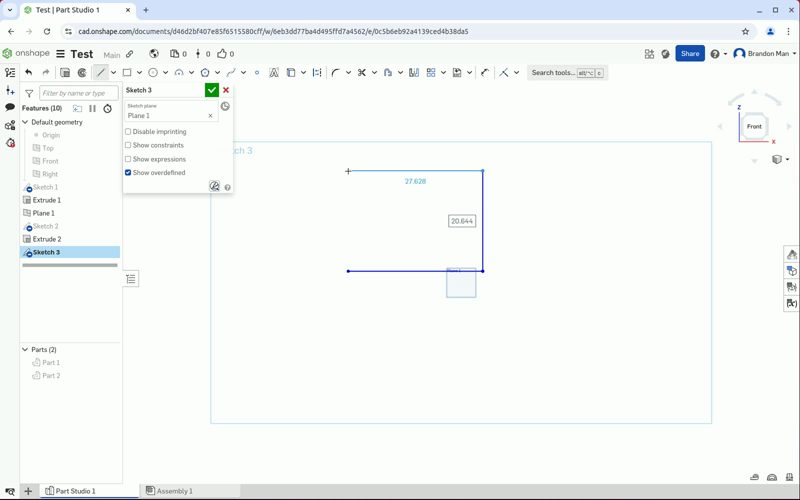
key_up(shift)
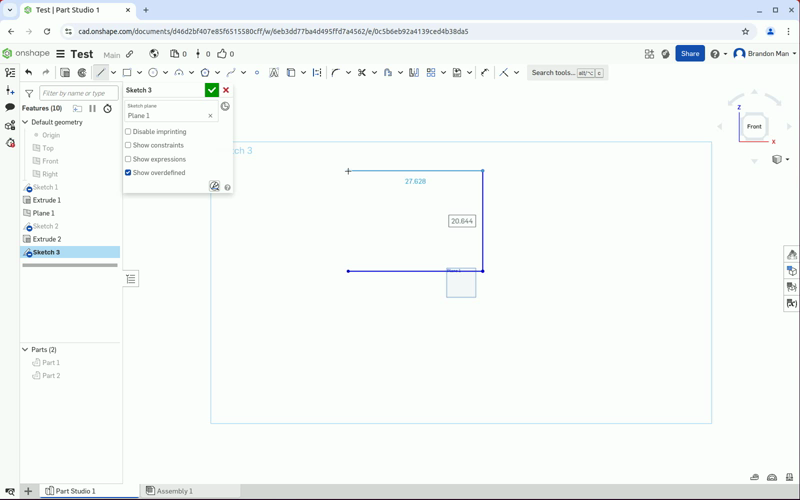
key_down(shift)
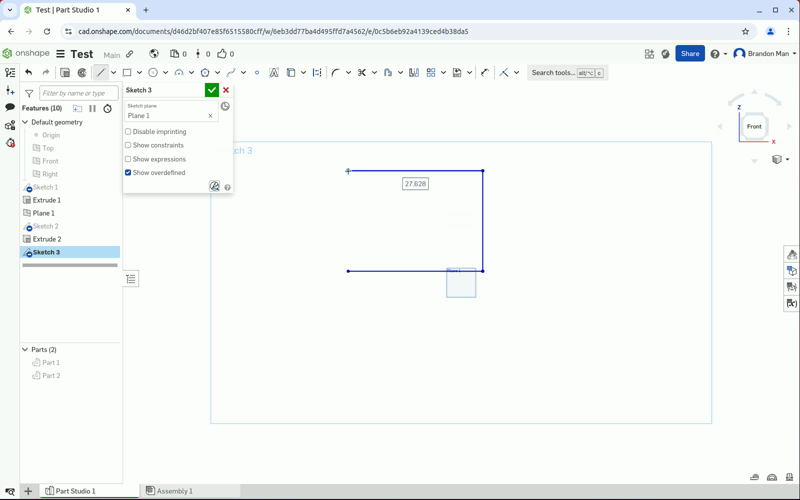
mouse_move(348, 271)
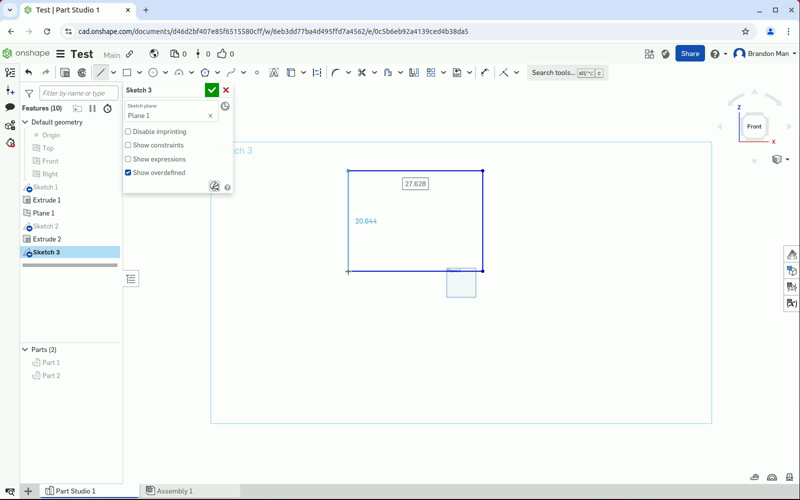
key_up(shift)
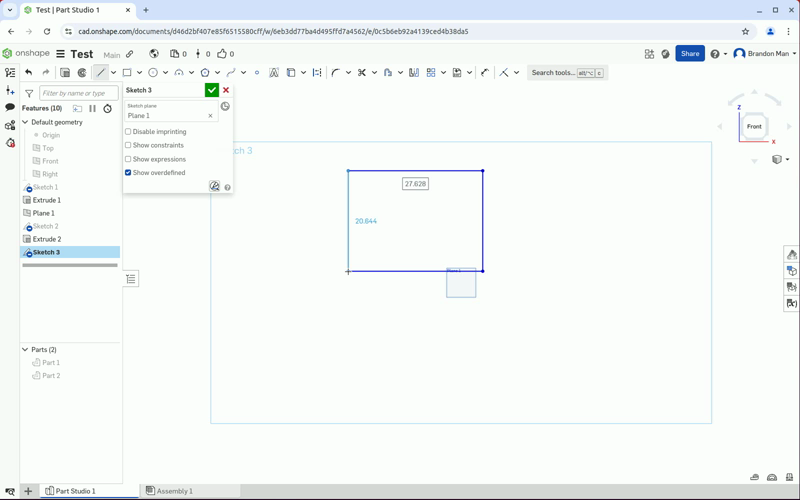
click(348, 271)
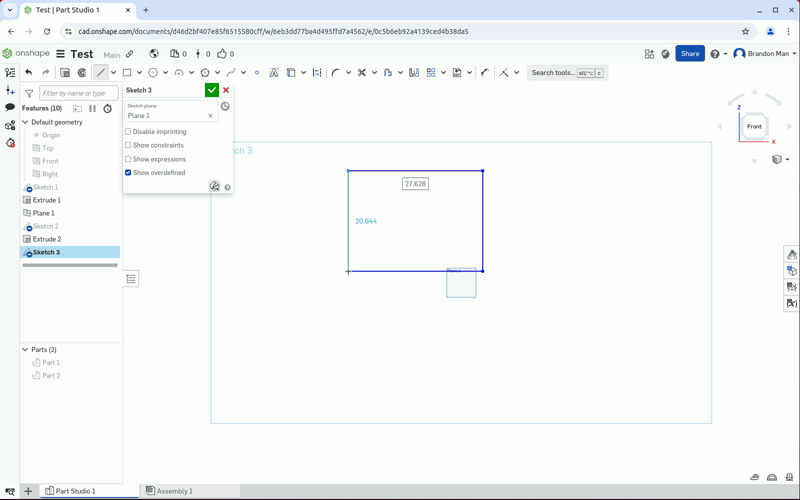
key(esc)
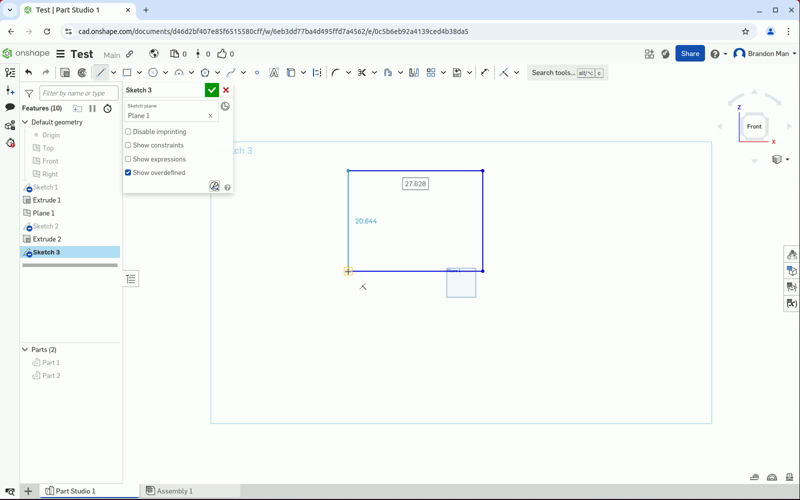
key(c)
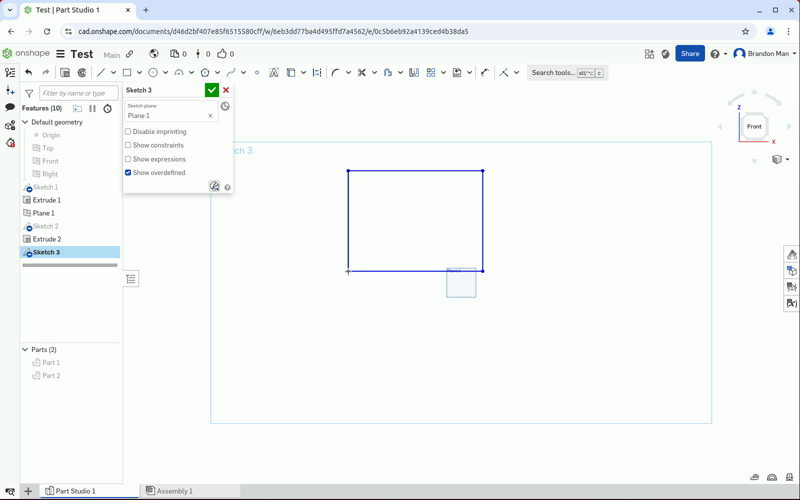
key_down(shift)
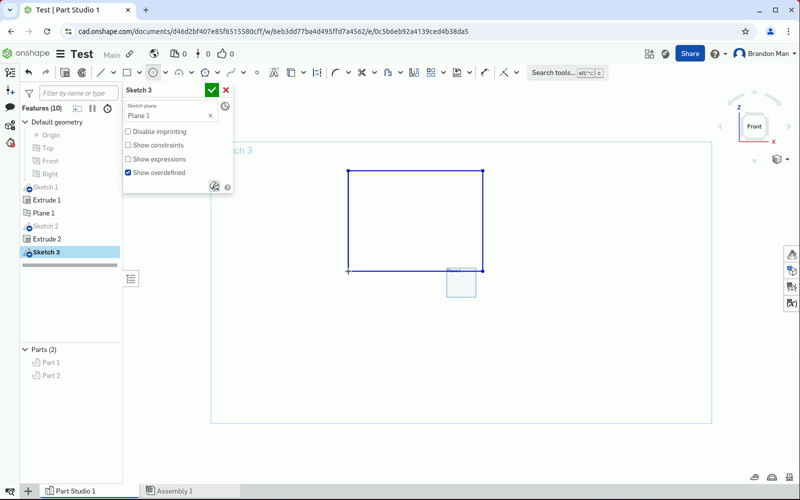
mouse_move(385, 225)
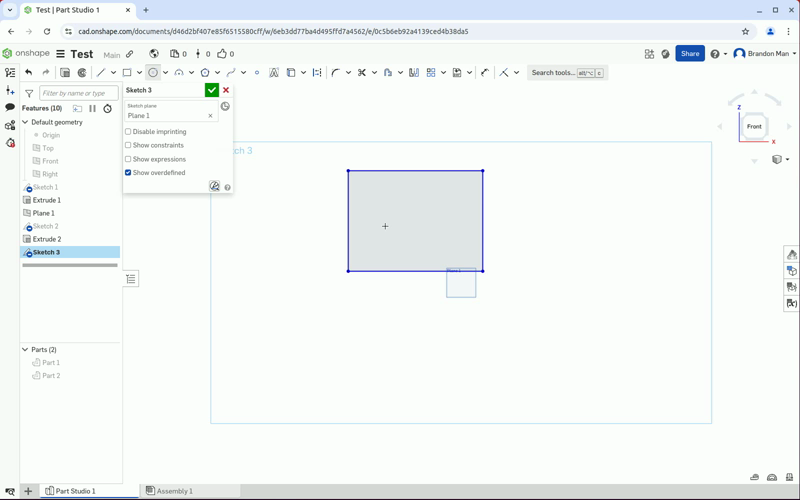
click(385, 225)
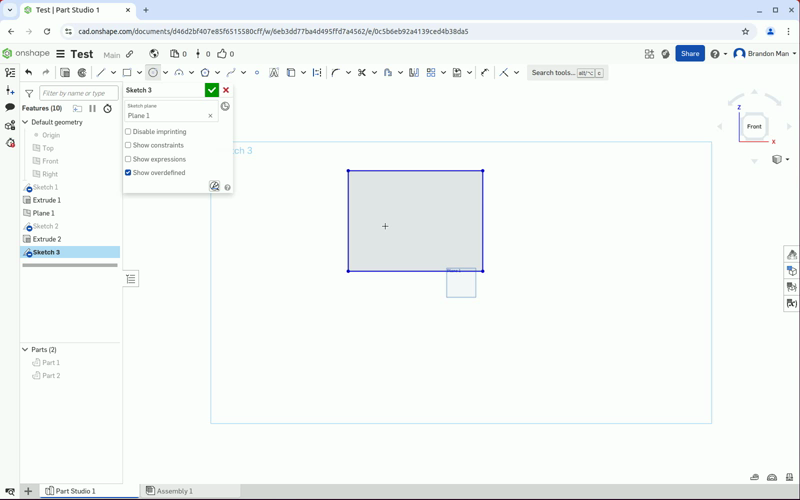
key_up(shift)
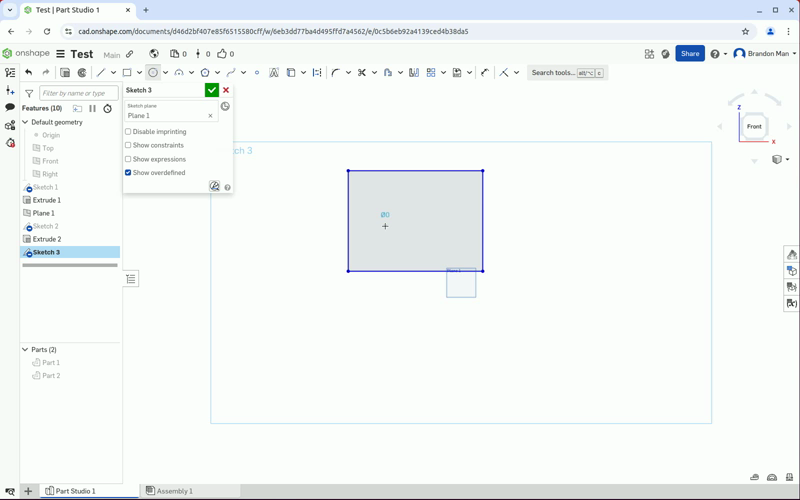
mouse_move(406, 225)
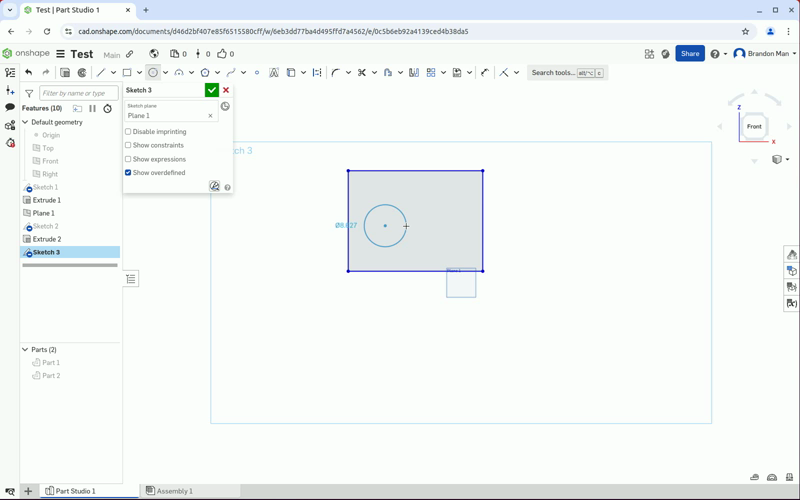
click(406, 225)
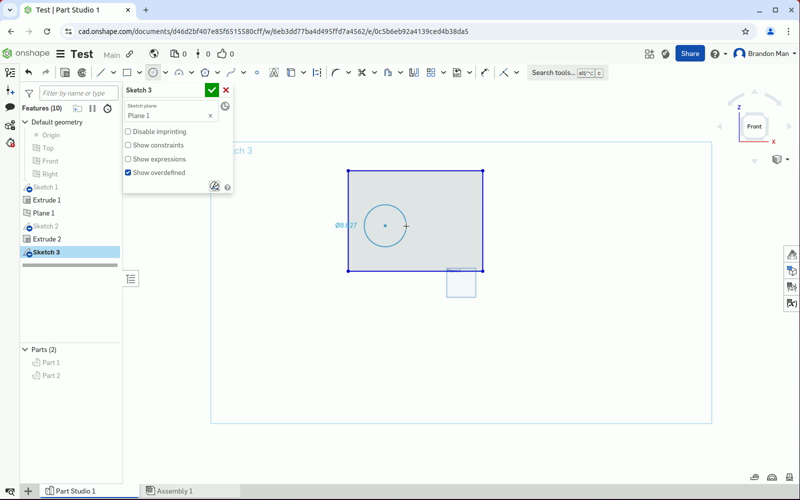
key(esc)
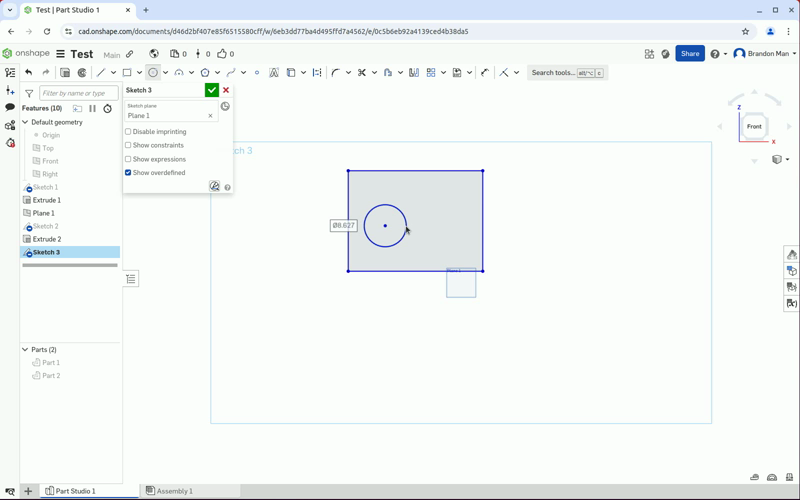
key(c)
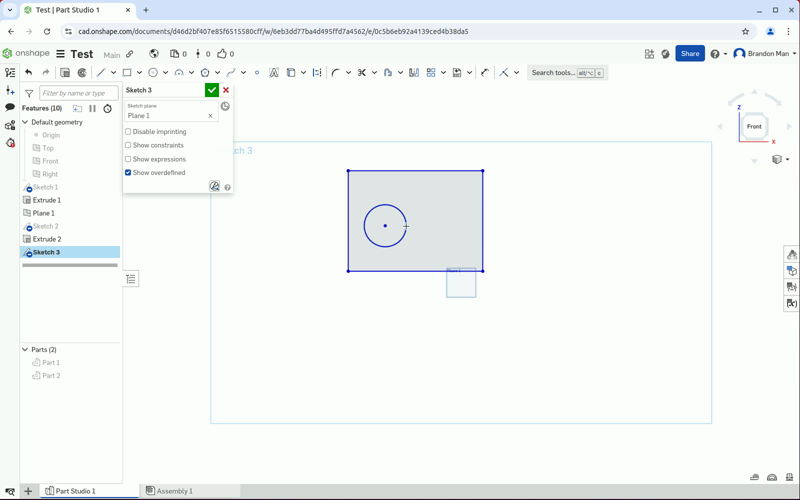
key_down(shift)
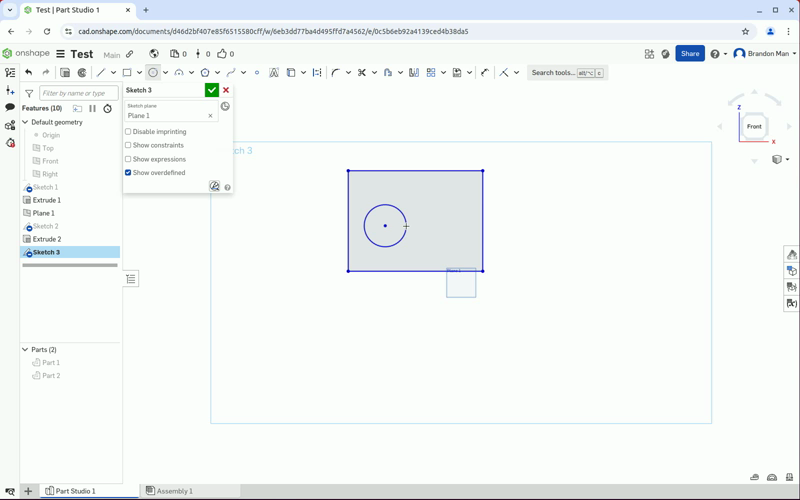
mouse_move(427, 225)
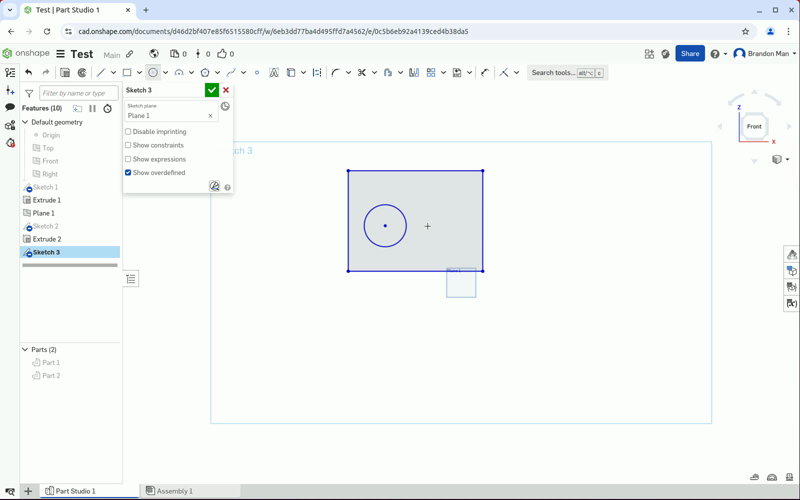
click(427, 225)
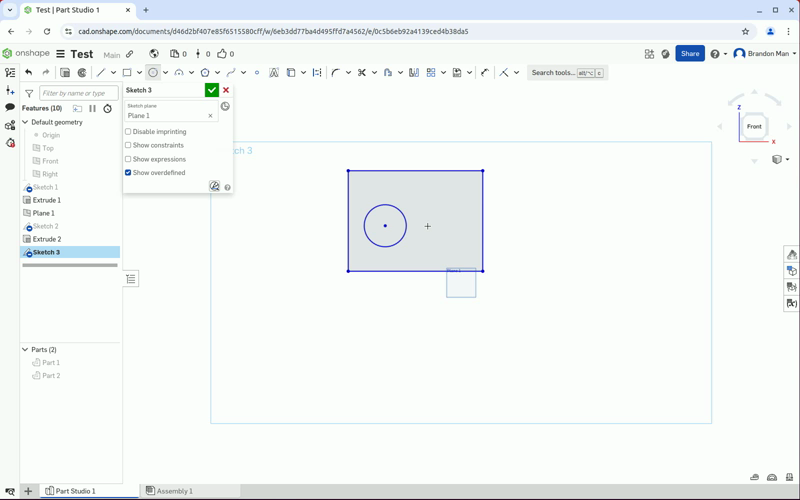
key_up(shift)
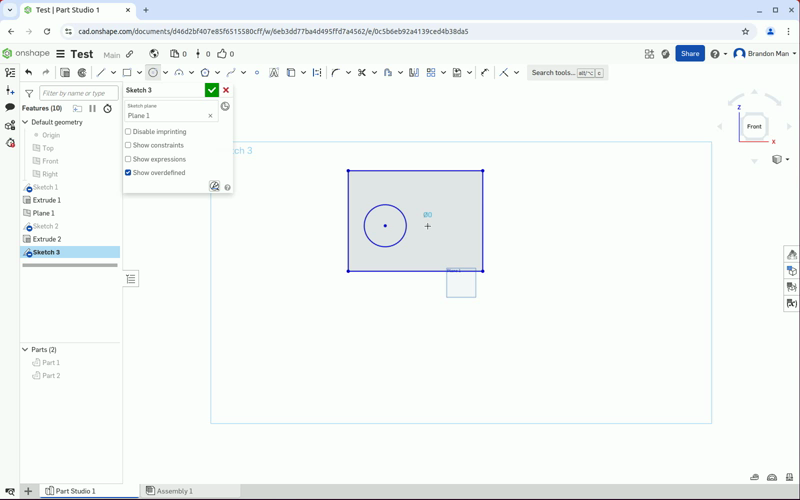
mouse_move(437, 225)
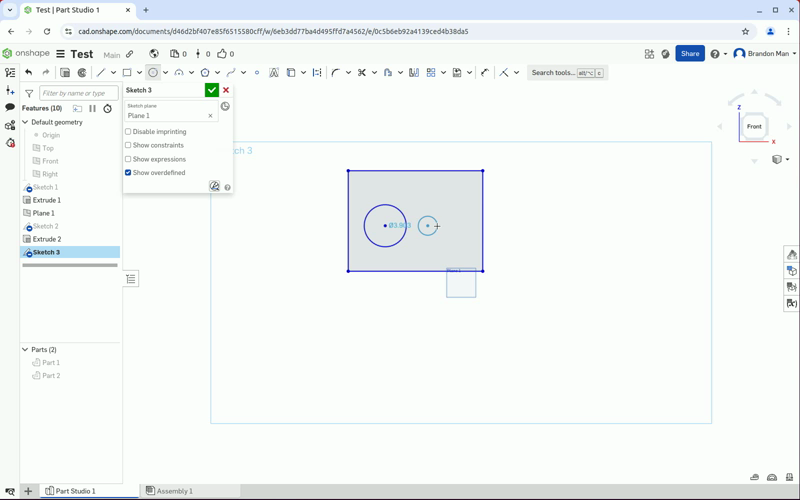
click(437, 225)
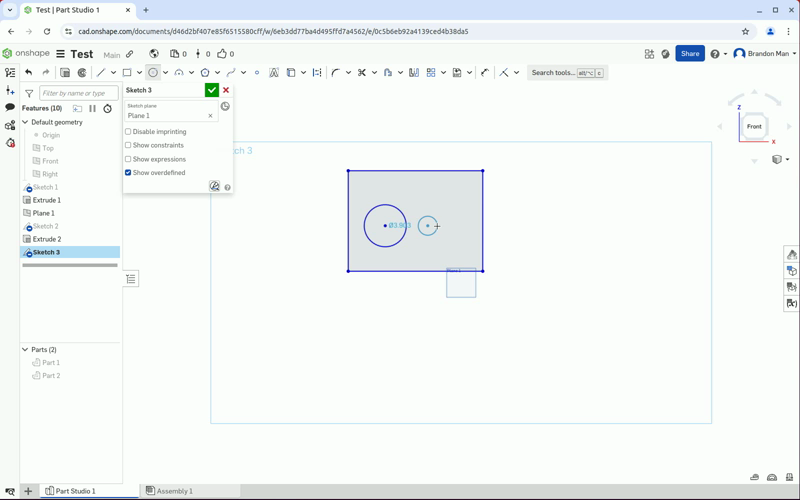
key(esc)
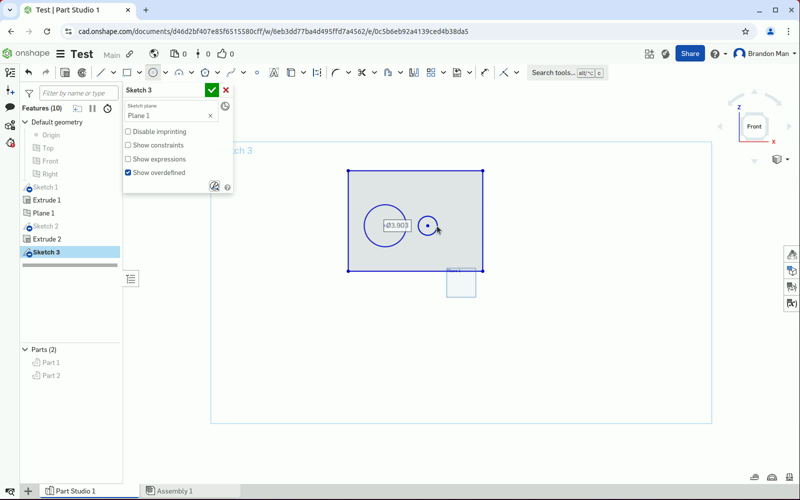
key(c)
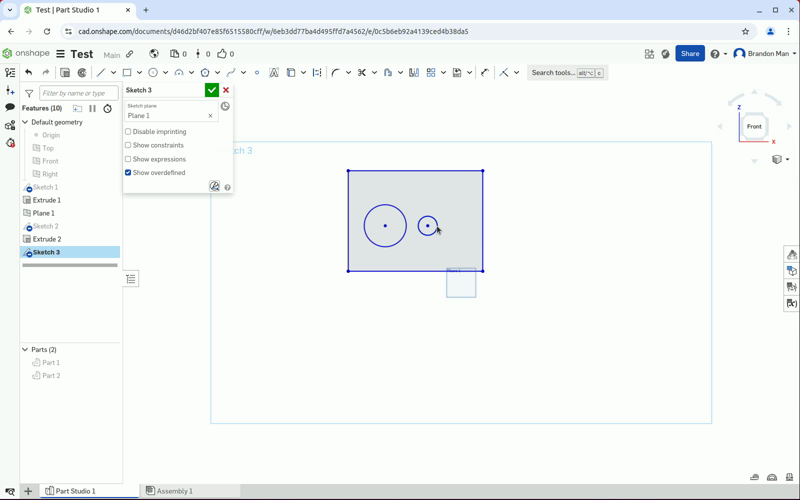
key_down(shift)
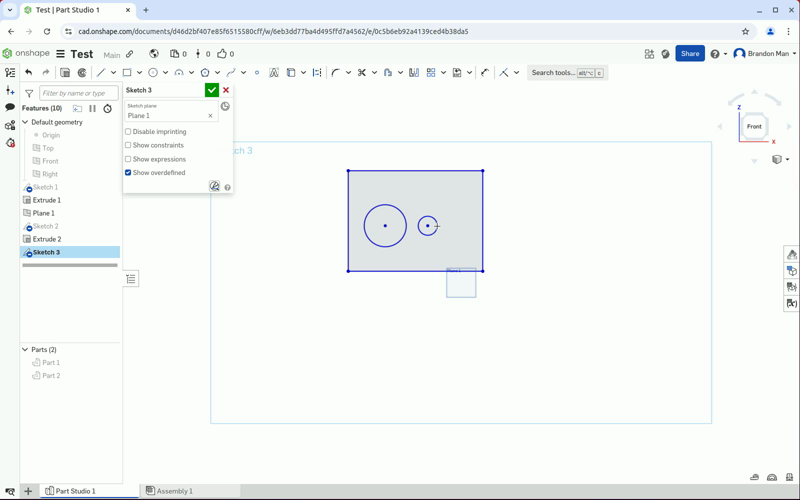
mouse_move(460, 259)
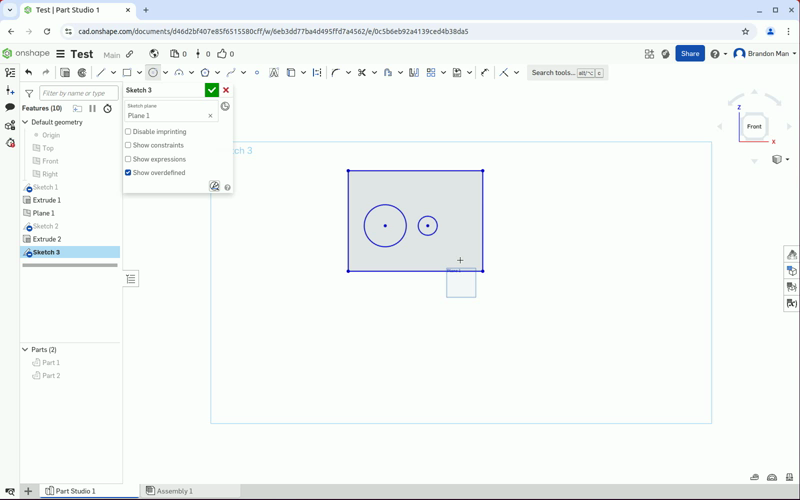
click(460, 259)
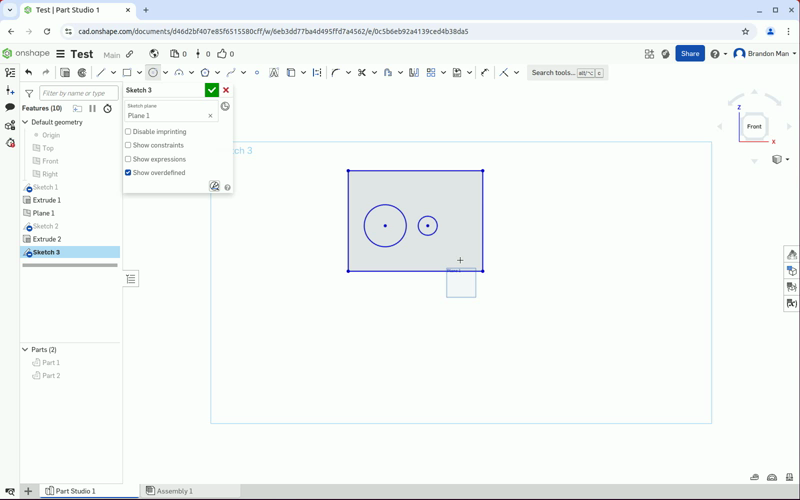
key_up(shift)
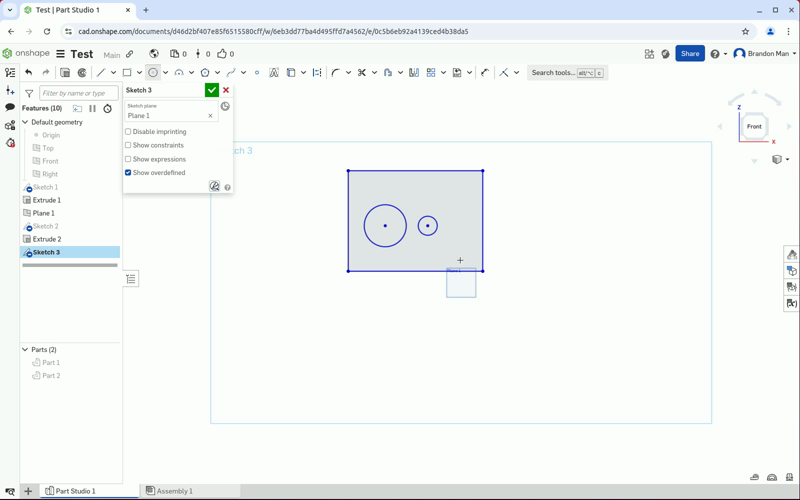
mouse_move(467, 259)
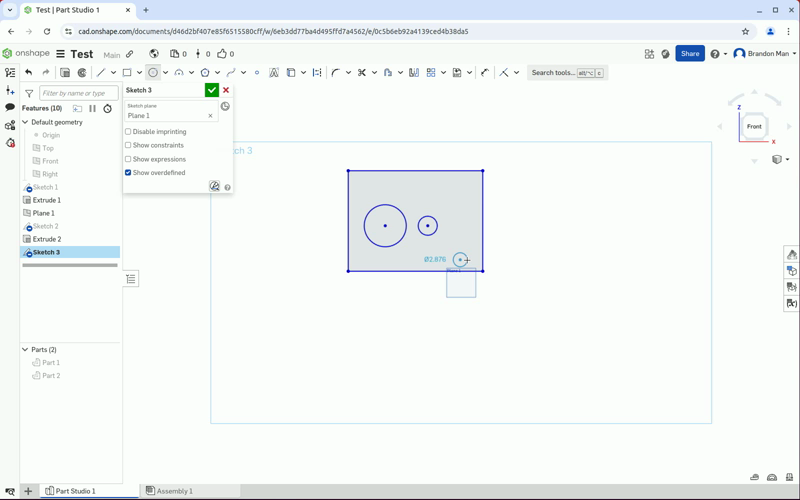
click(467, 259)
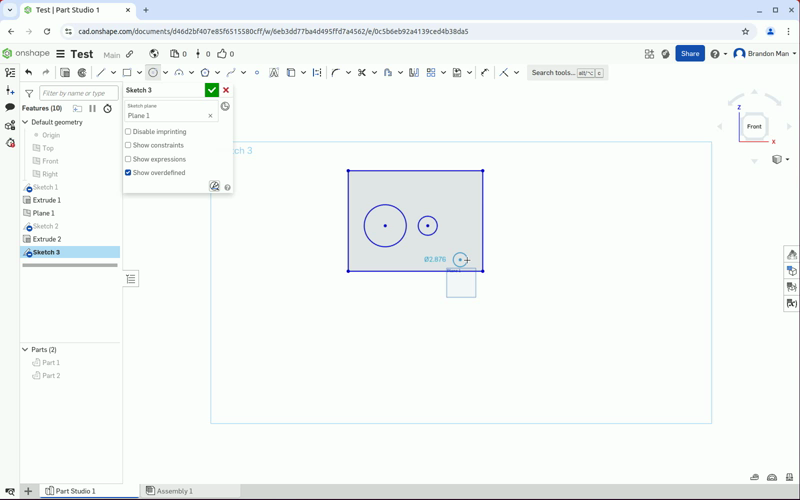
key(esc)
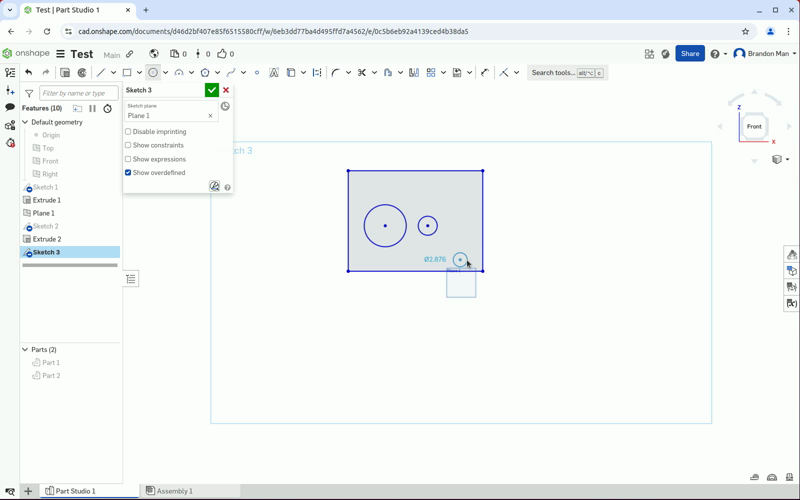
key(c)
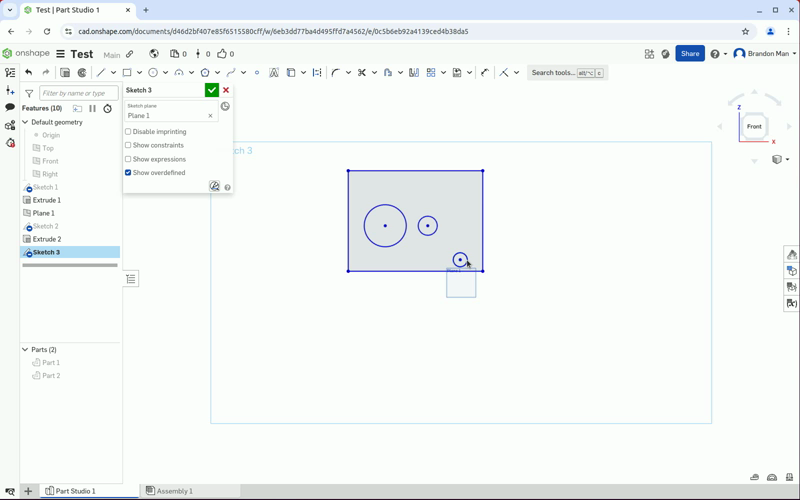
key_down(shift)
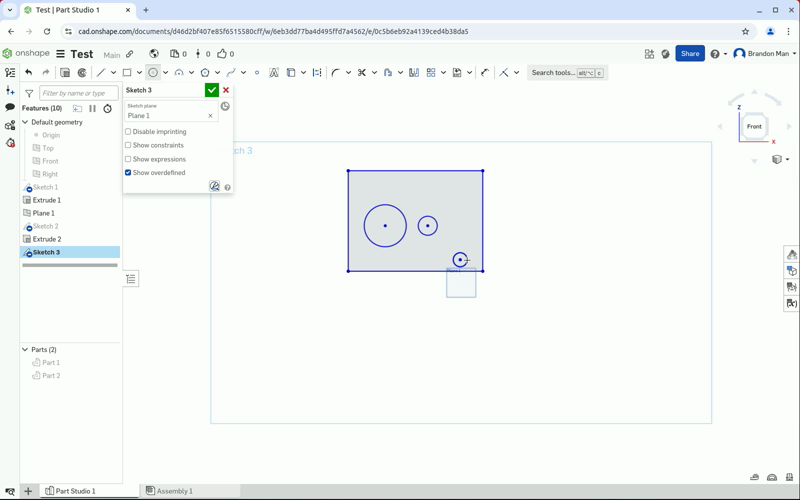
mouse_move(460, 194)
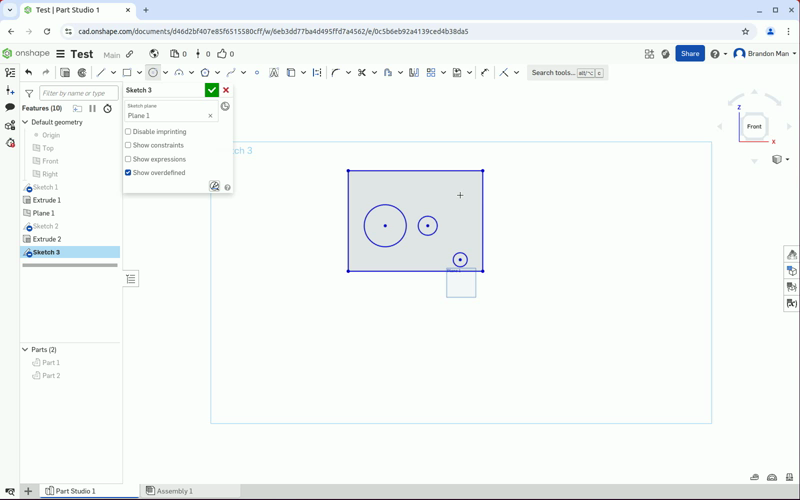
click(460, 194)
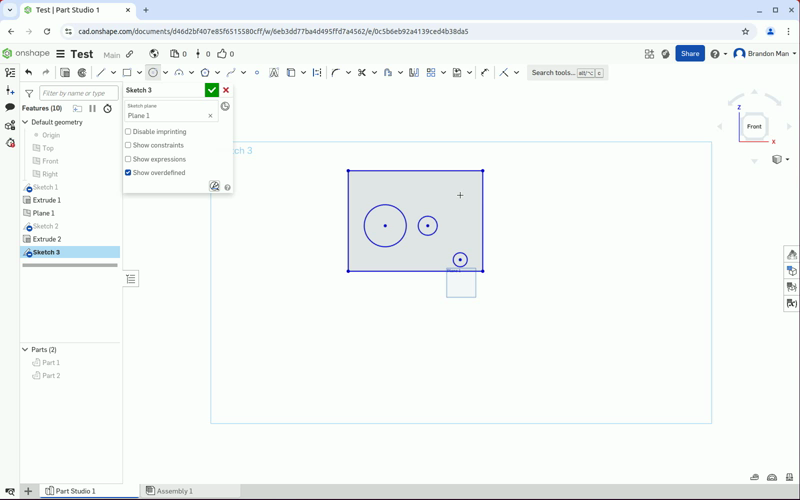
key_up(shift)
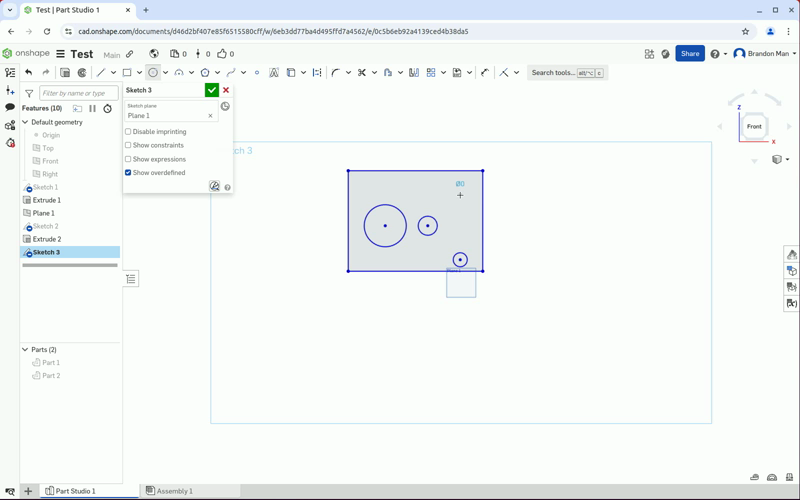
mouse_move(467, 194)
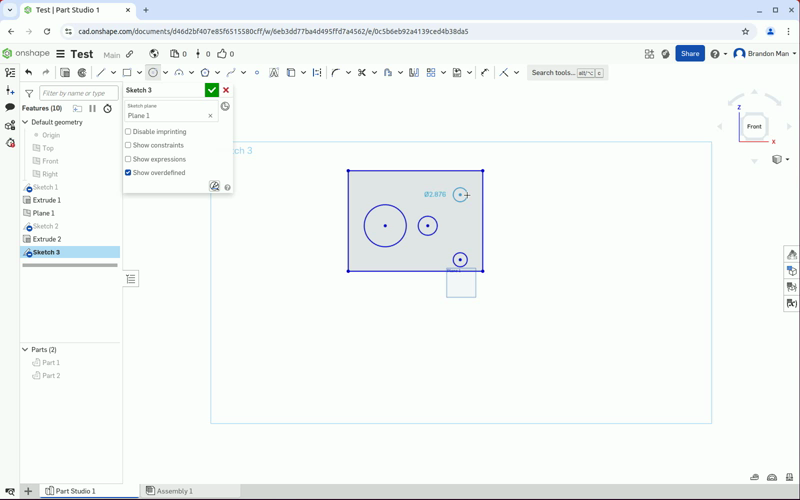
click(467, 194)
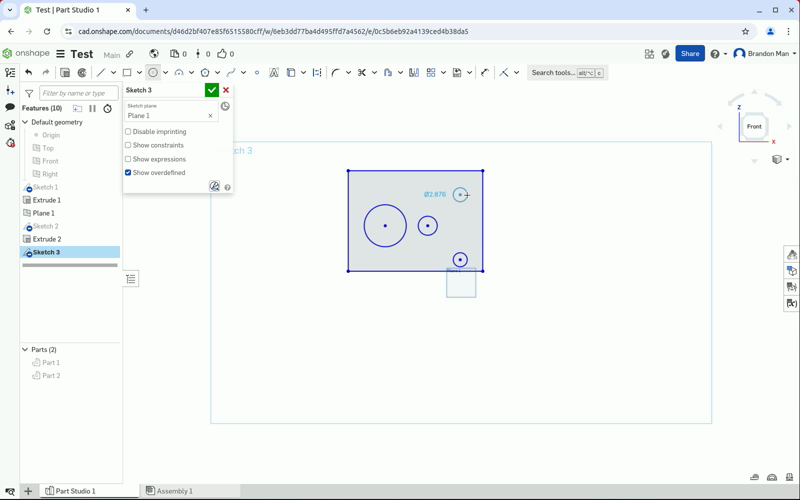
key(esc)
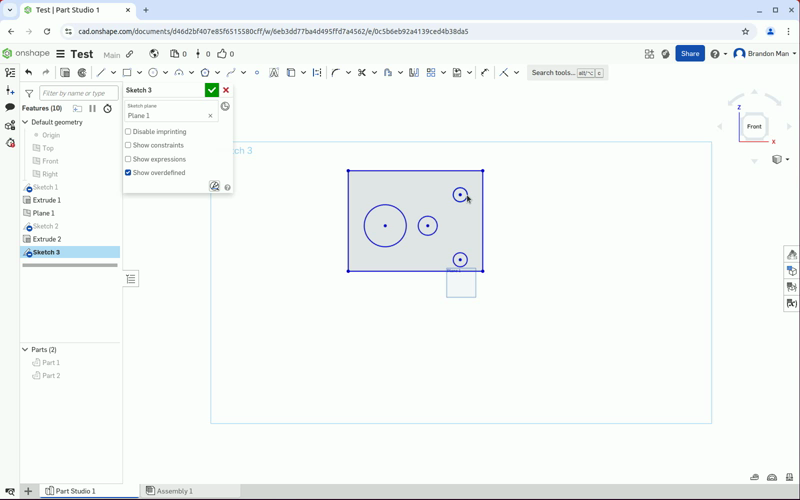
mouse_move(414, 239)
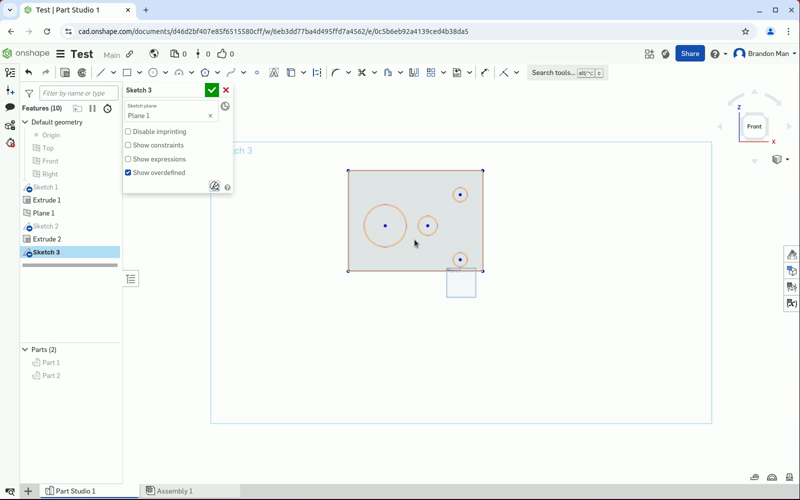
click(414, 239)
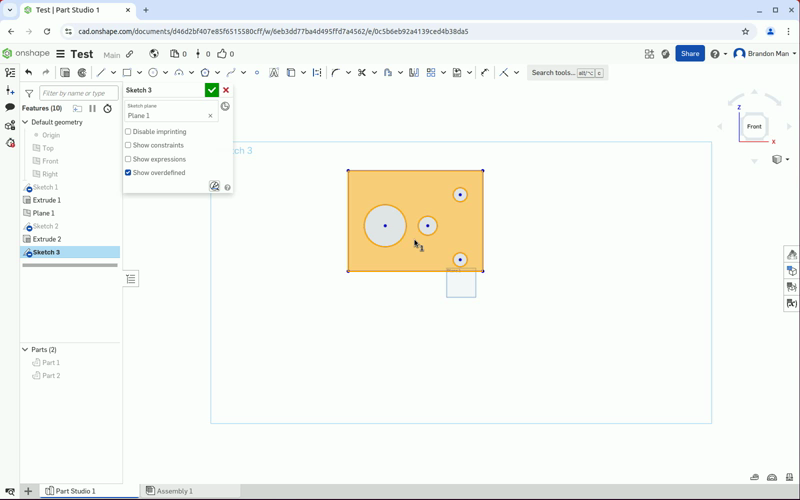
mouse_move(73, 352)
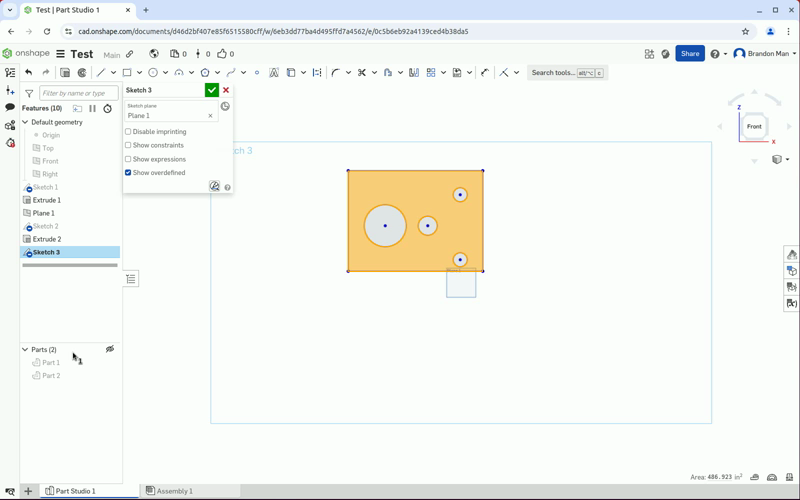
key(shift+y)
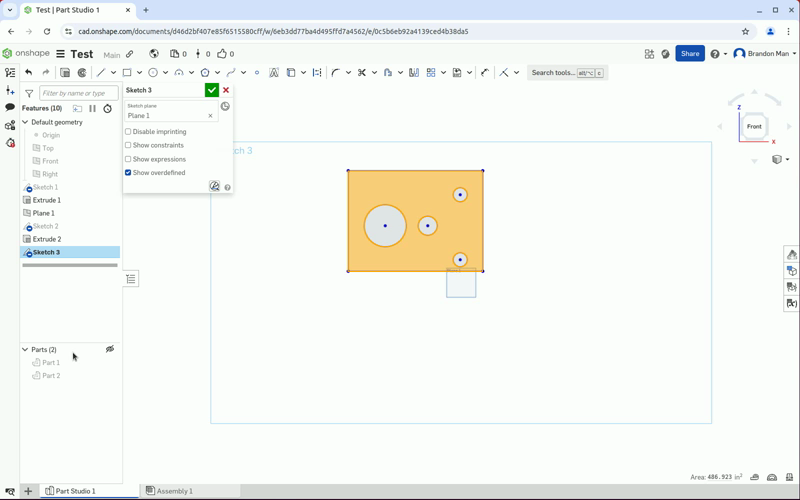
key(shift+e)
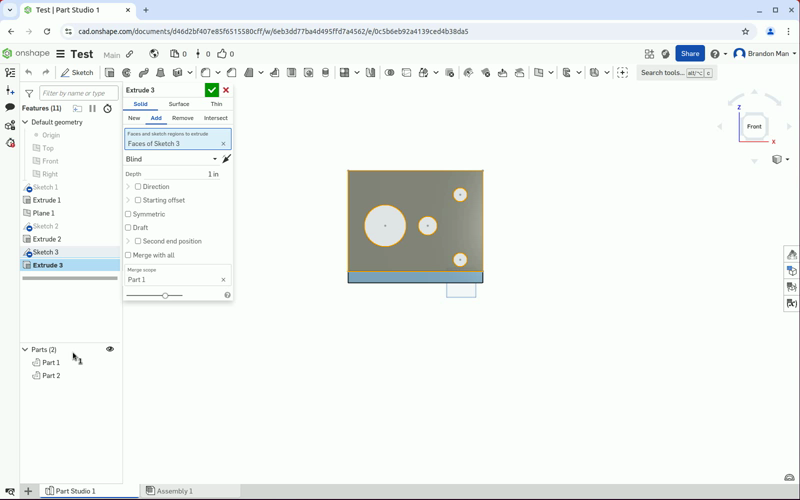
mouse_move(143, 106)
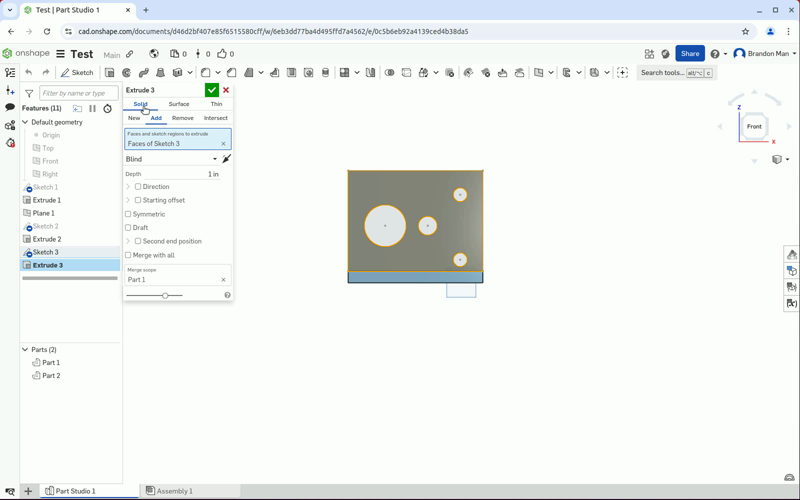
click(143, 106)
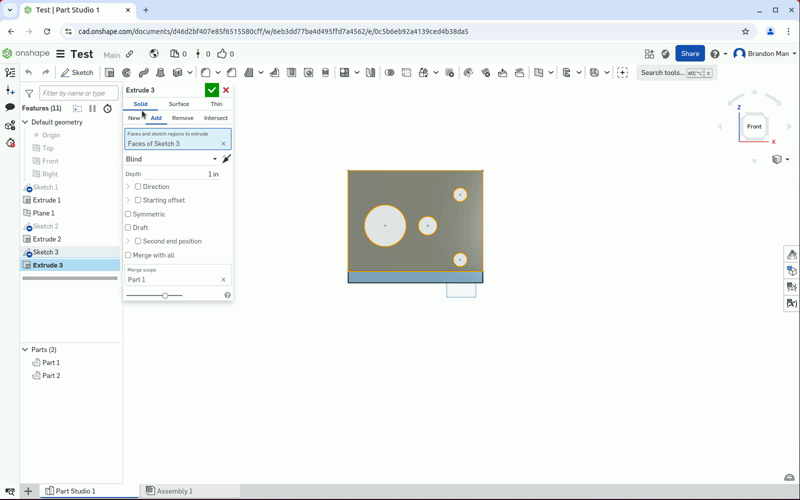
mouse_move(137, 120)
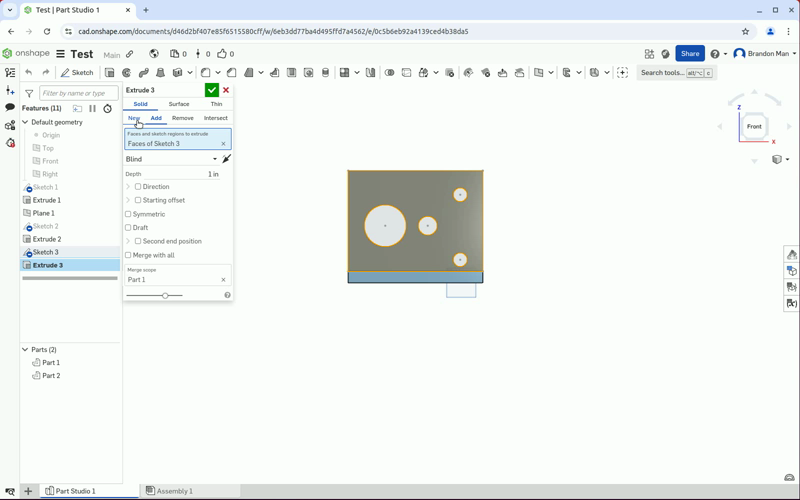
click(137, 120)
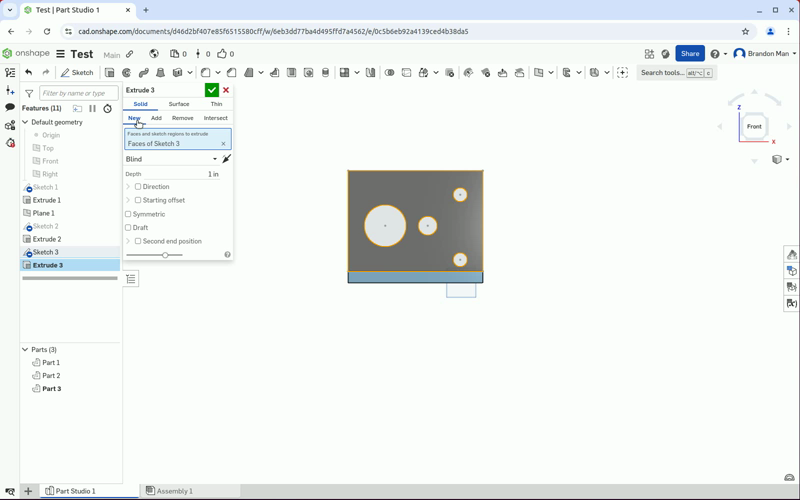
key(tab, 4)
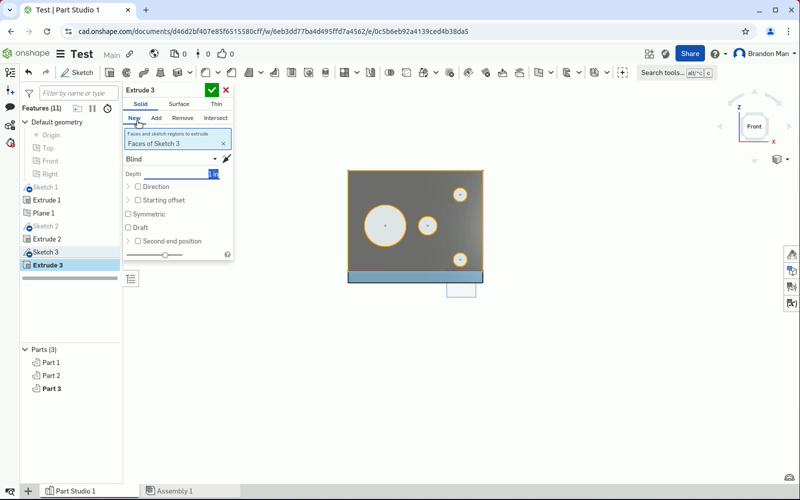
text(-2.407)
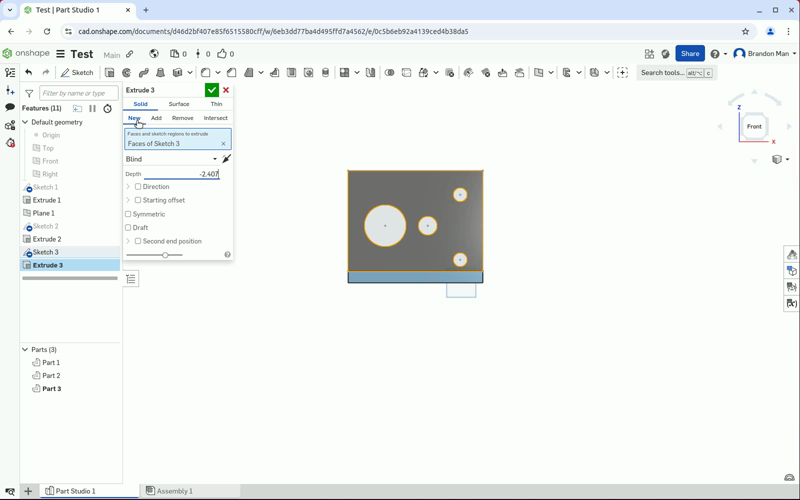
key(enter)
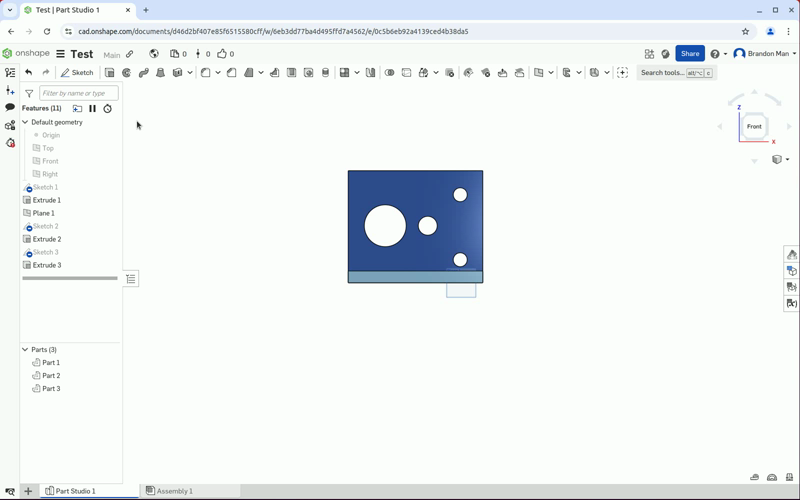
key(shift+h)
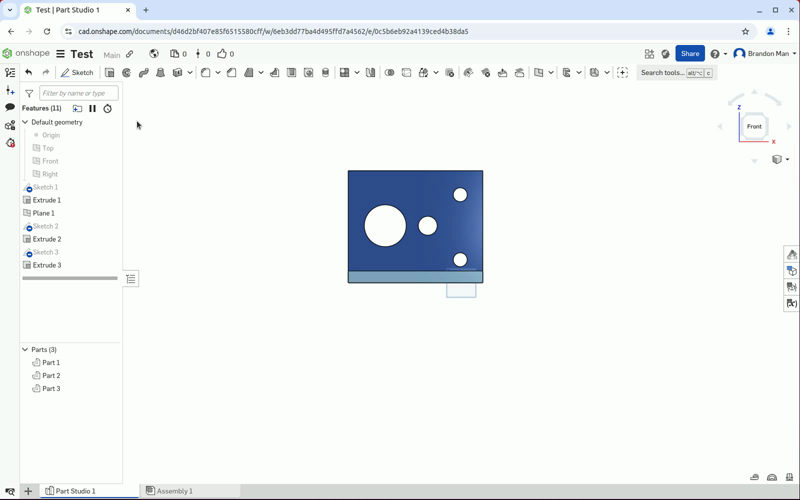
key(shift+h)
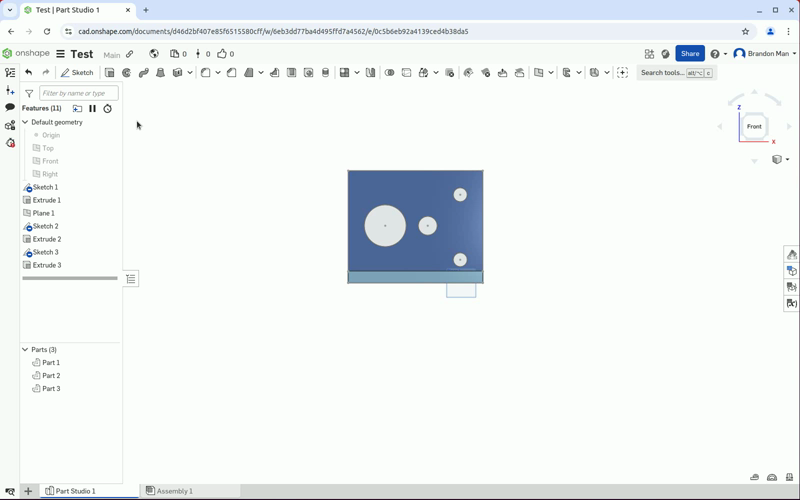
key(shift+7)
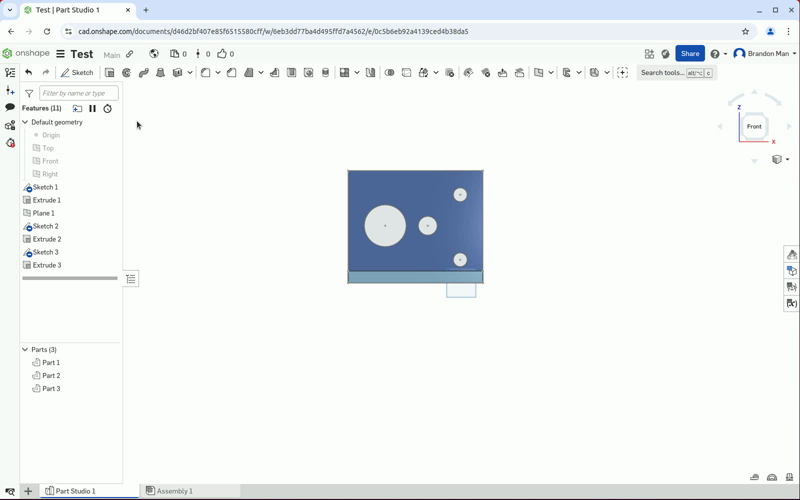
key(left, 2)
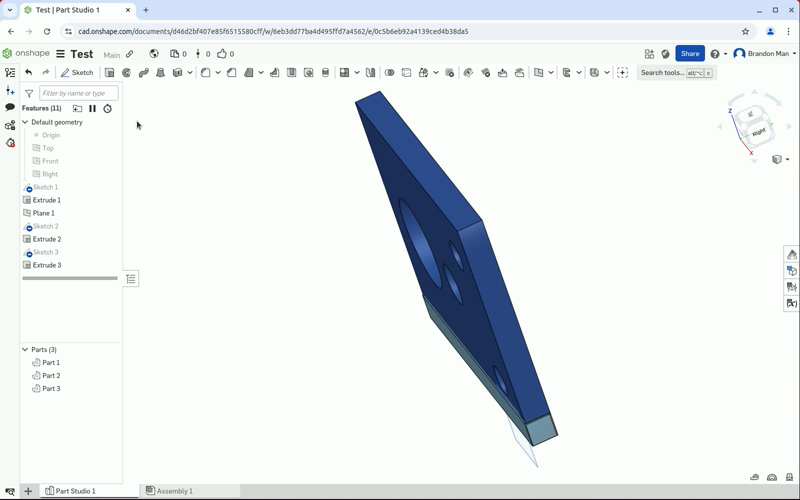
key(down, 2)
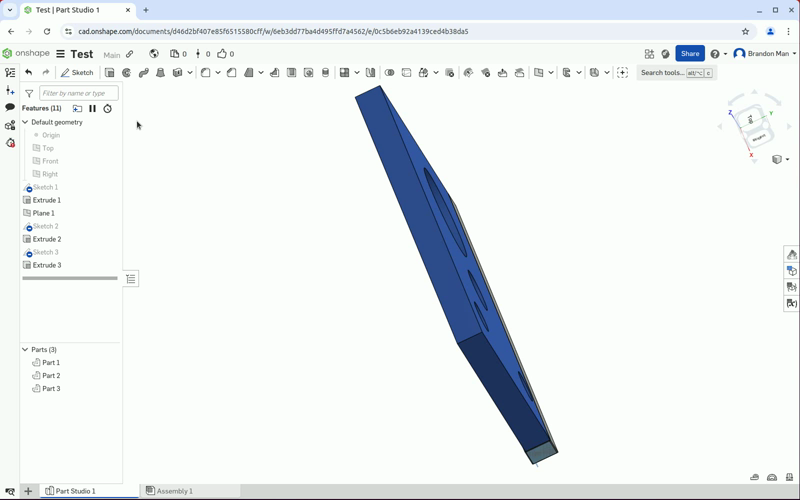
key(up, 2)
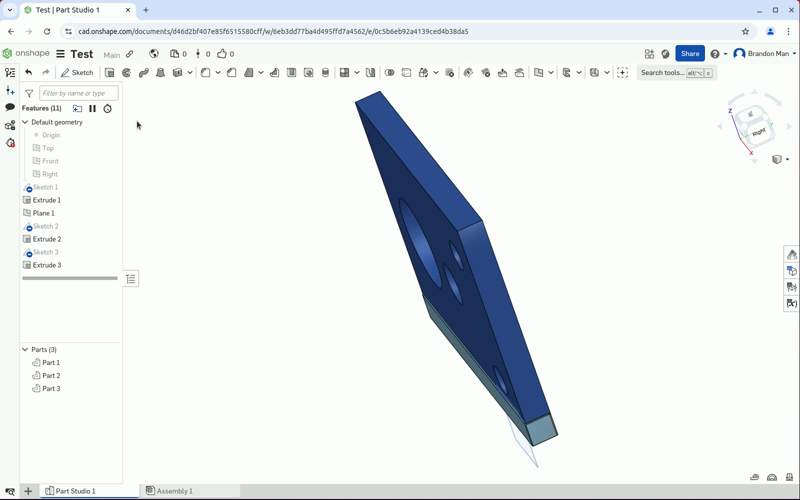
key(right, 2)
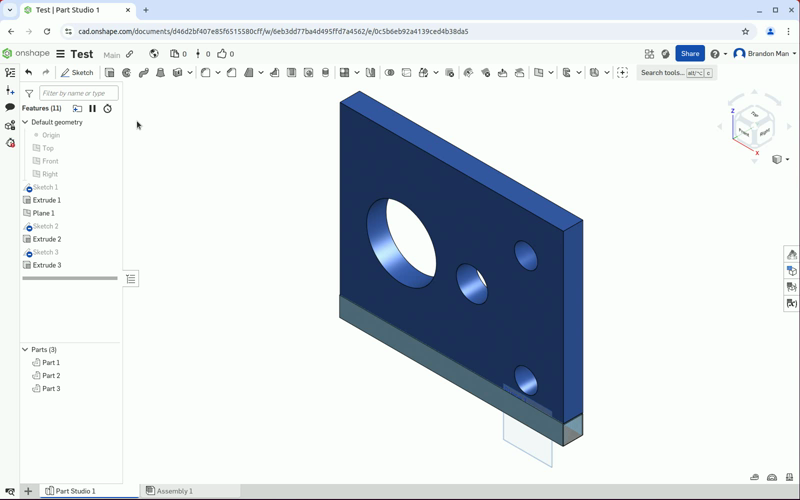
mouse_move(73, 189)
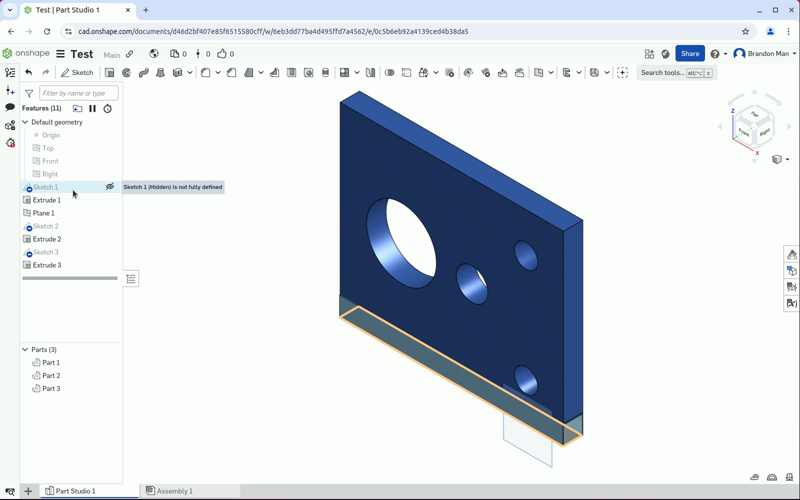
click(73, 189)